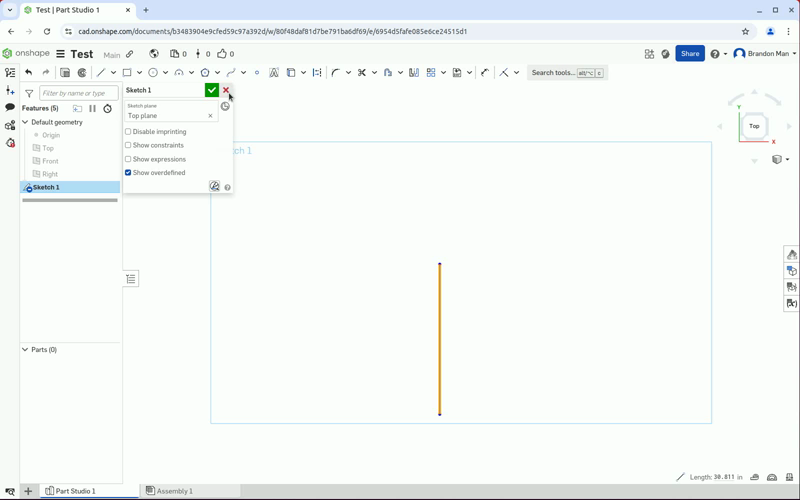
key(shift+h)
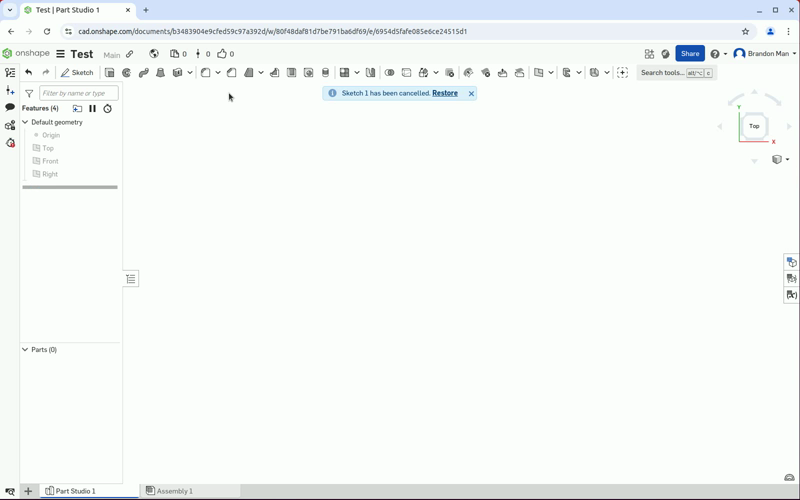
mouse_move(73, 352)
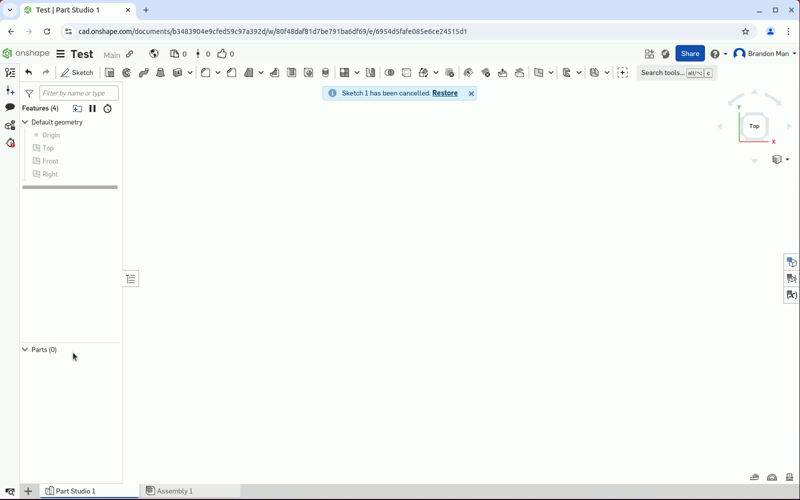
key(y)
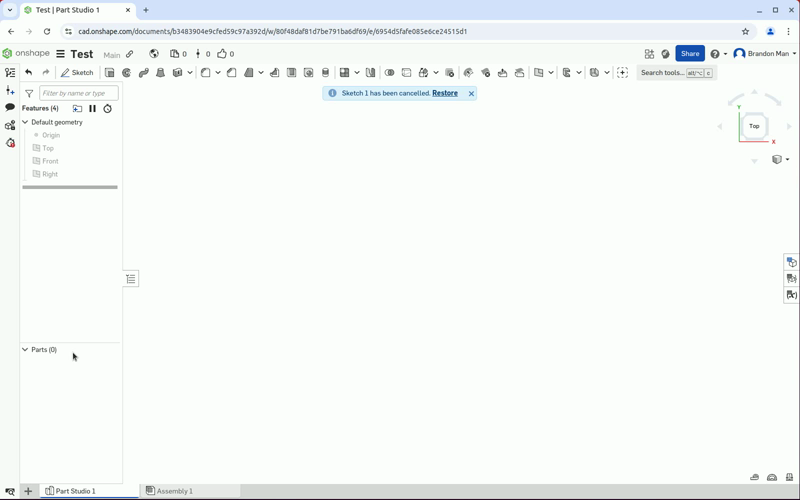
key(shift+p)
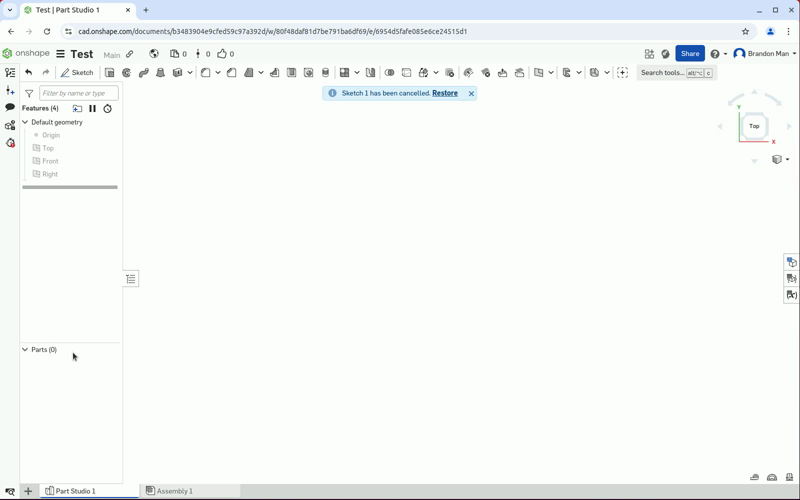
key(space)
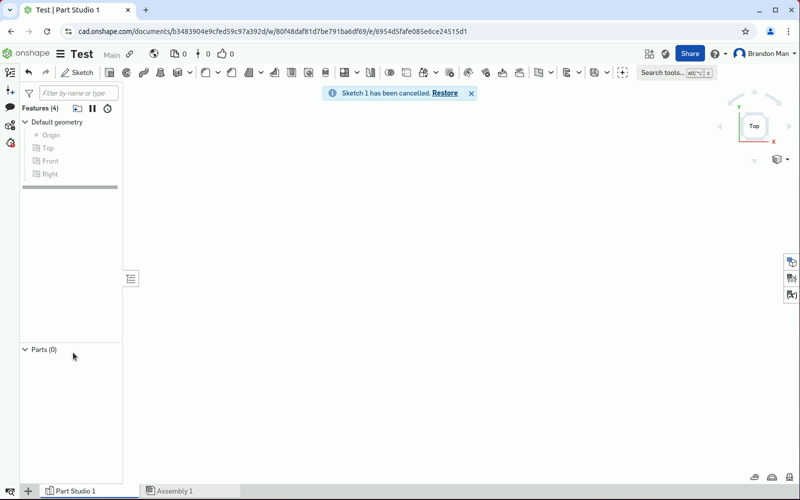
key_down(shift)
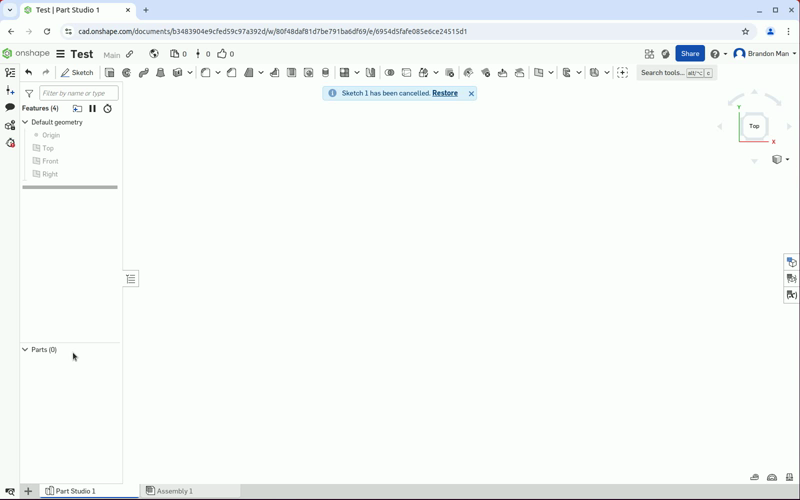
key(up)
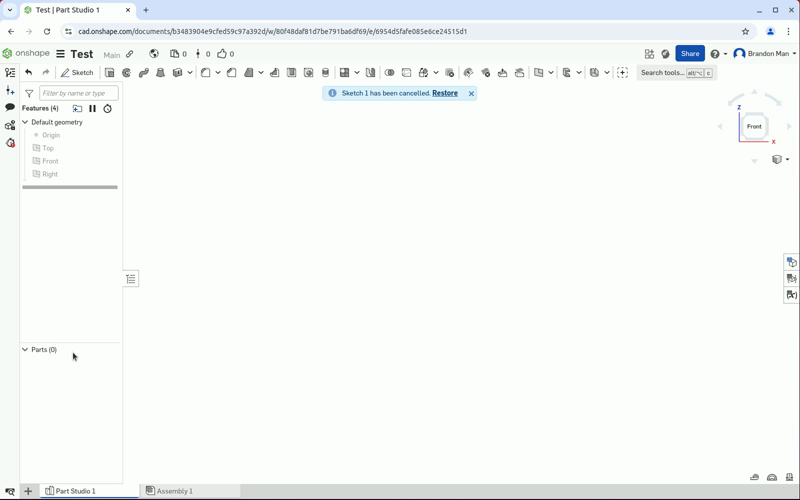
key_up(shift)
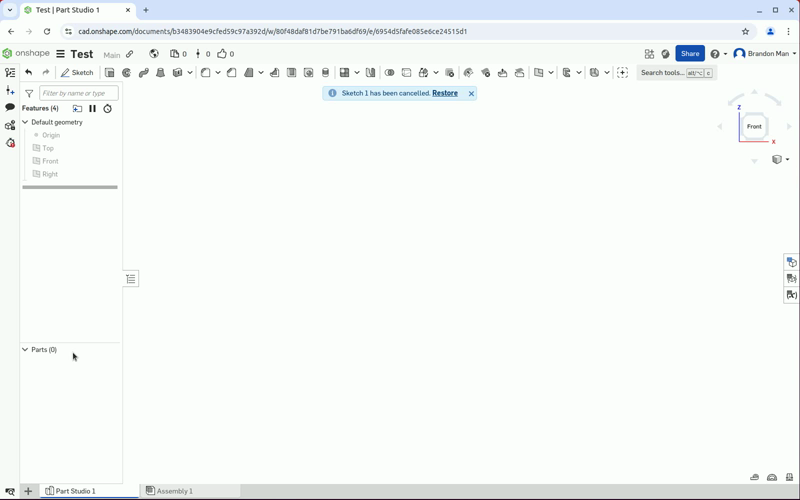
key(space)
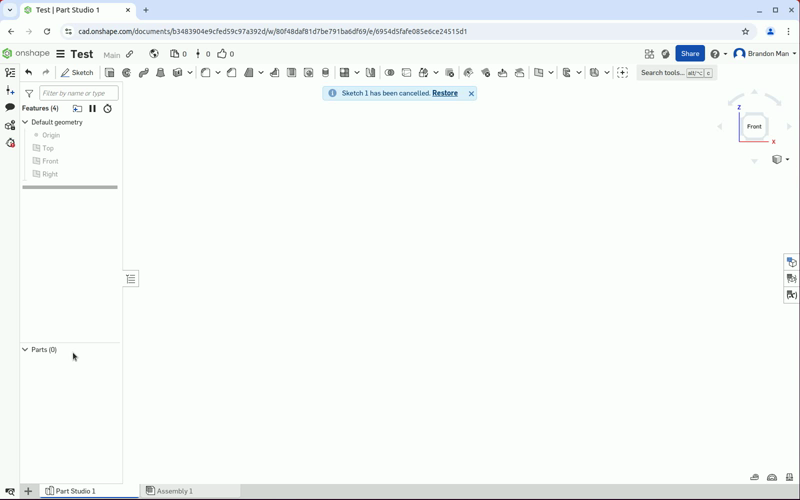
key_down(shift)
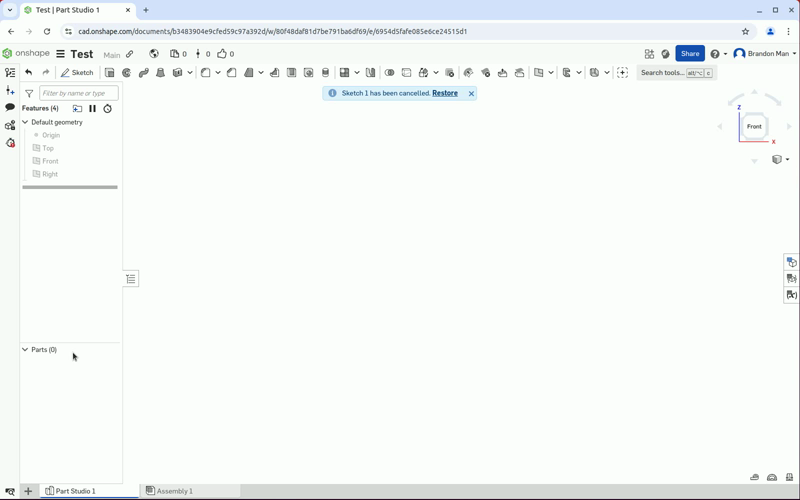
key(left)
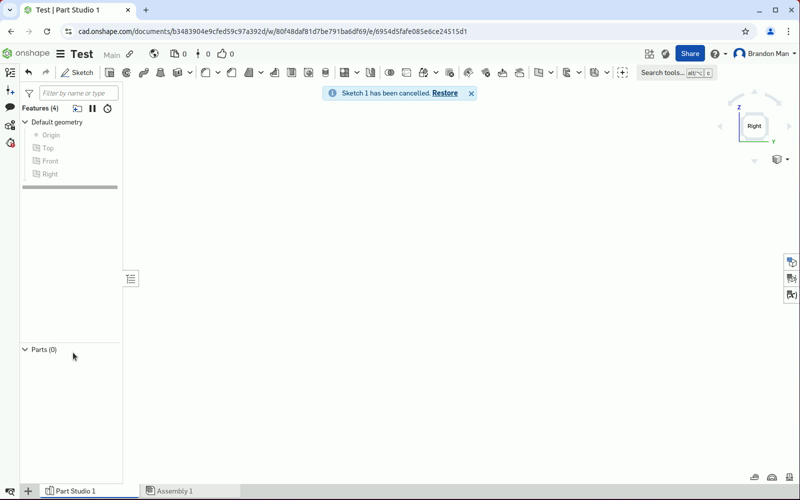
key_up(shift)
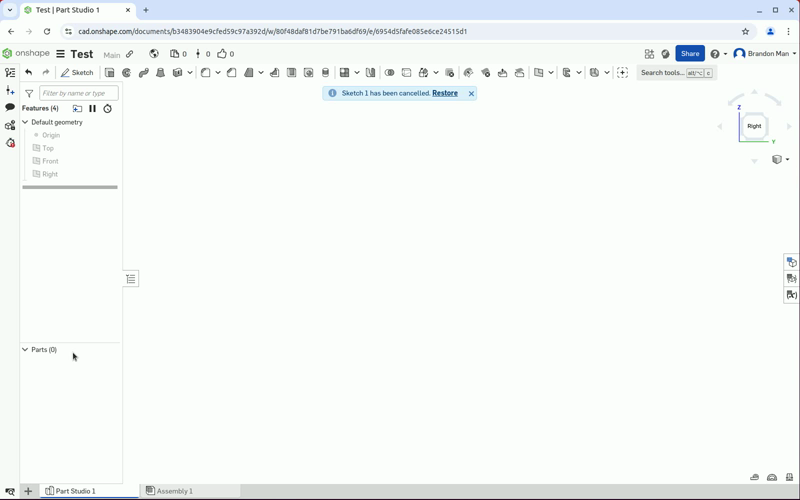
mouse_move(73, 352)
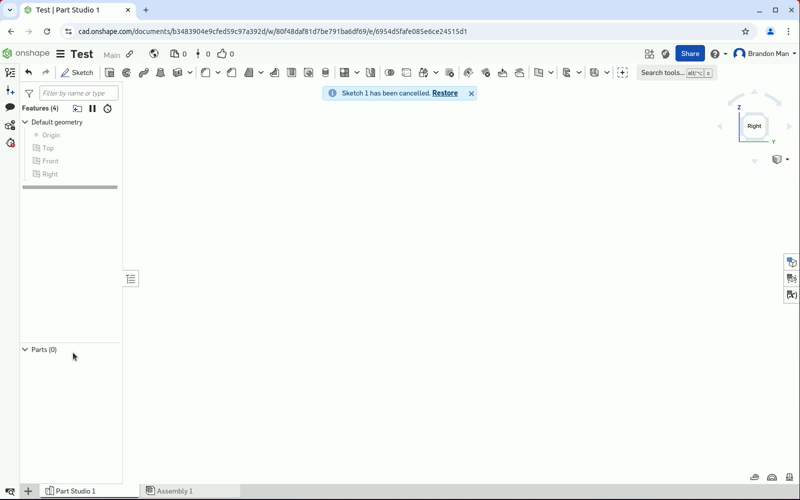
key(shift+y)
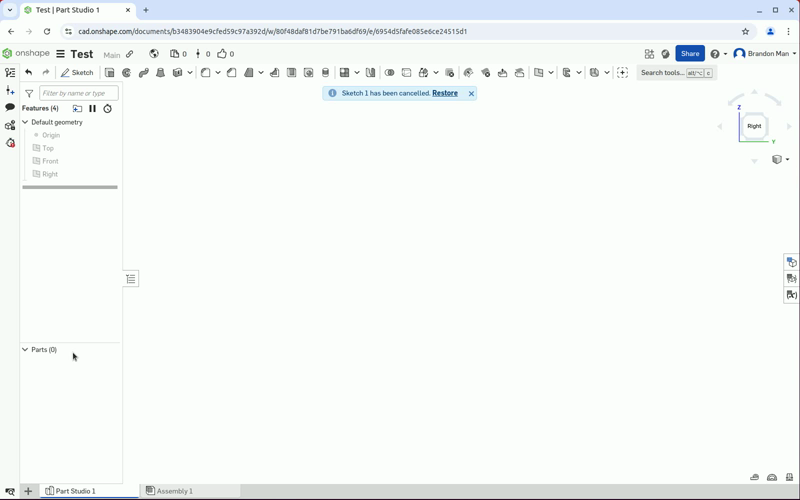
key(shift+s)
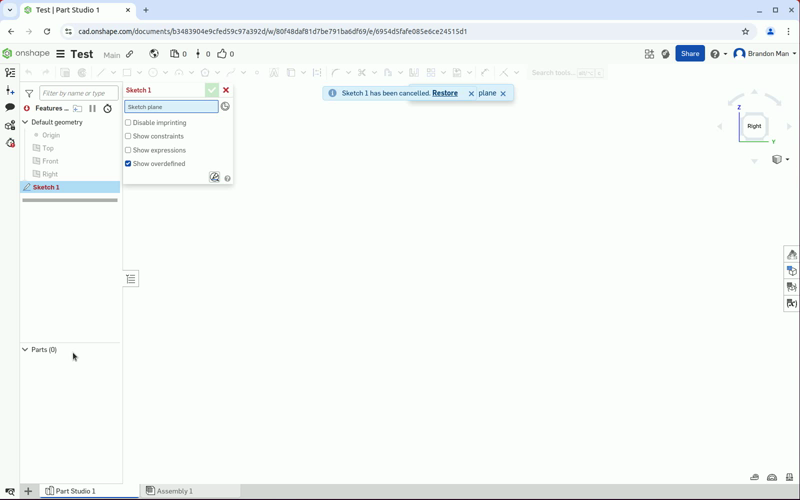
mouse_move(73, 176)
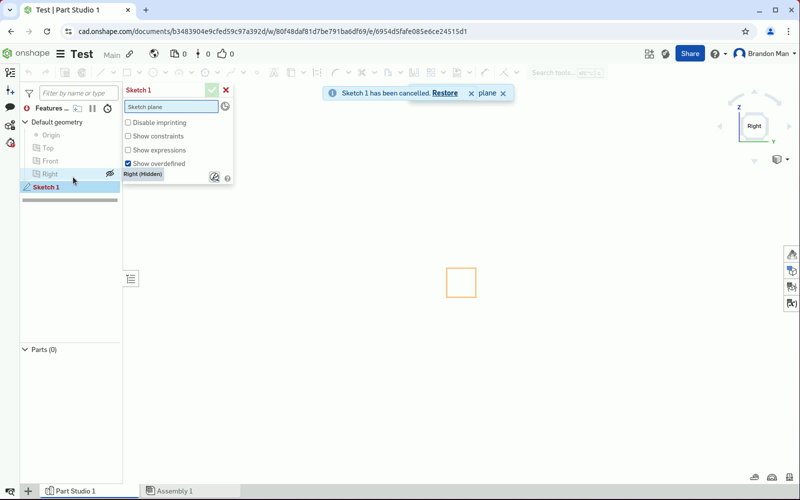
click(73, 176)
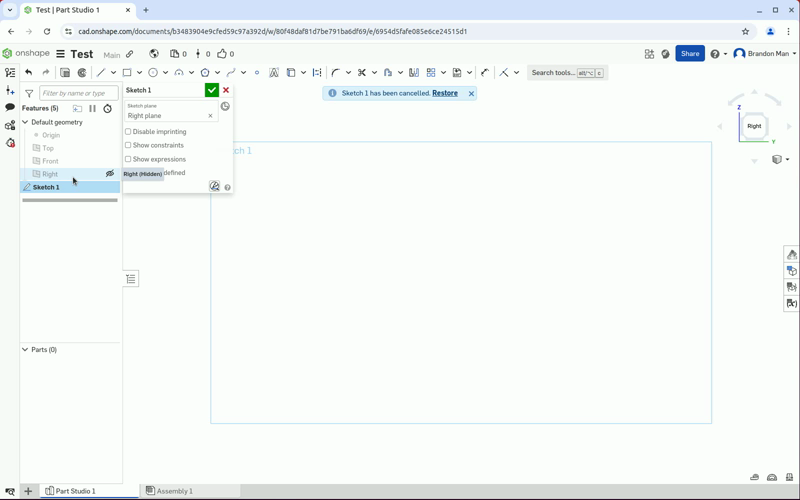
mouse_move(73, 352)
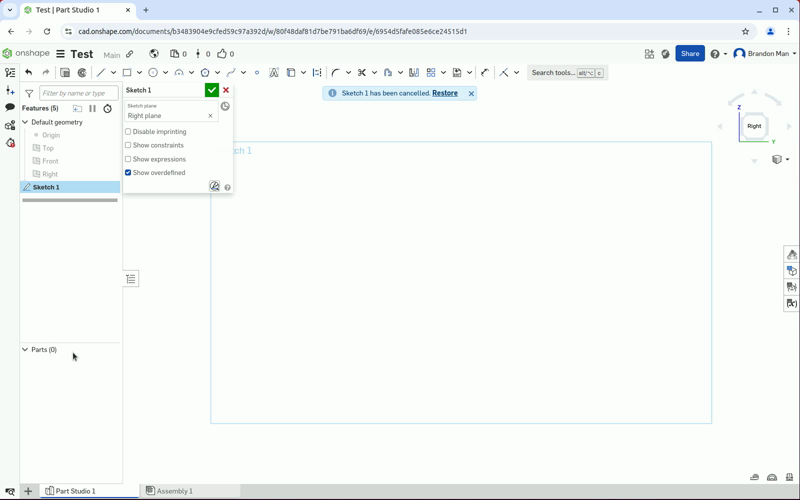
key(y)
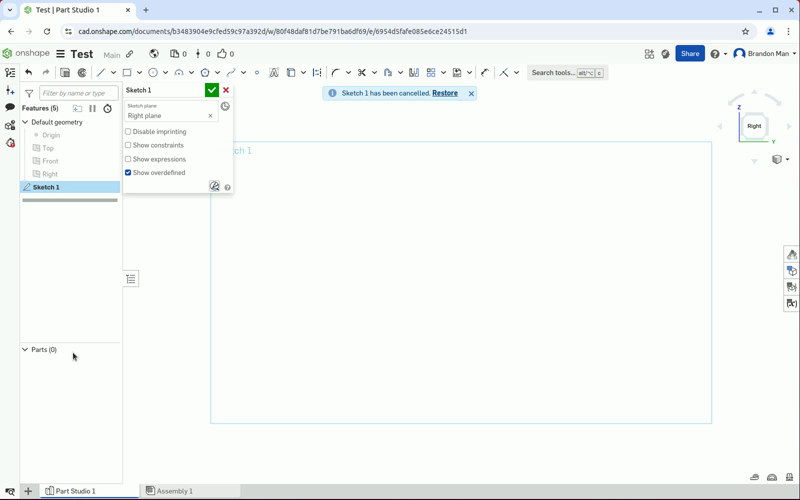
key(l)
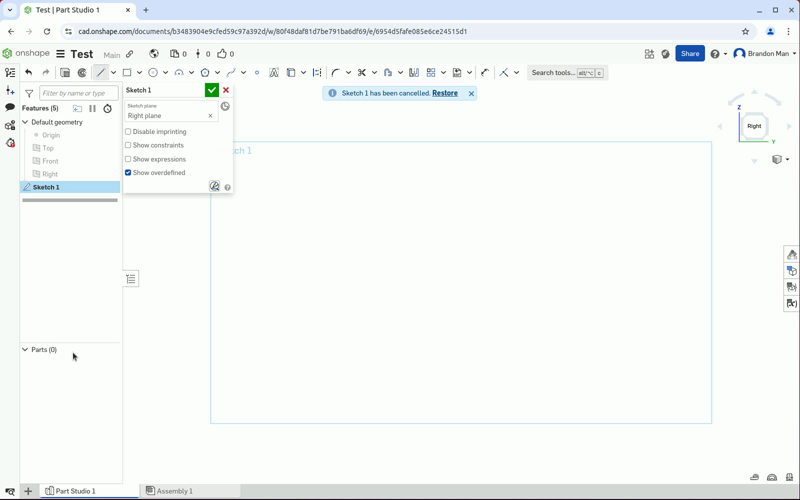
key_down(shift)
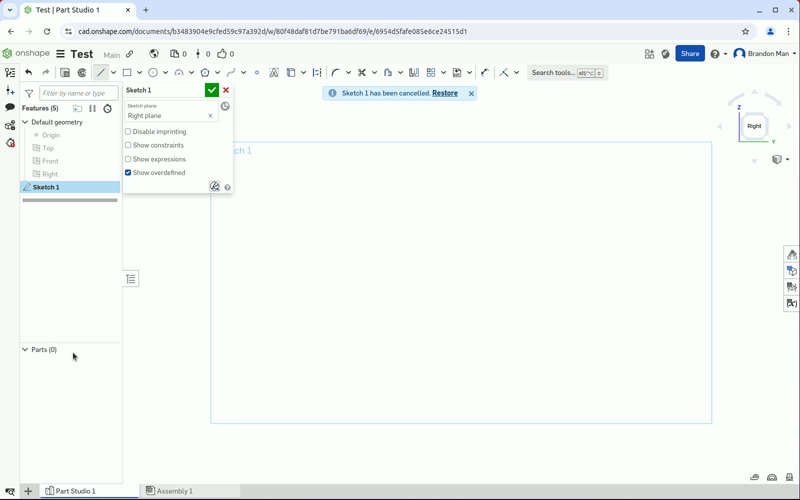
mouse_move(444, 282)
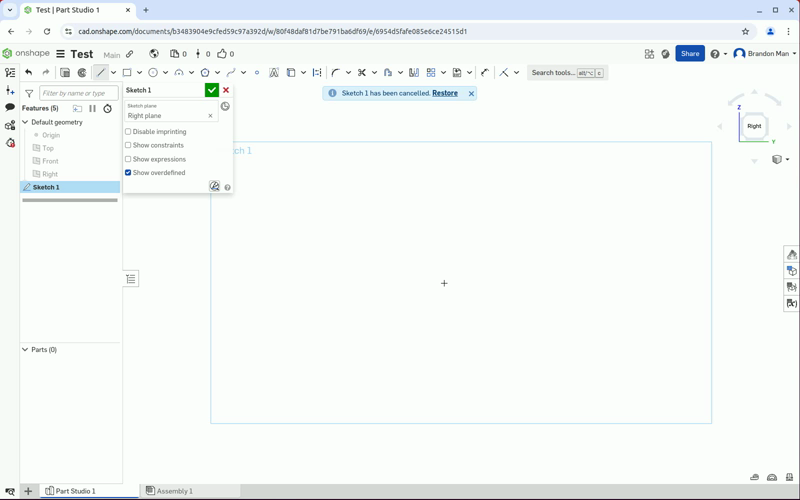
click(444, 282)
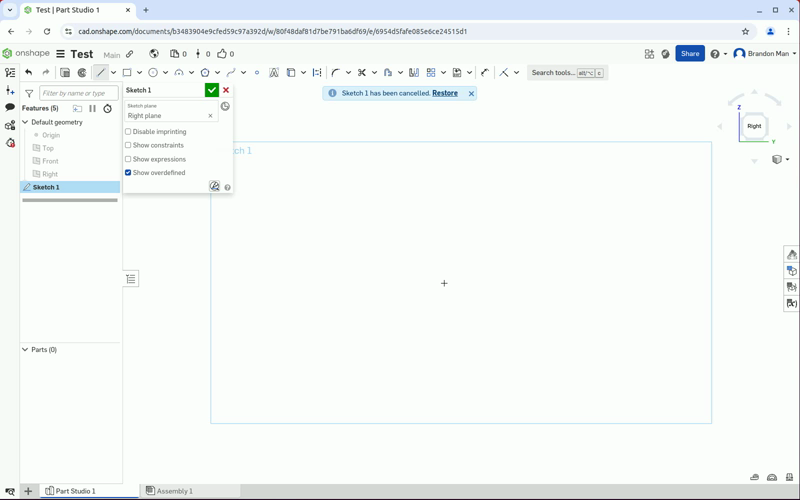
key_up(shift)
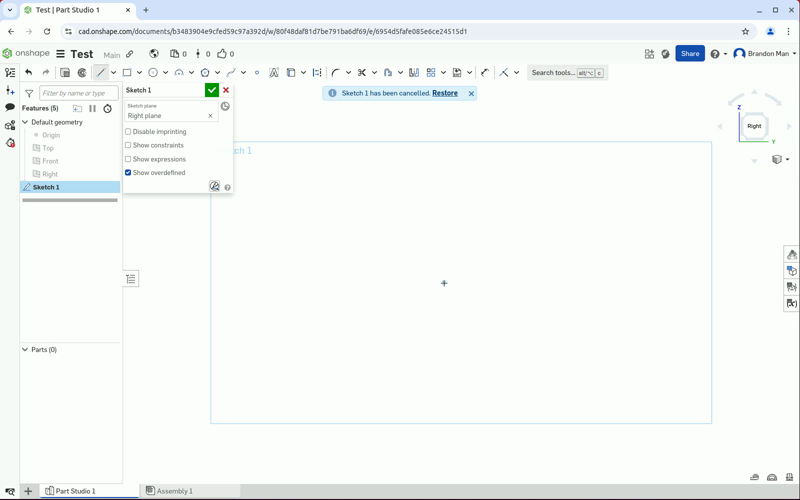
key_down(shift)
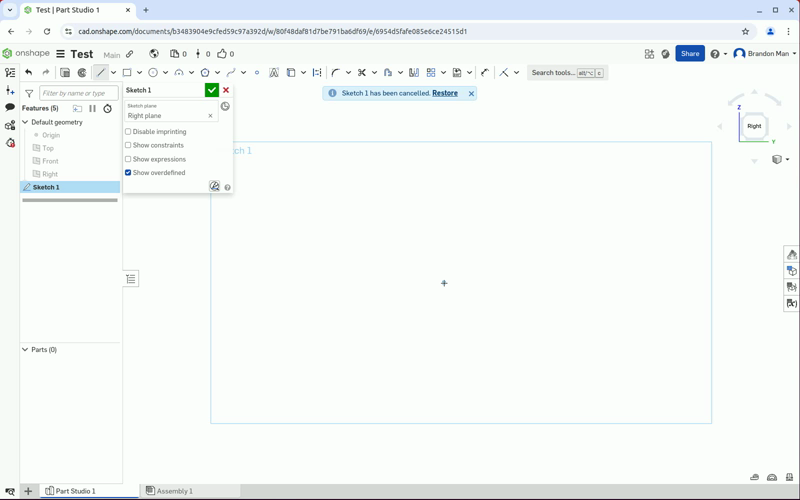
mouse_move(474, 282)
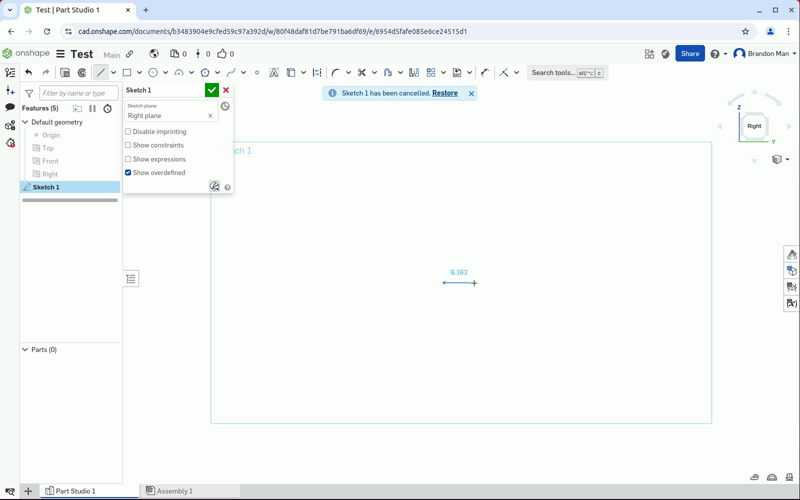
mouse_move(470, 298)
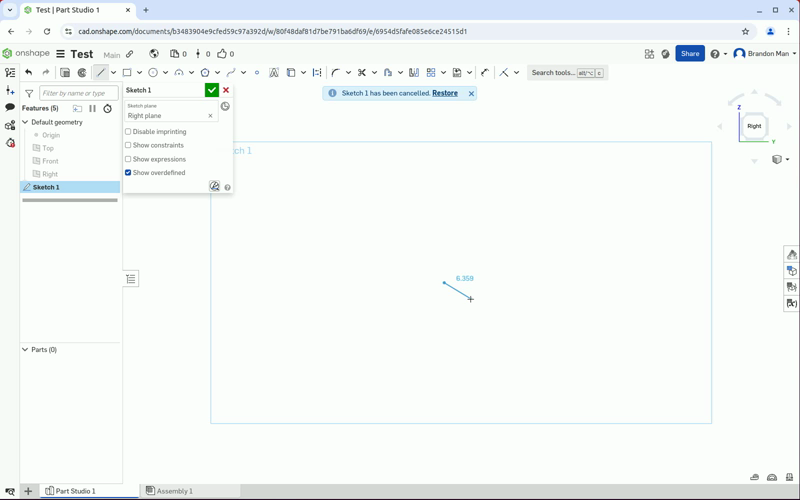
click(470, 298)
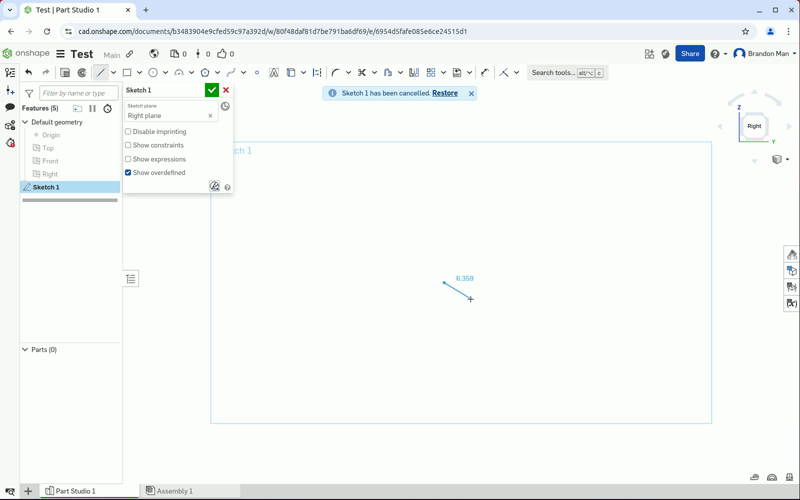
key_up(shift)
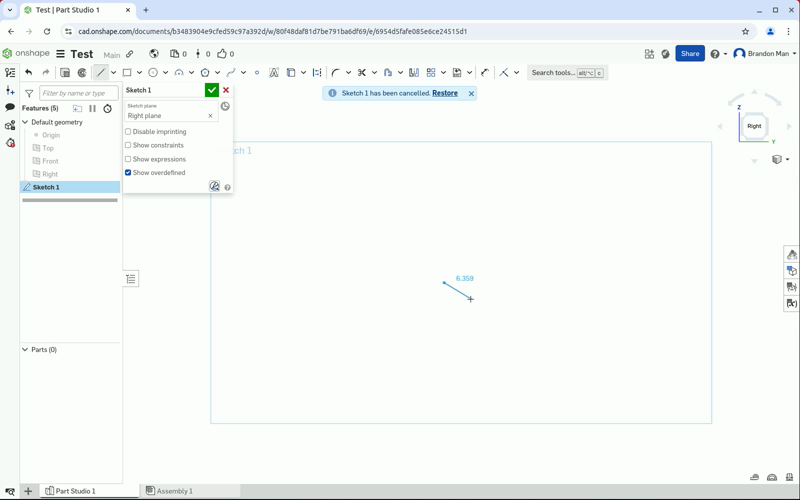
key_down(shift)
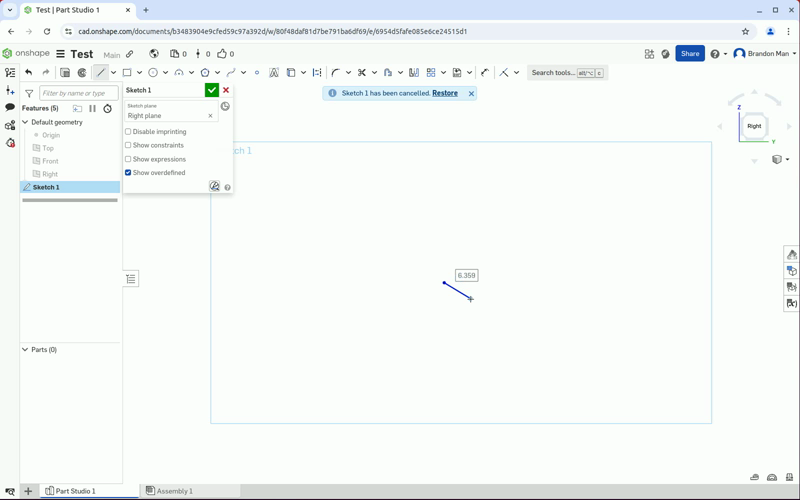
mouse_move(500, 298)
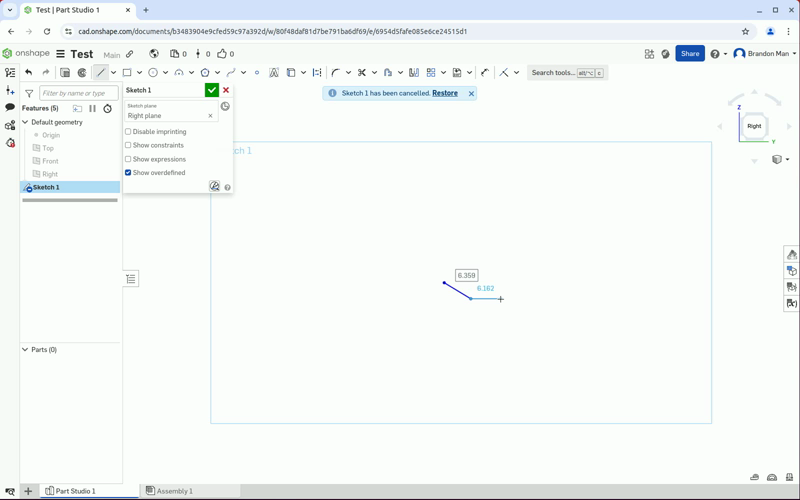
mouse_move(470, 267)
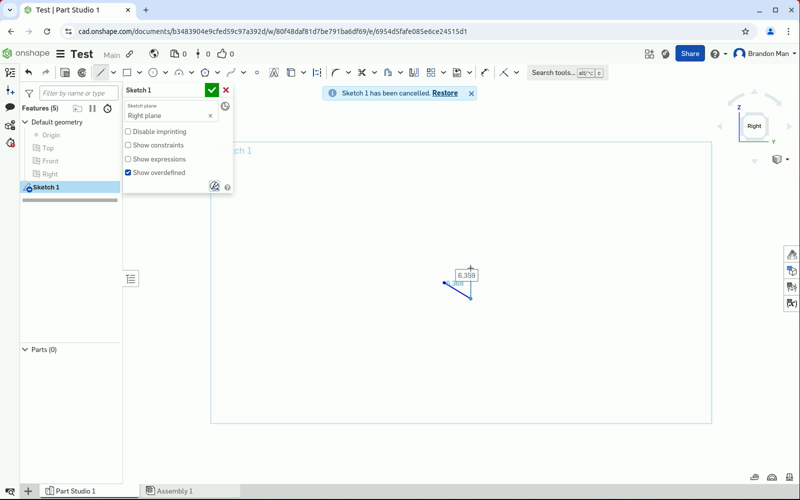
click(470, 267)
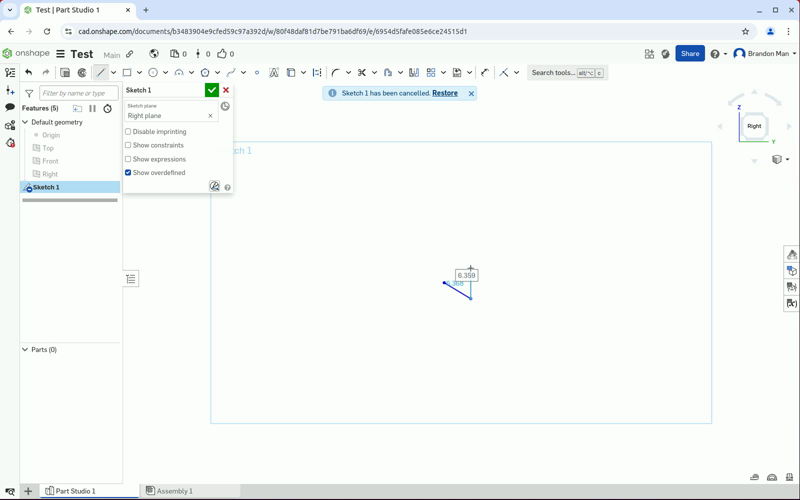
key_up(shift)
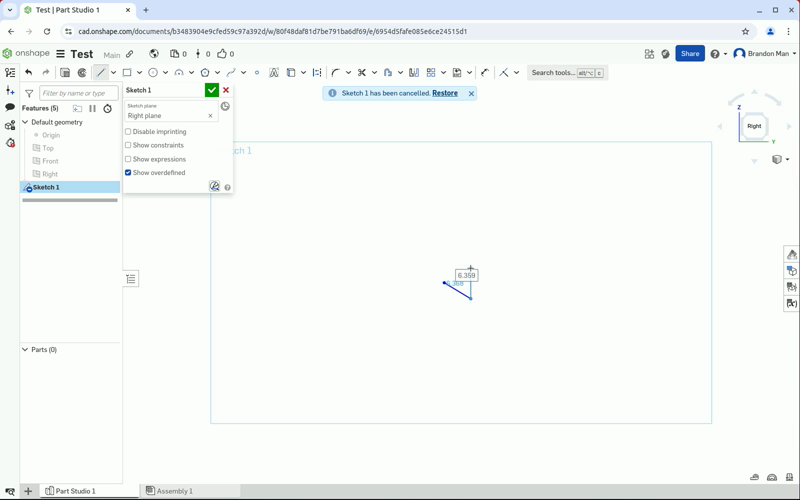
mouse_move(501, 267)
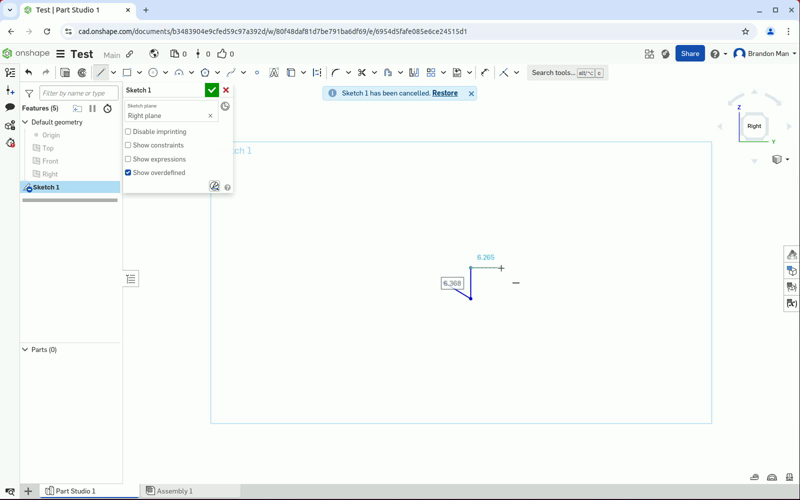
key_down(shift)
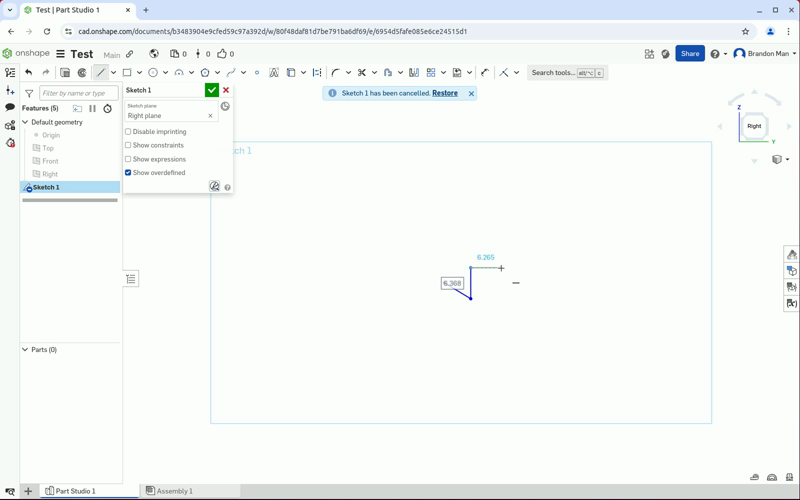
mouse_move(444, 282)
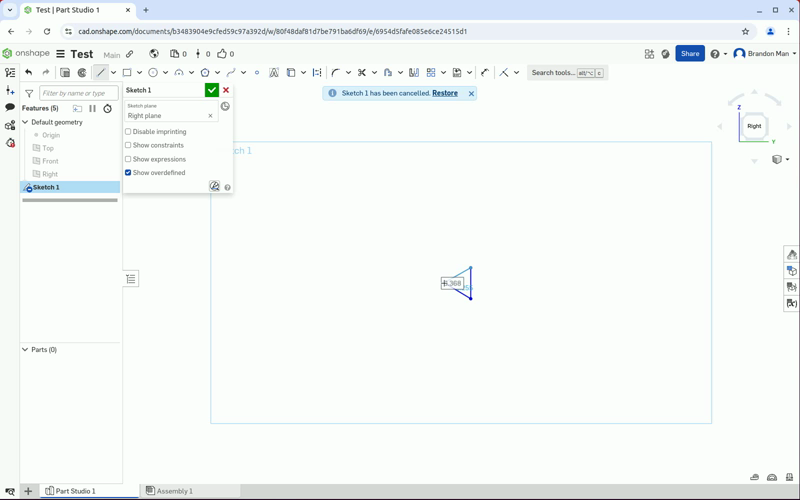
key_up(shift)
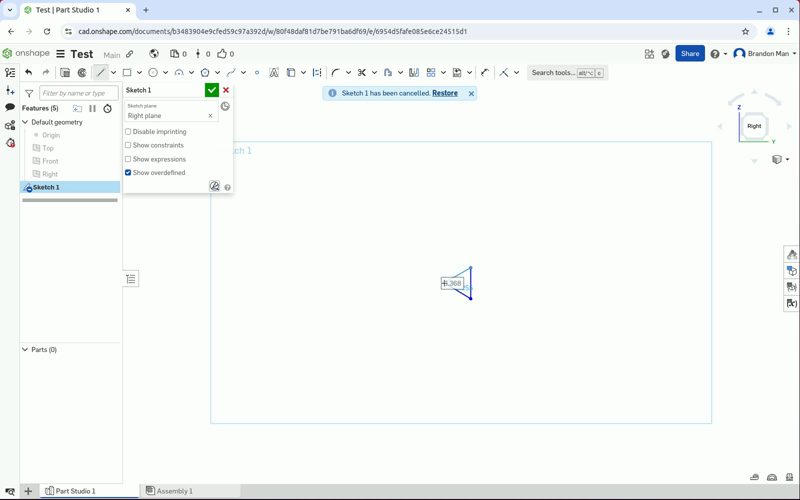
click(444, 282)
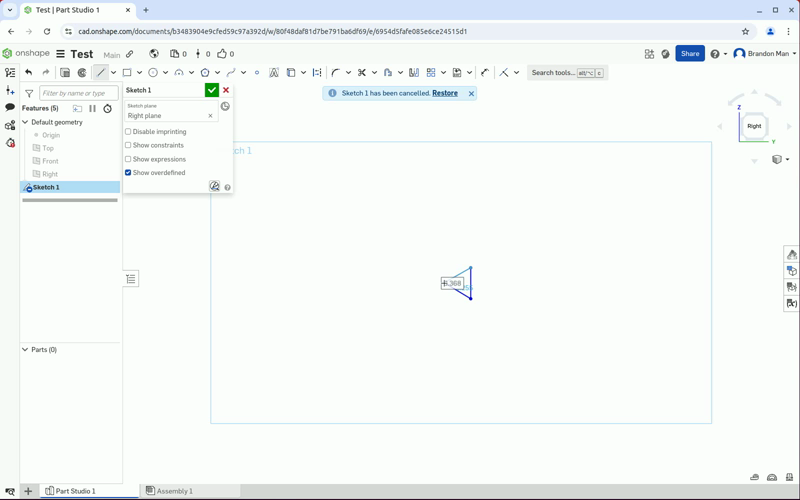
key(esc)
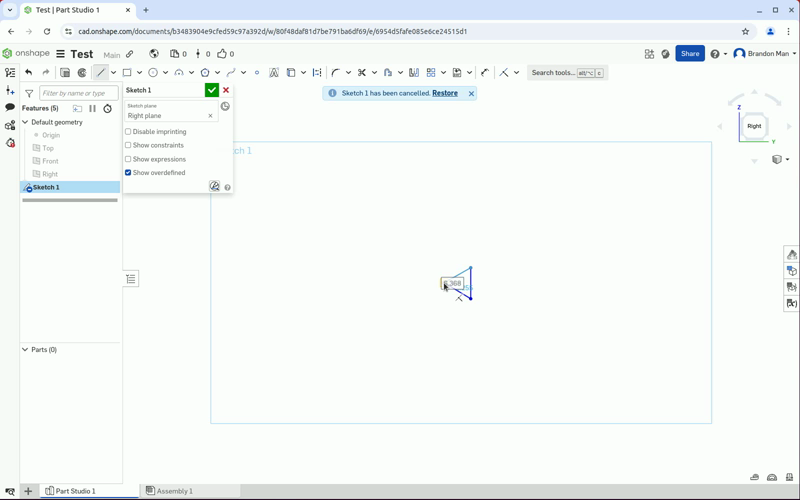
key(l)
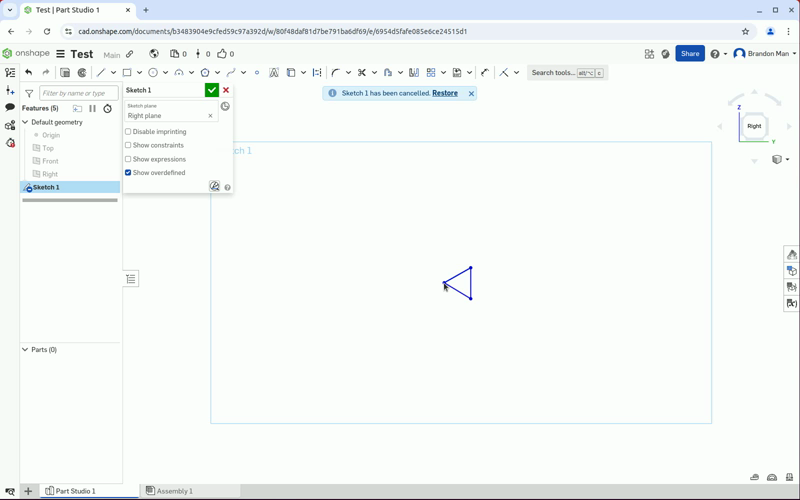
key_down(shift)
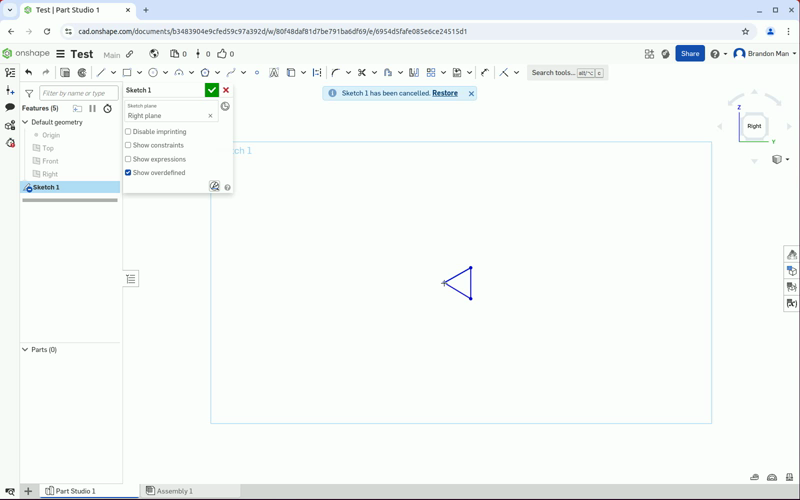
mouse_move(448, 282)
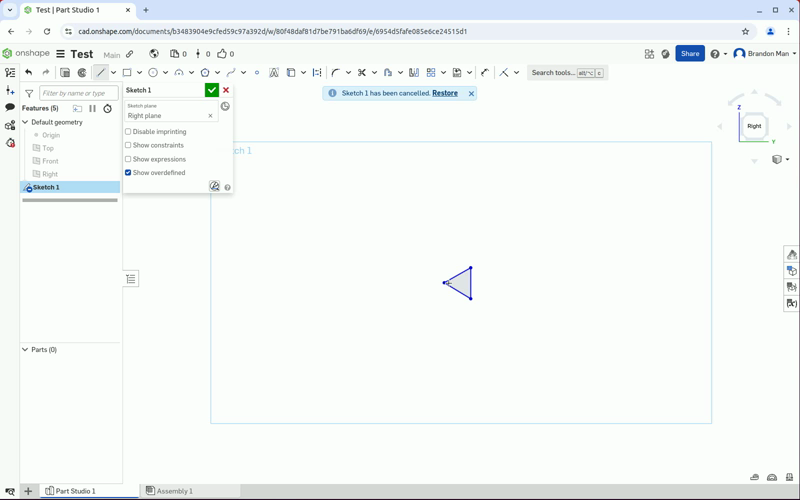
scroll(6)
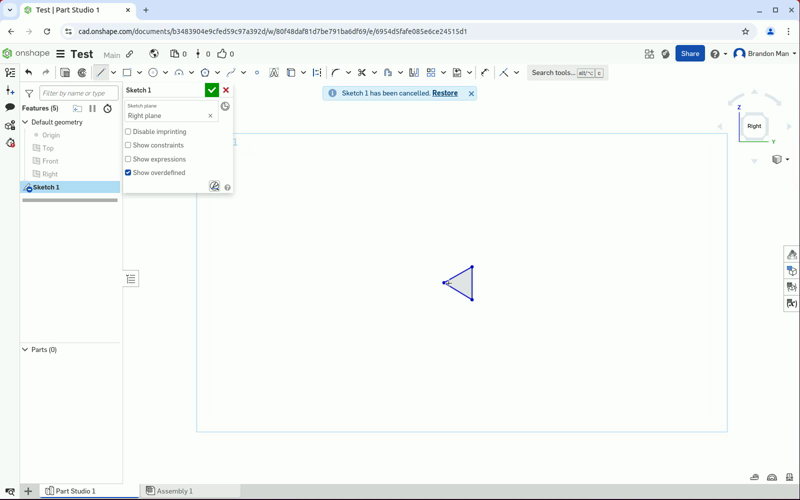
scroll(6)
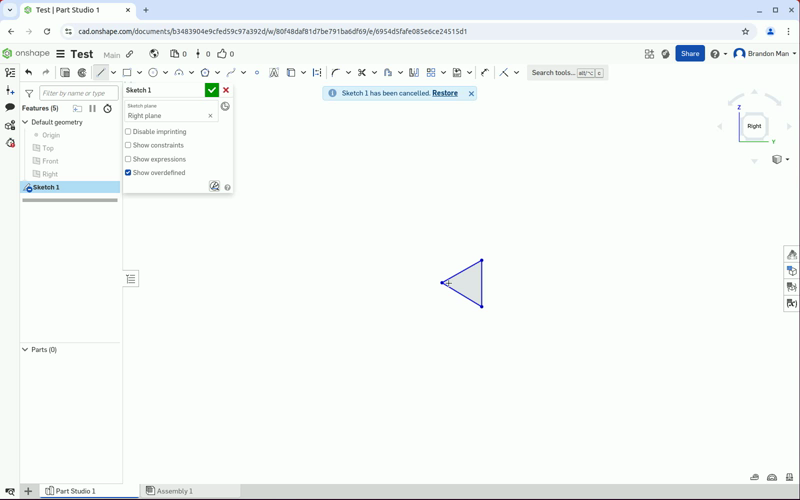
scroll(6)
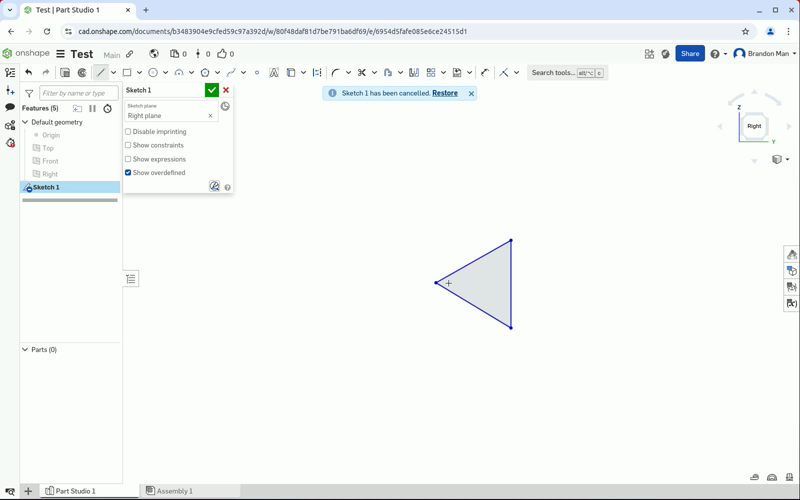
scroll(6)
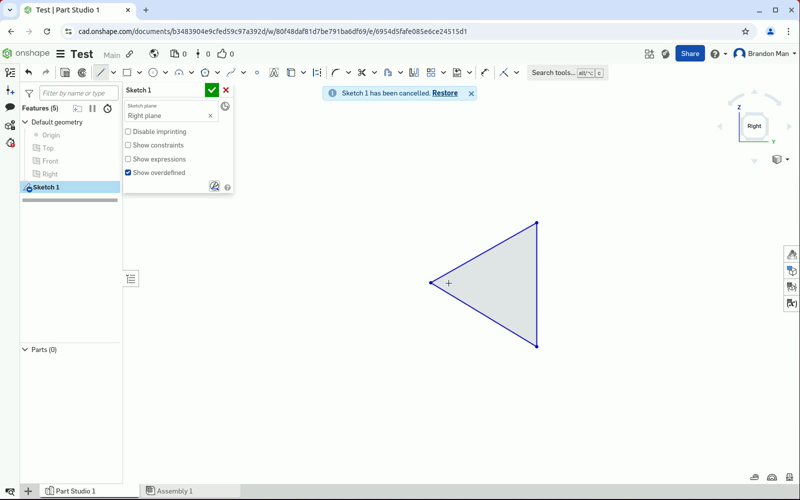
scroll(6)
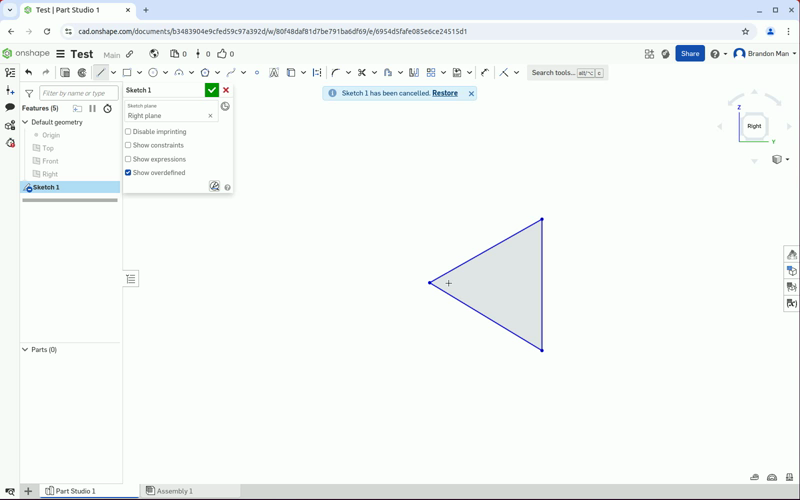
scroll(6)
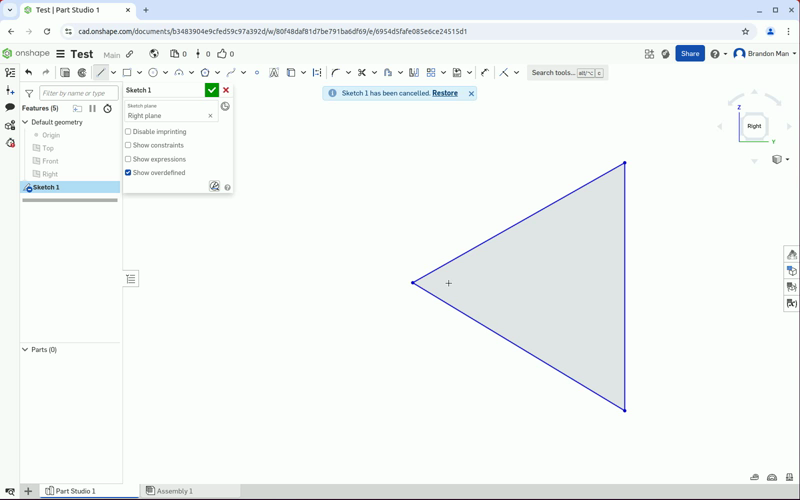
scroll(6)
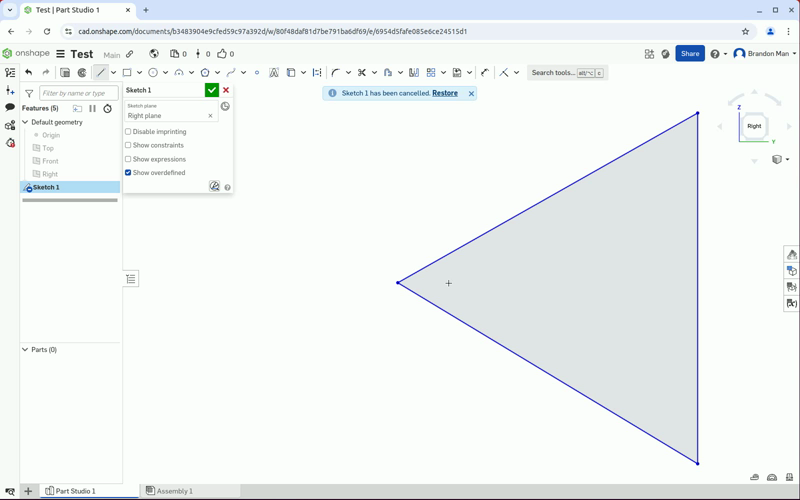
click(448, 282)
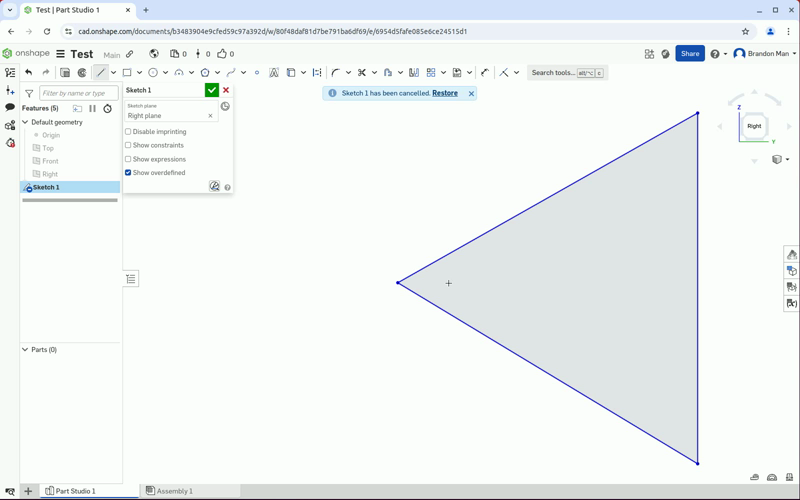
scroll(-6)
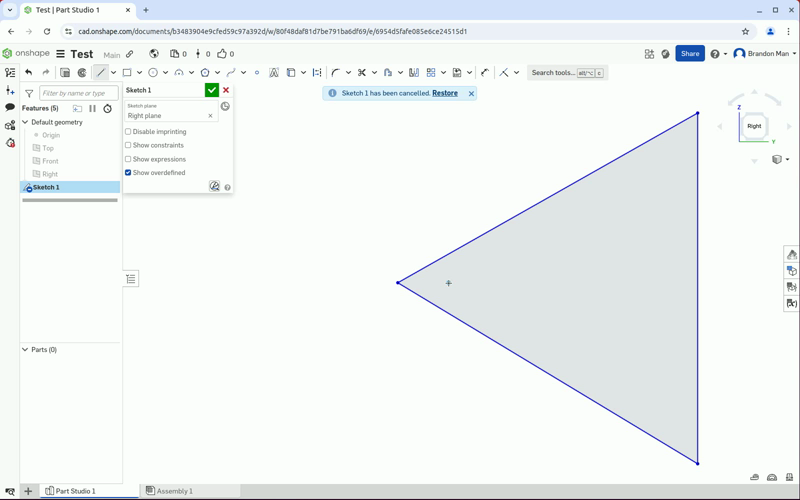
scroll(-6)
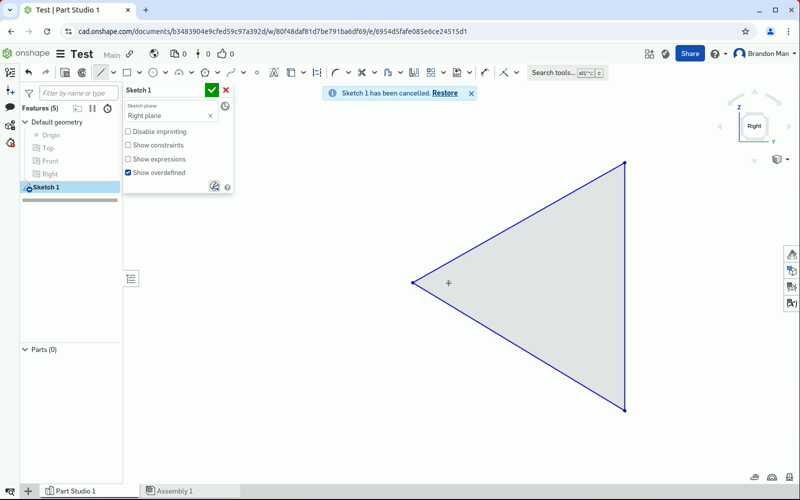
scroll(-6)
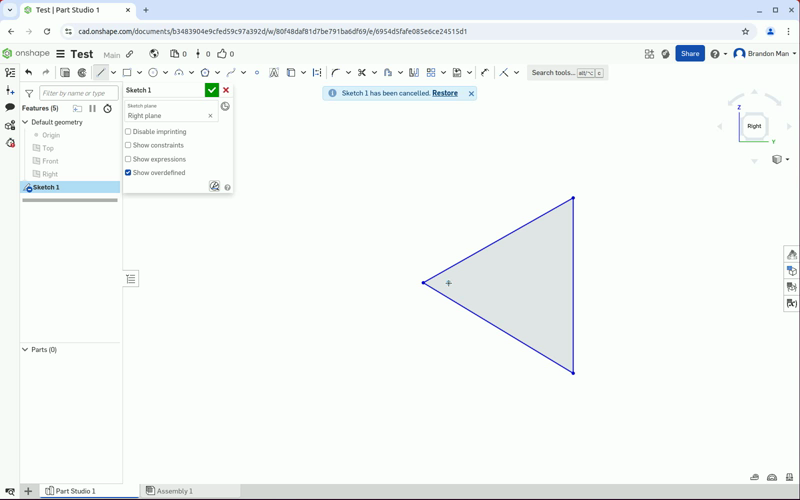
scroll(-6)
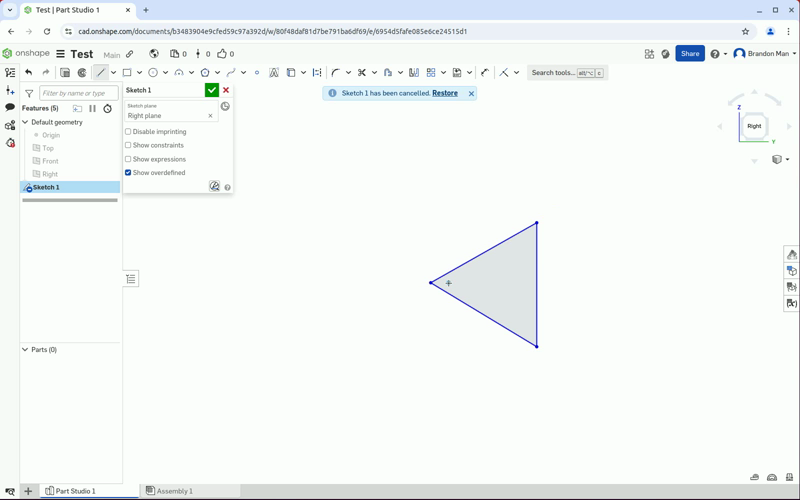
scroll(-6)
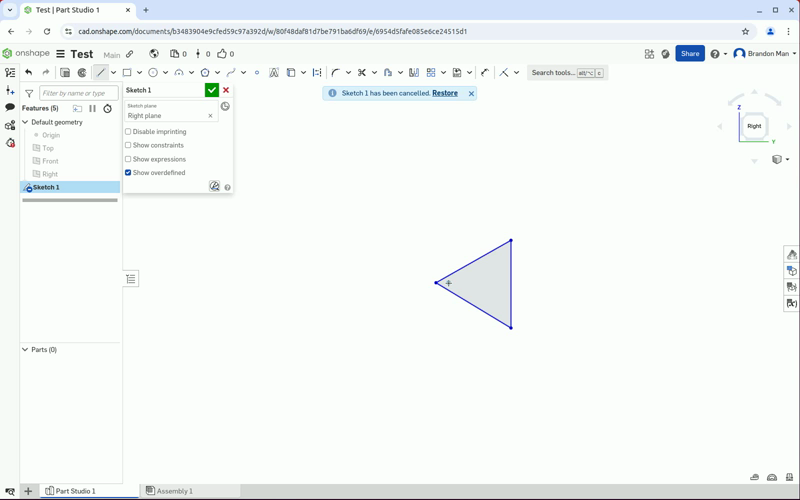
scroll(-6)
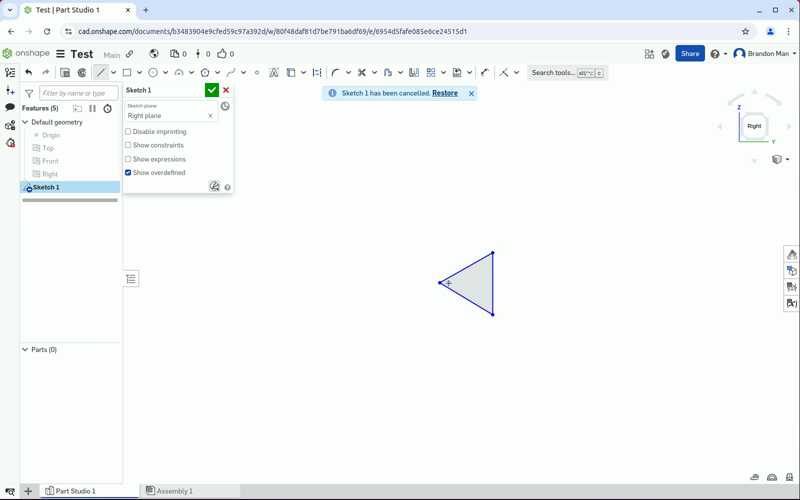
scroll(-6)
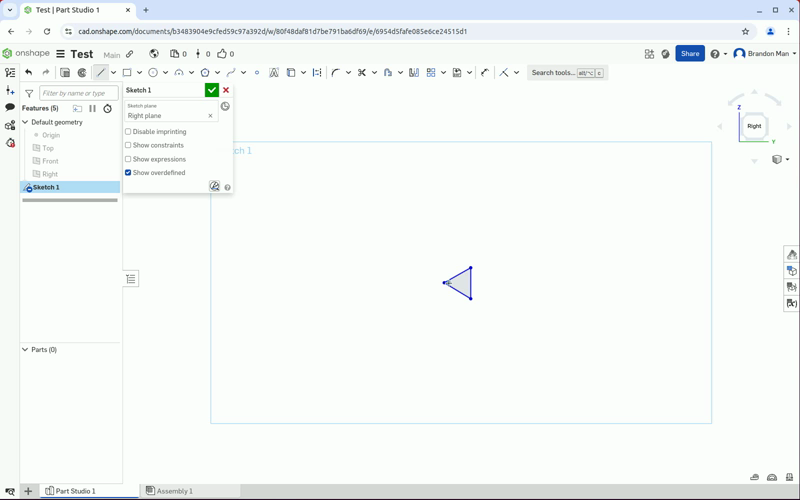
key_up(shift)
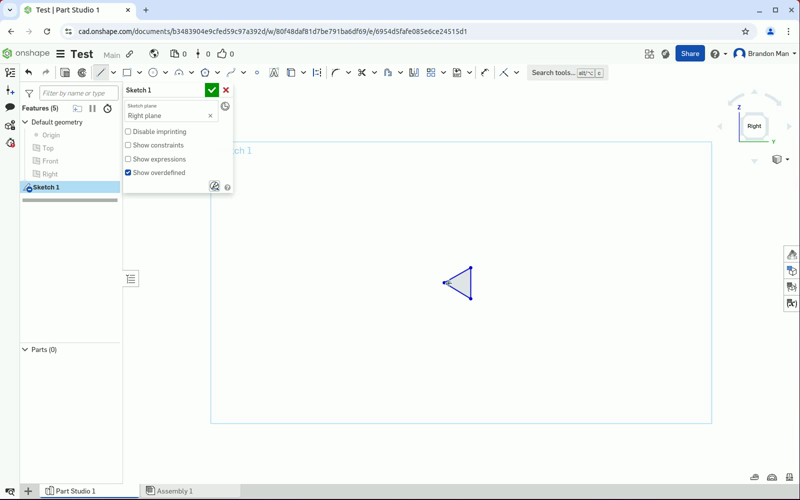
key_down(shift)
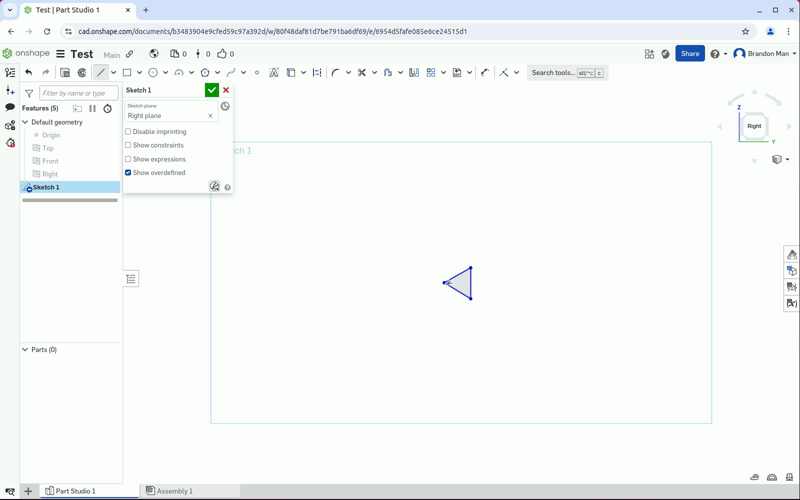
mouse_move(478, 282)
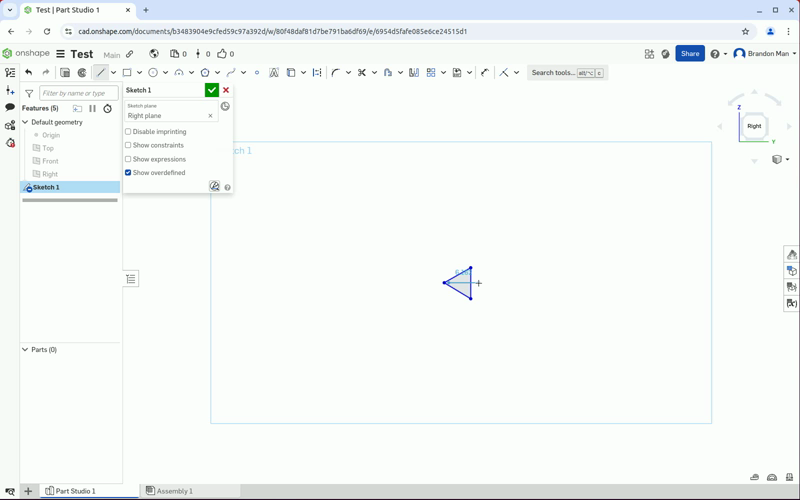
mouse_move(468, 295)
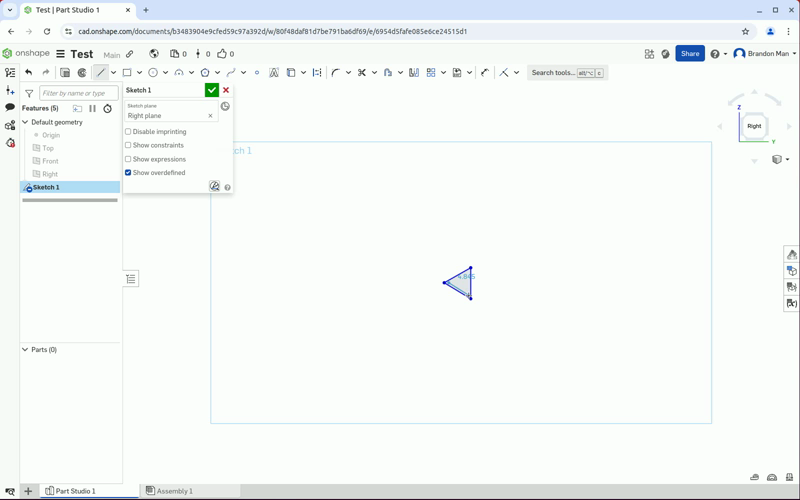
scroll(6)
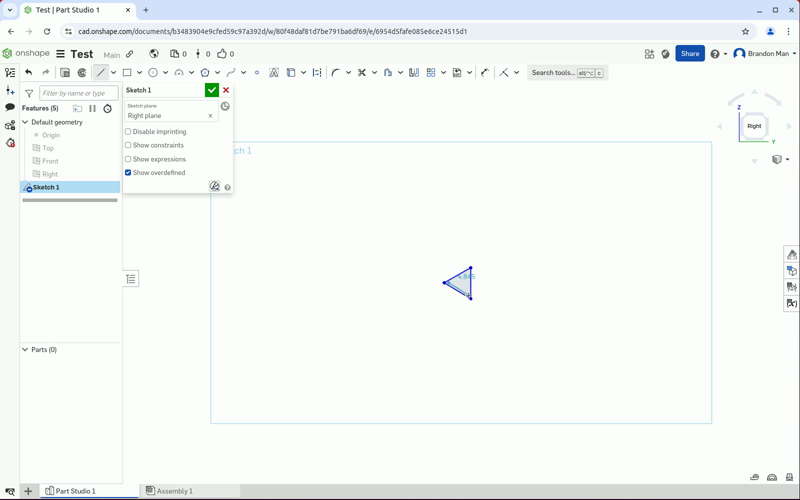
scroll(6)
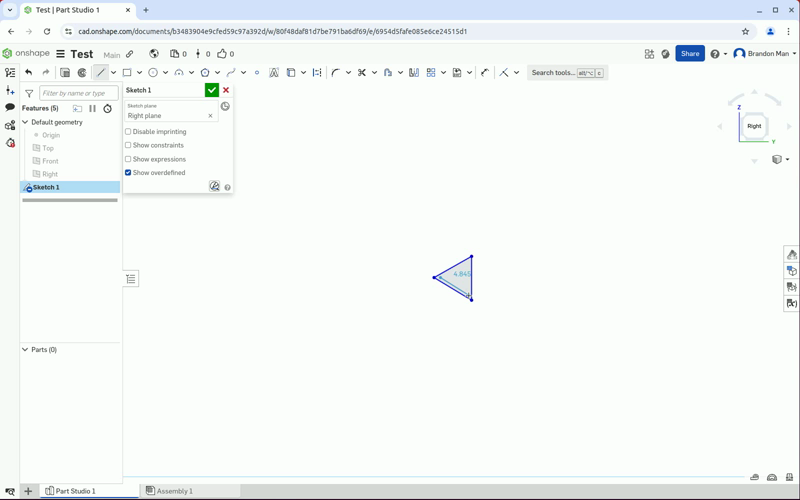
scroll(6)
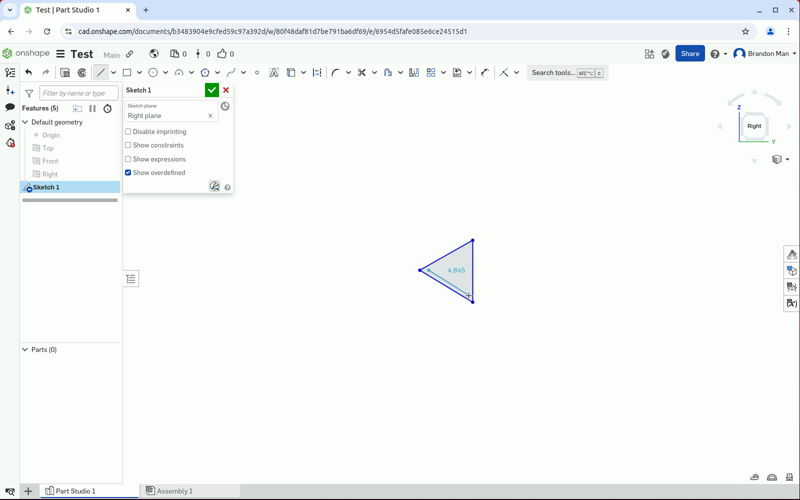
scroll(6)
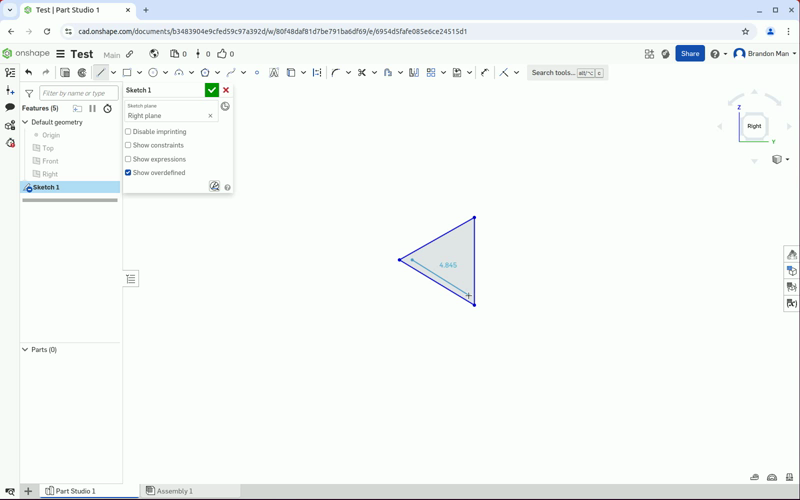
scroll(6)
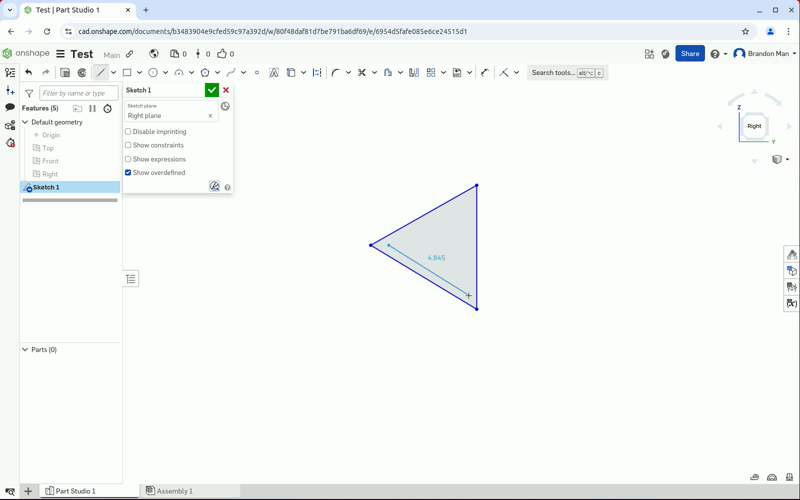
scroll(6)
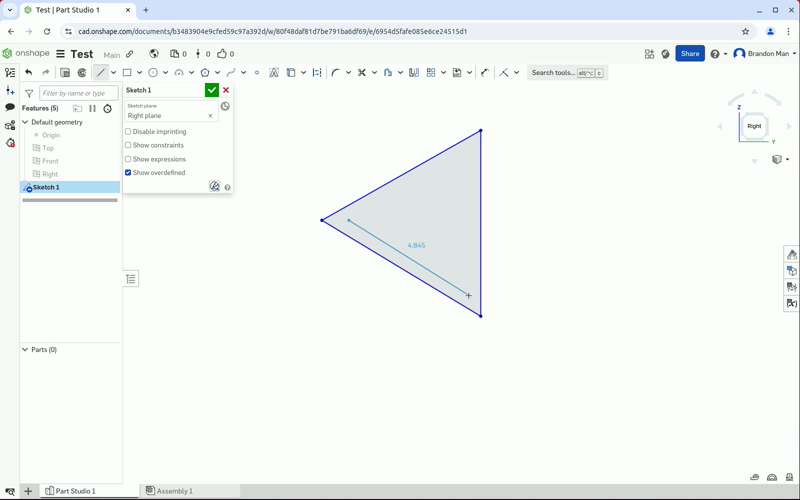
scroll(6)
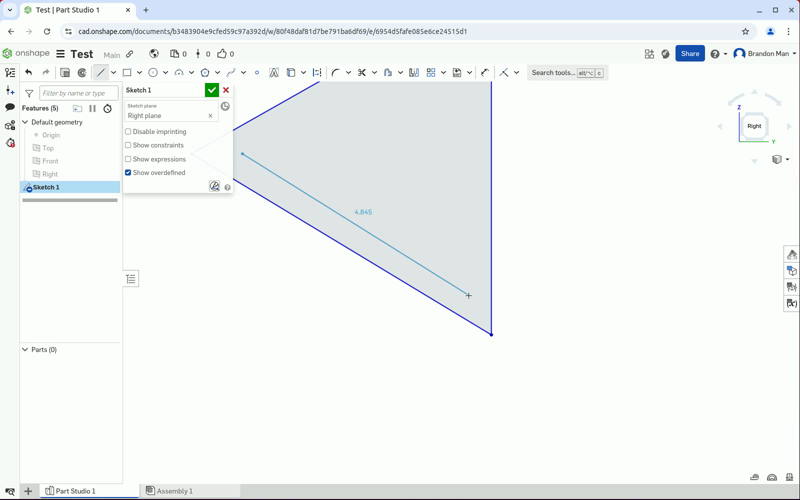
click(468, 295)
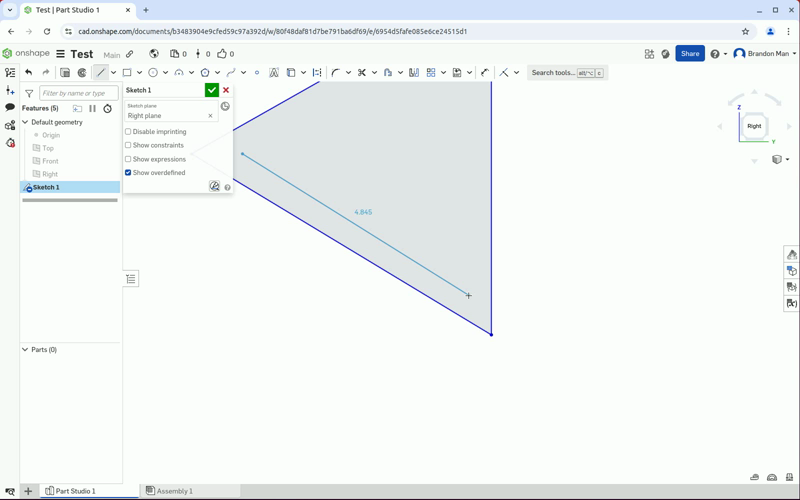
scroll(-6)
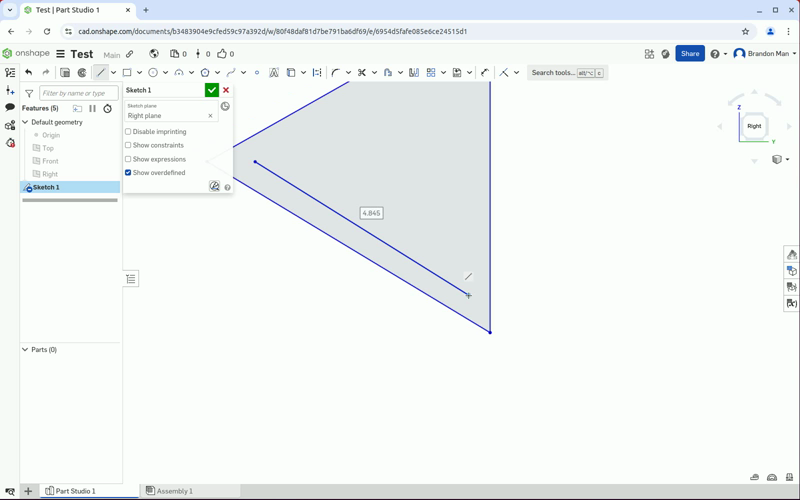
scroll(-6)
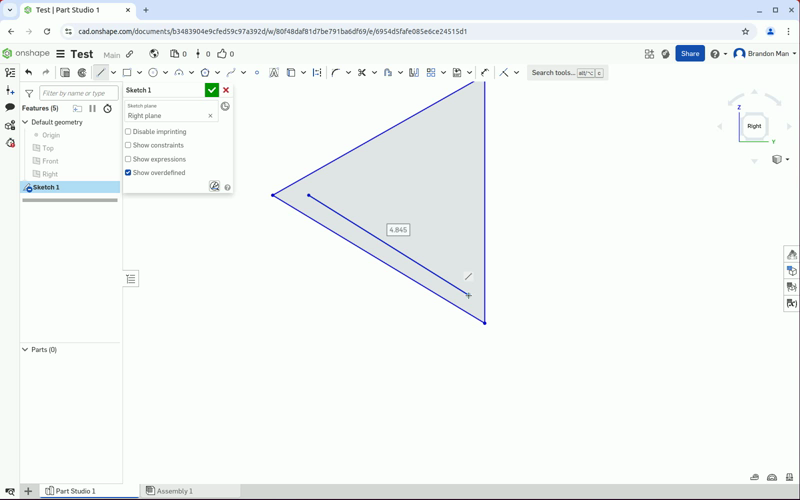
scroll(-6)
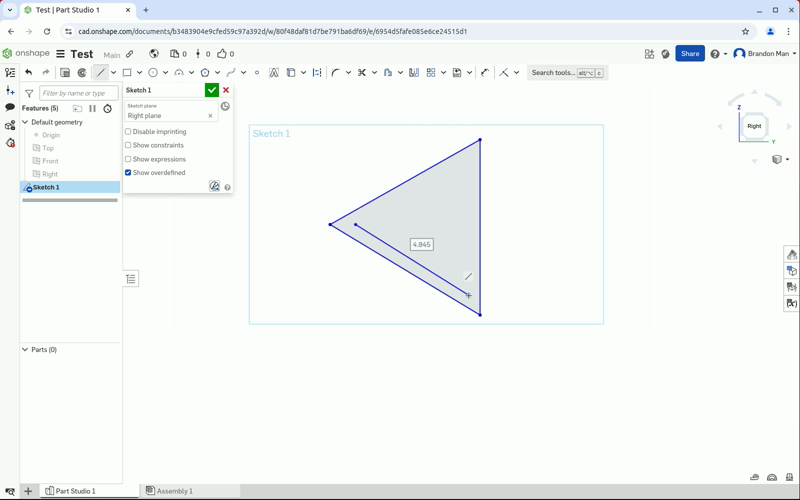
scroll(-6)
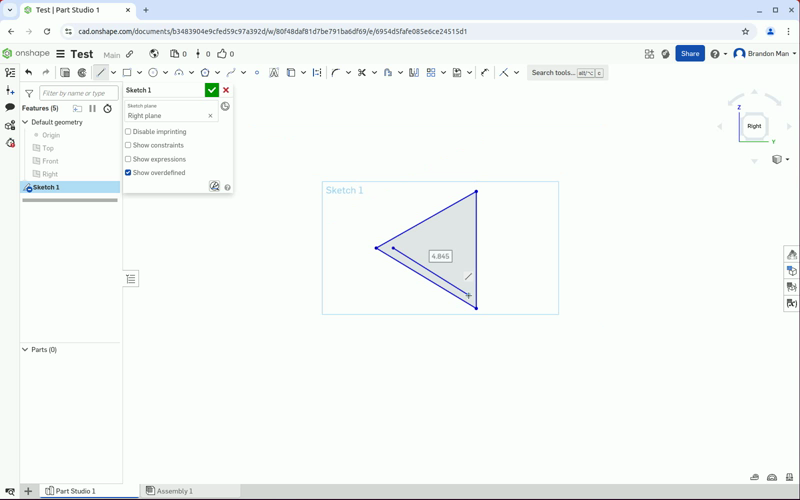
scroll(-6)
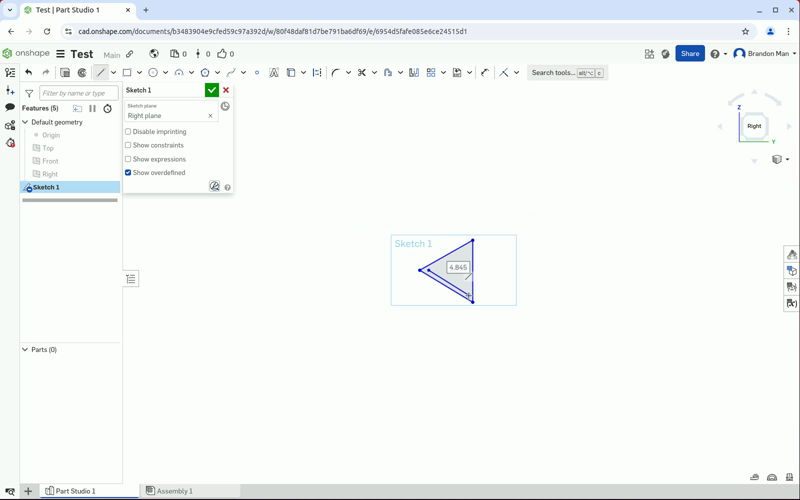
scroll(-6)
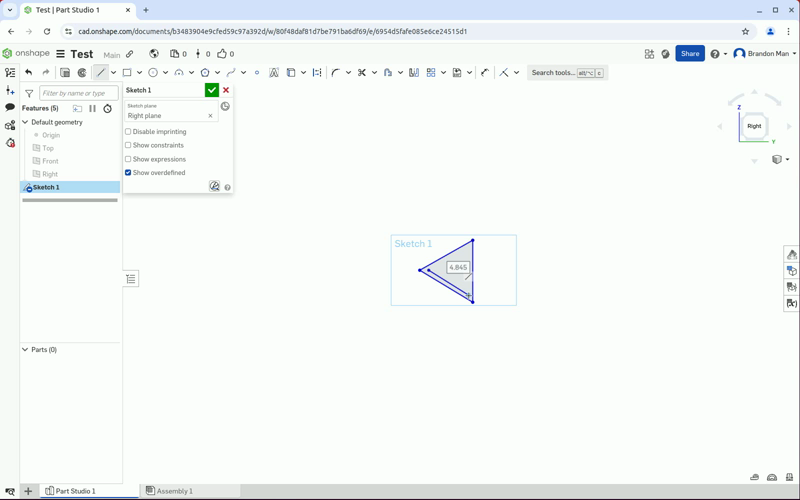
scroll(-6)
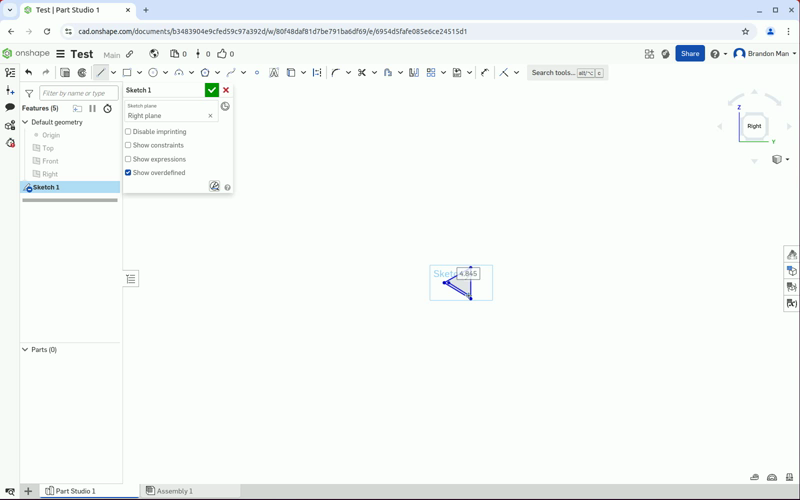
key_up(shift)
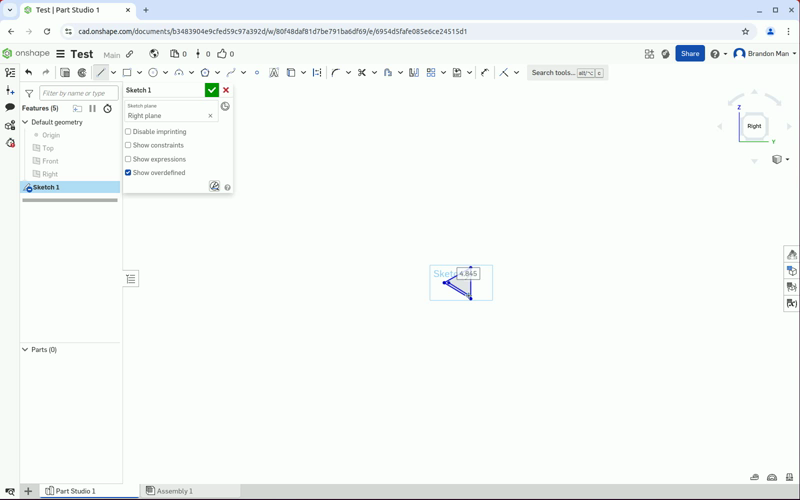
key_down(shift)
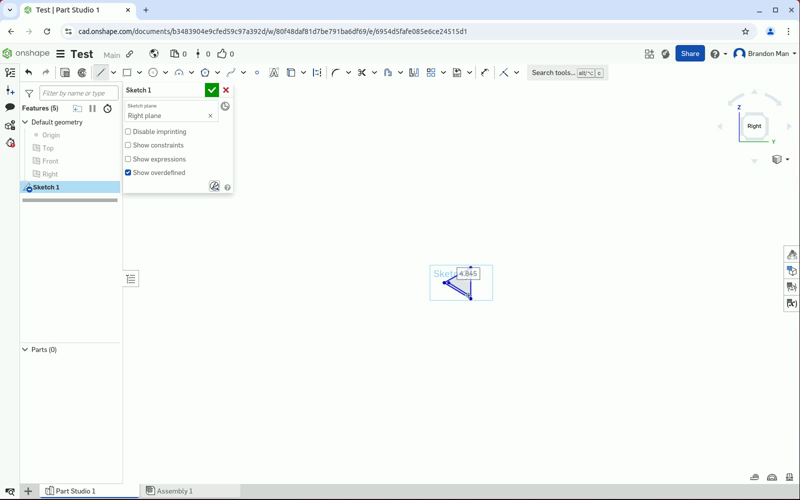
mouse_move(498, 295)
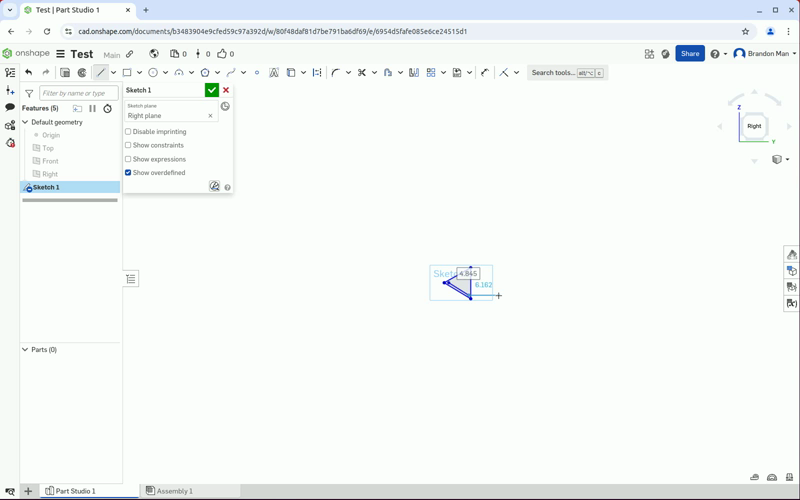
mouse_move(469, 271)
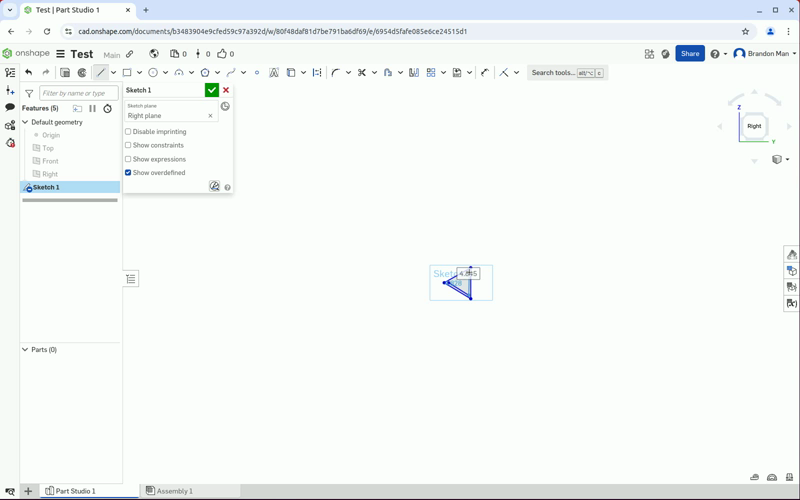
scroll(6)
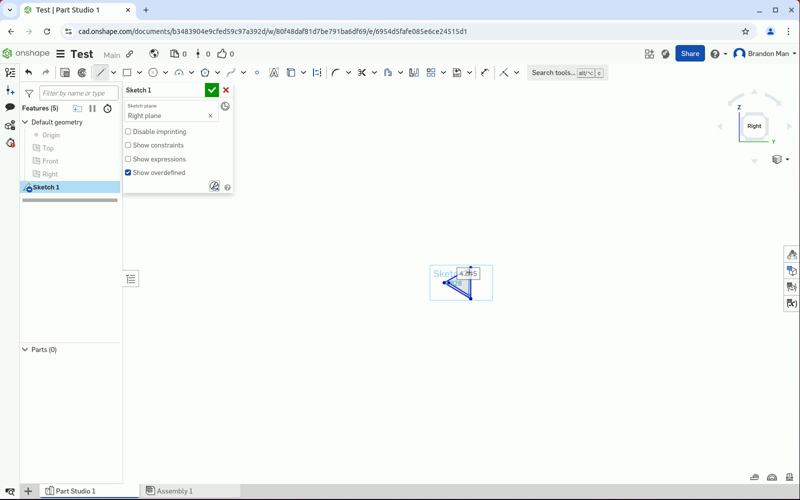
scroll(6)
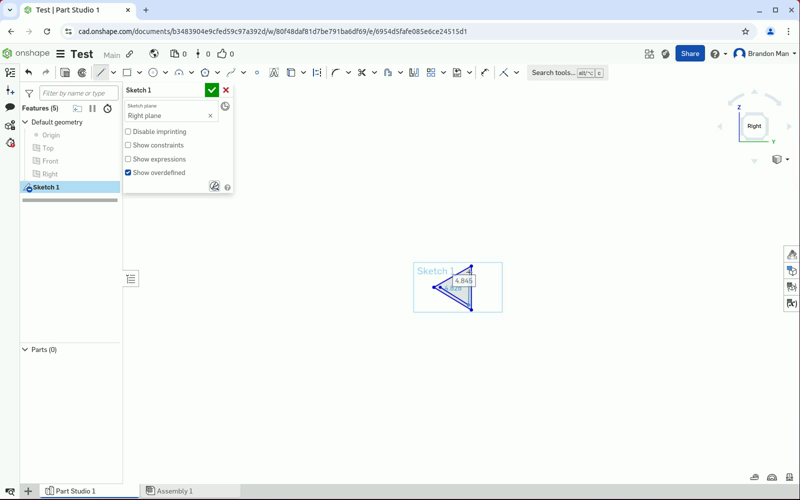
scroll(6)
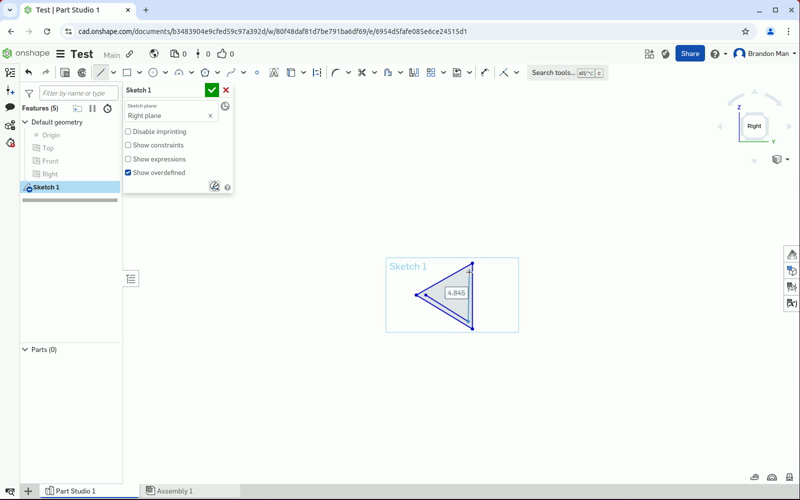
scroll(6)
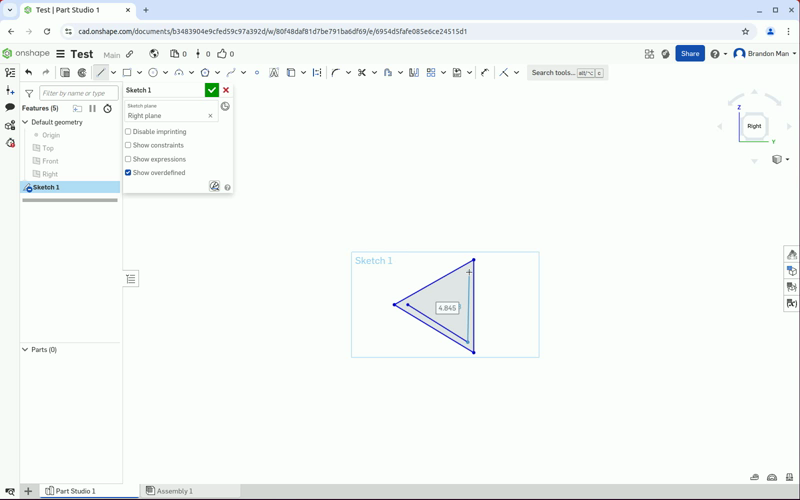
scroll(6)
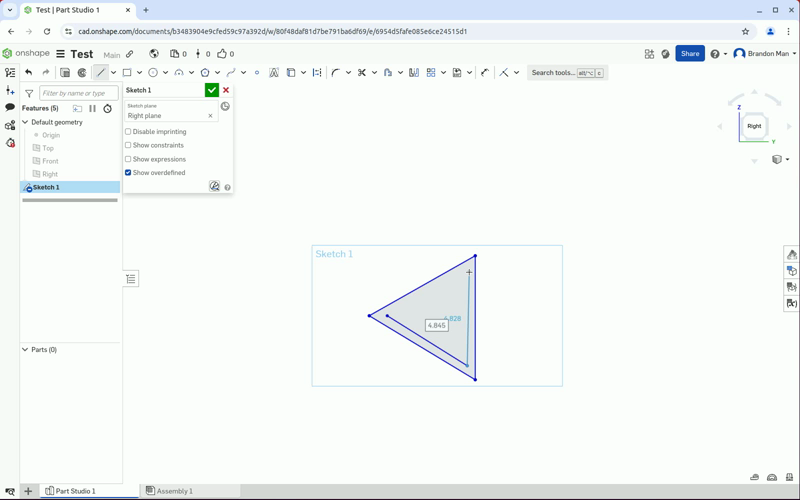
scroll(6)
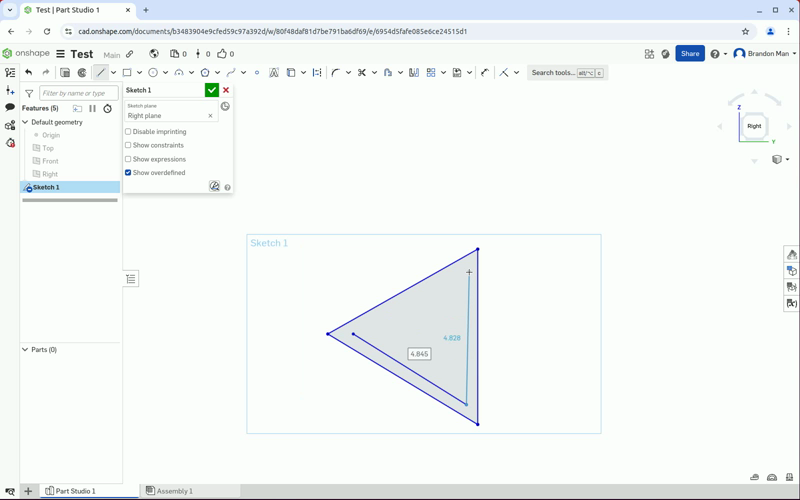
scroll(6)
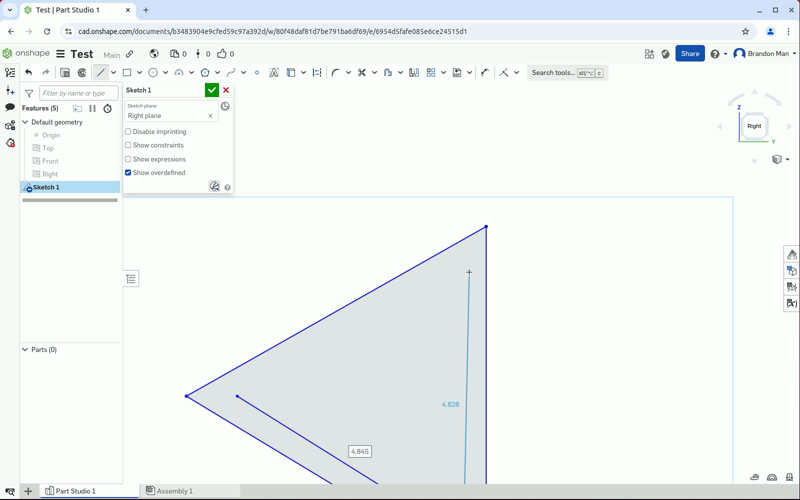
click(469, 271)
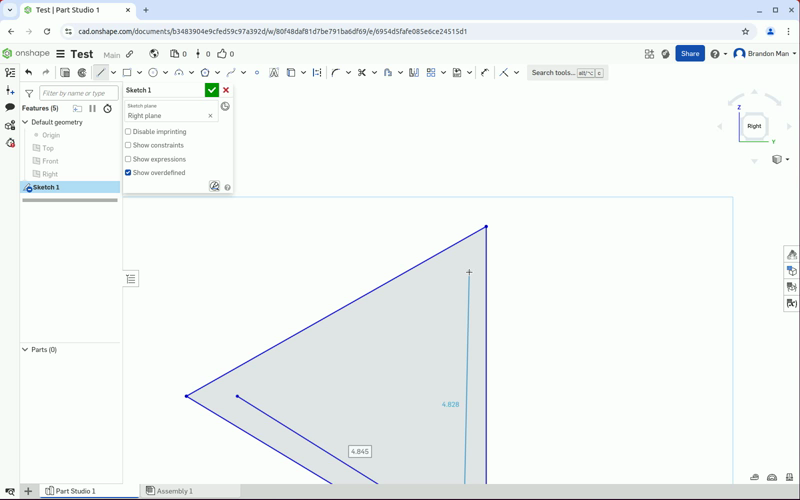
scroll(-6)
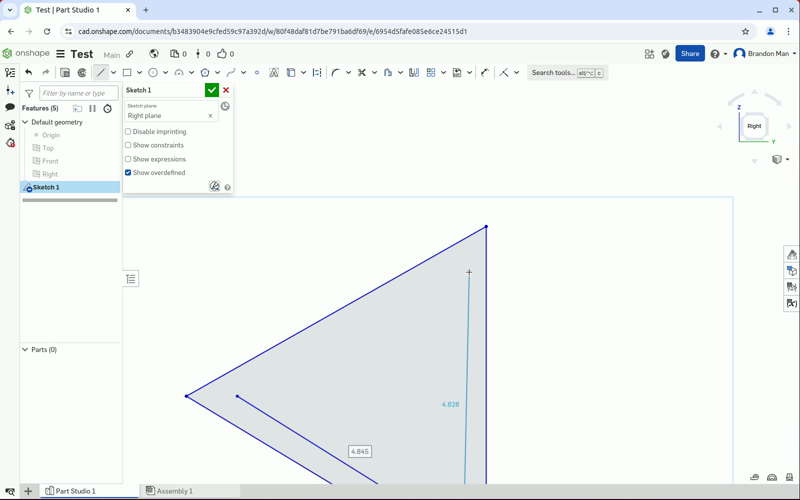
scroll(-6)
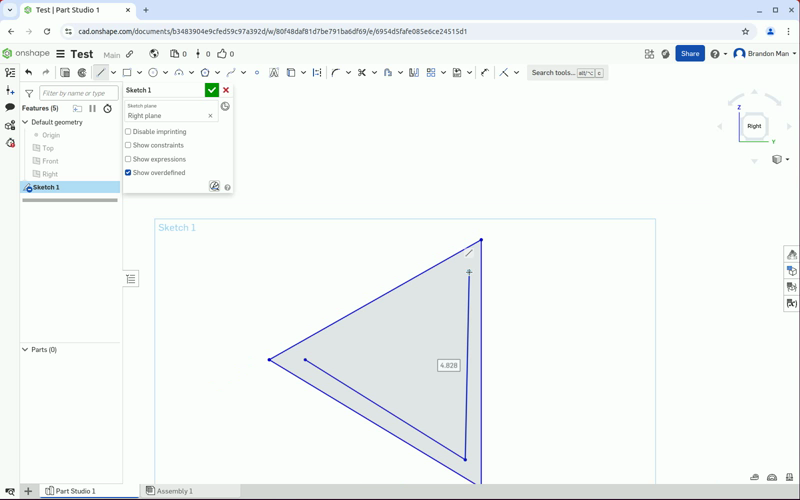
scroll(-6)
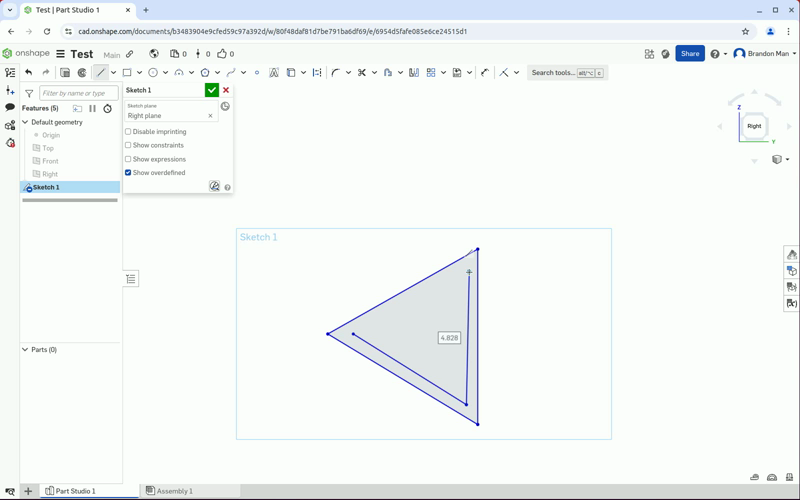
scroll(-6)
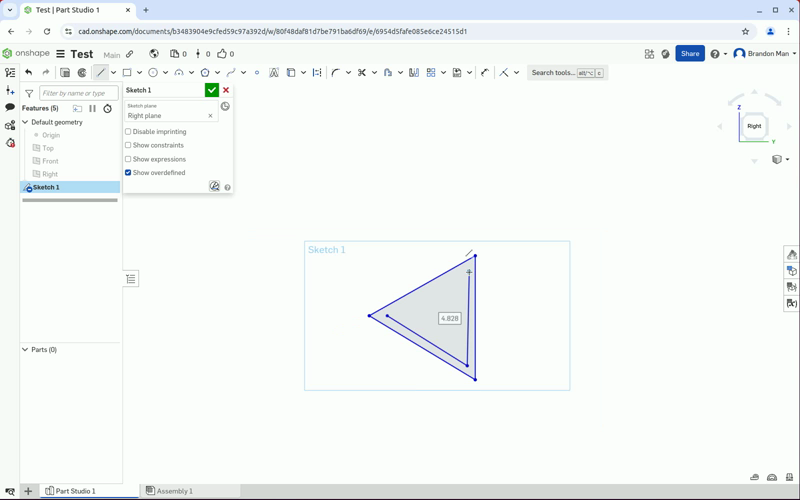
scroll(-6)
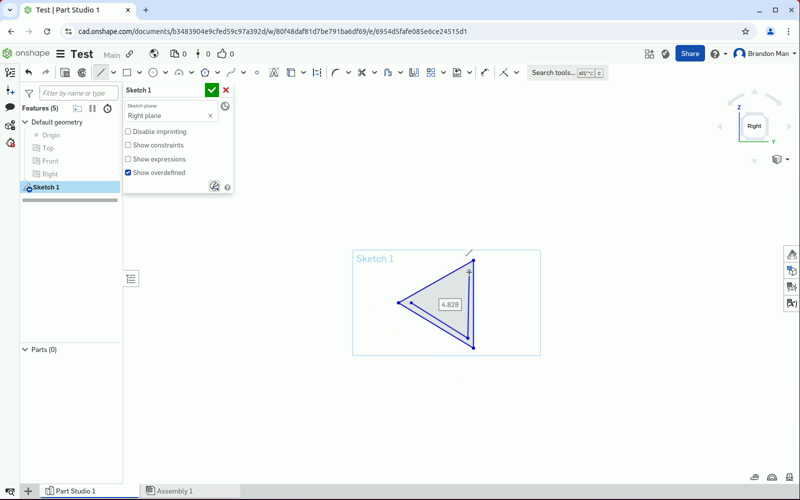
scroll(-6)
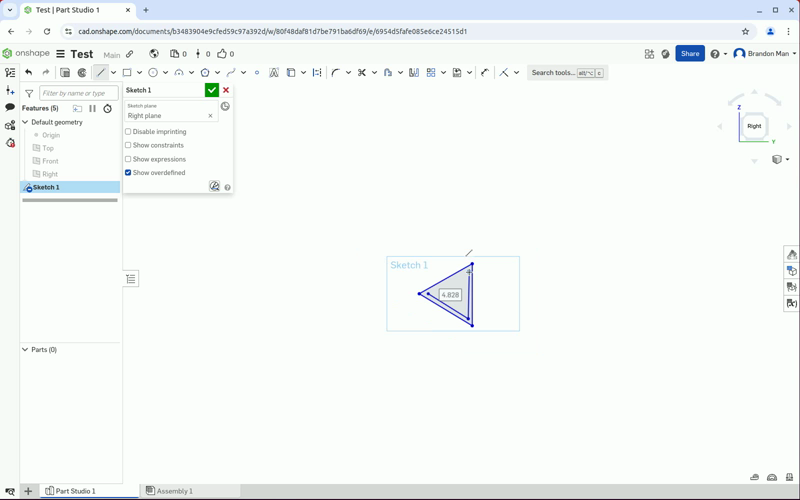
scroll(-6)
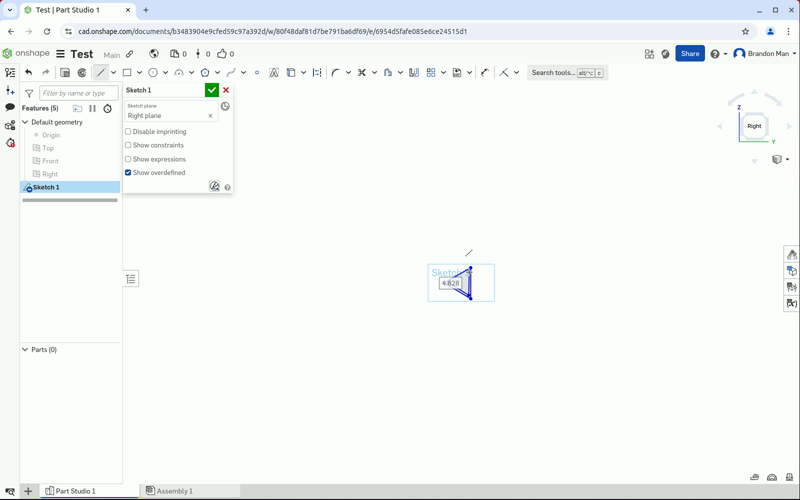
key_up(shift)
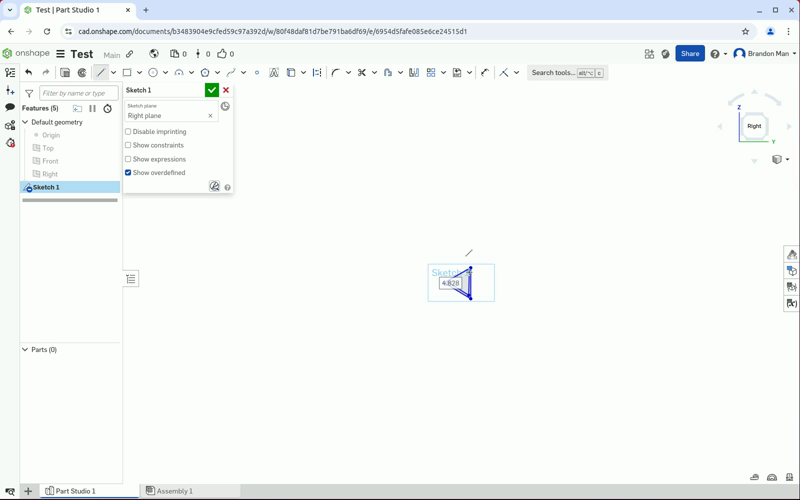
mouse_move(499, 271)
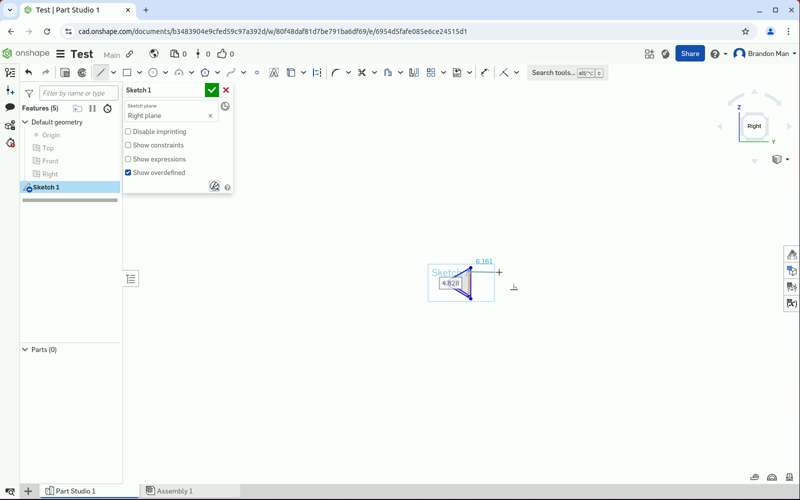
key_down(shift)
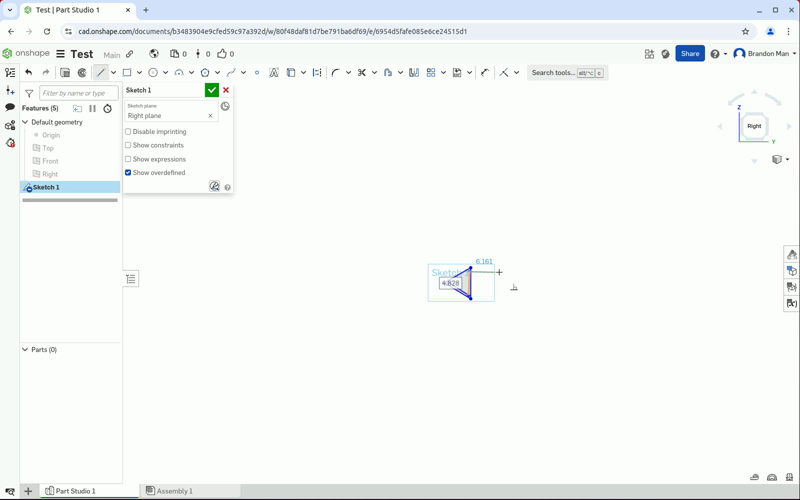
mouse_move(448, 282)
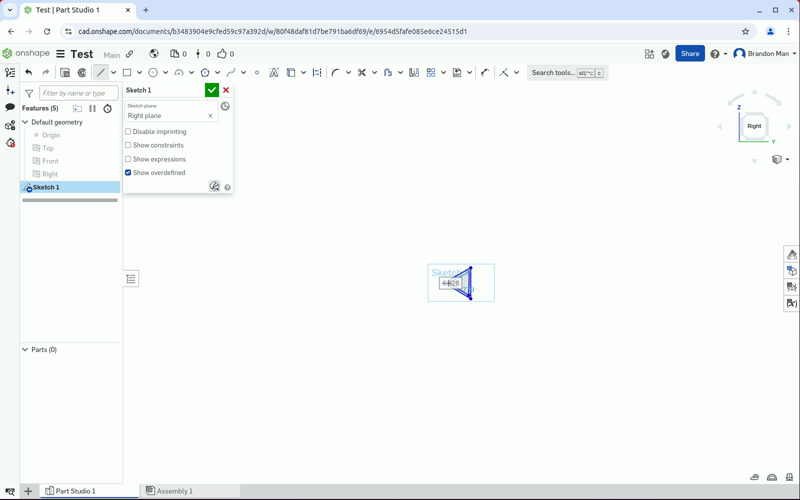
scroll(6)
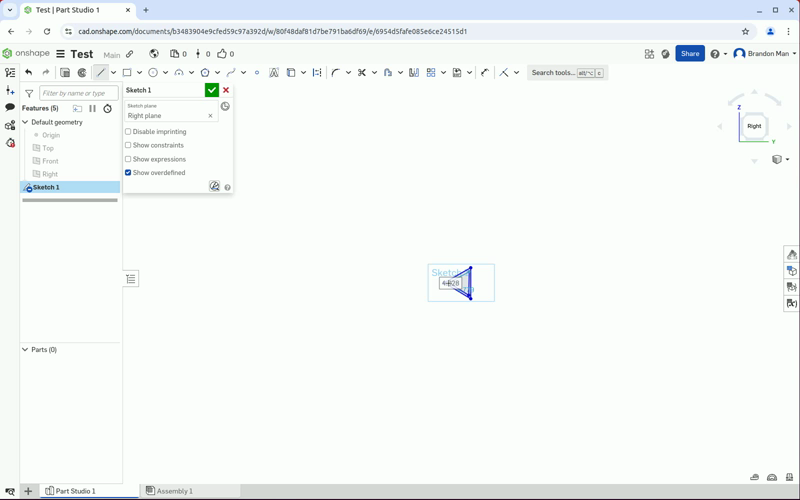
scroll(6)
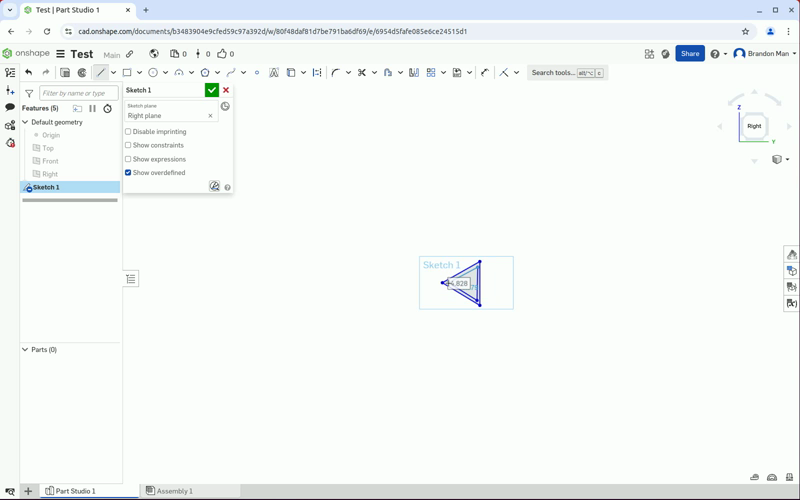
scroll(6)
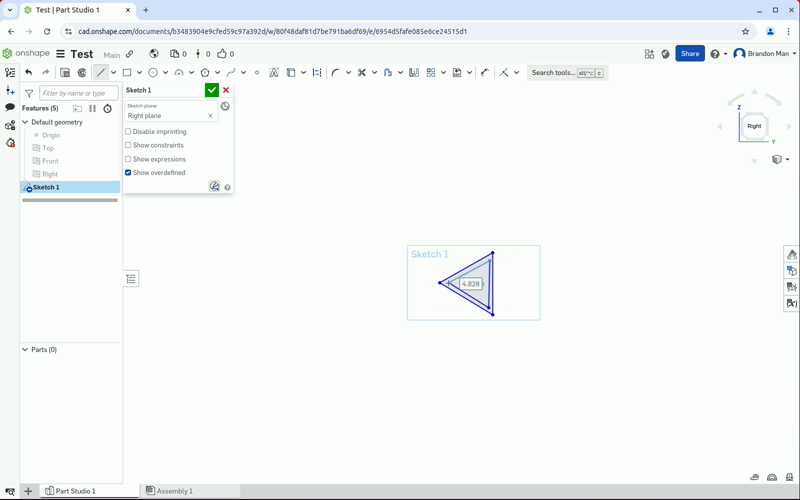
scroll(6)
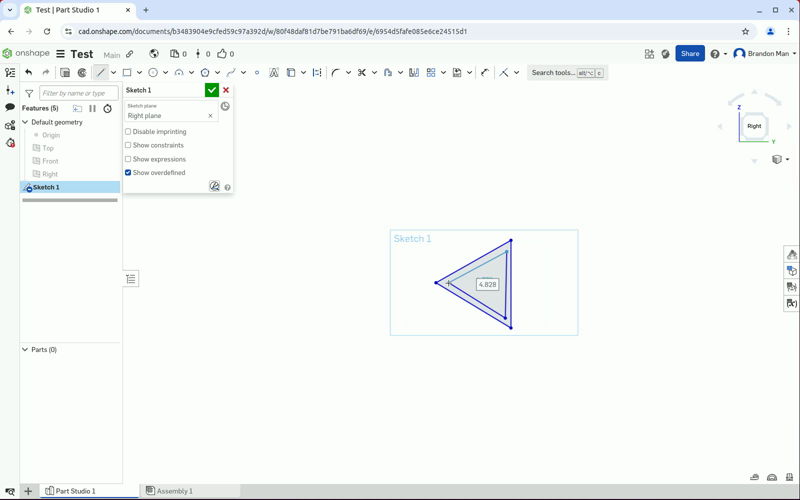
scroll(6)
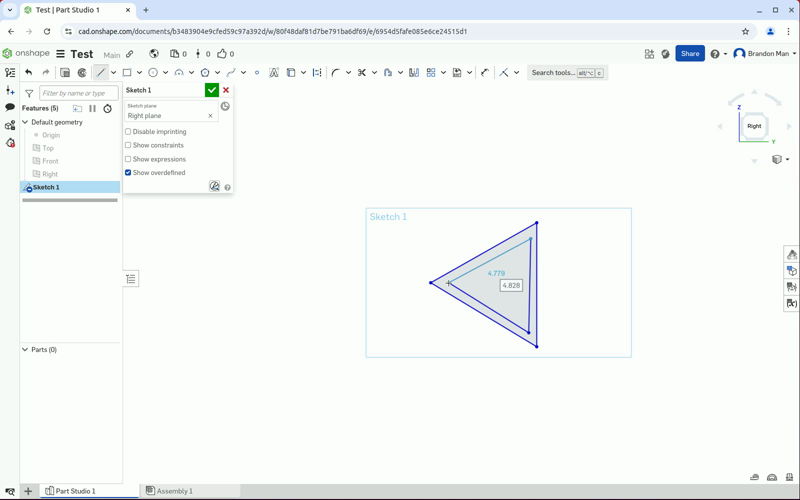
scroll(6)
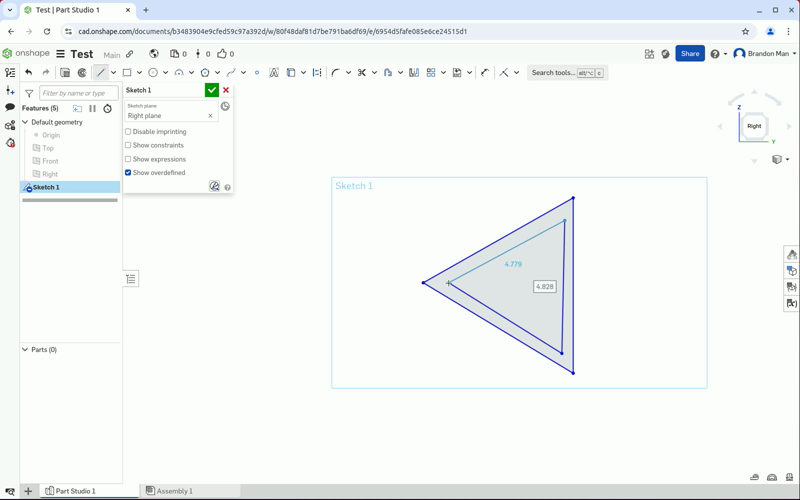
scroll(6)
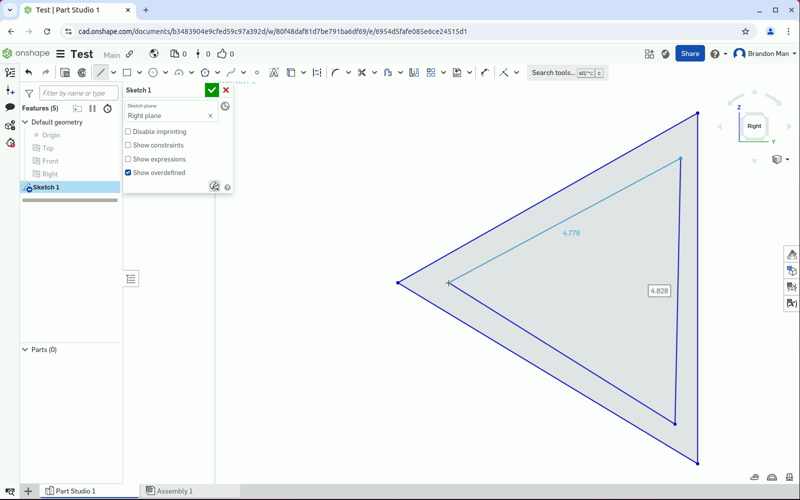
key_up(shift)
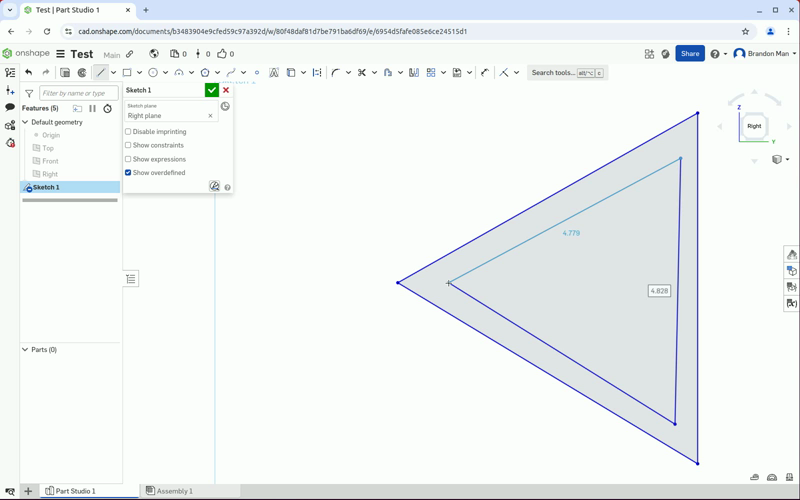
click(448, 282)
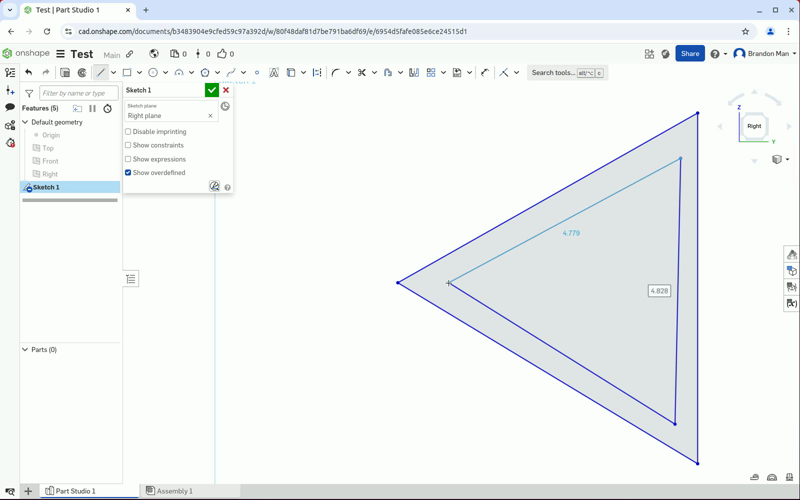
scroll(-6)
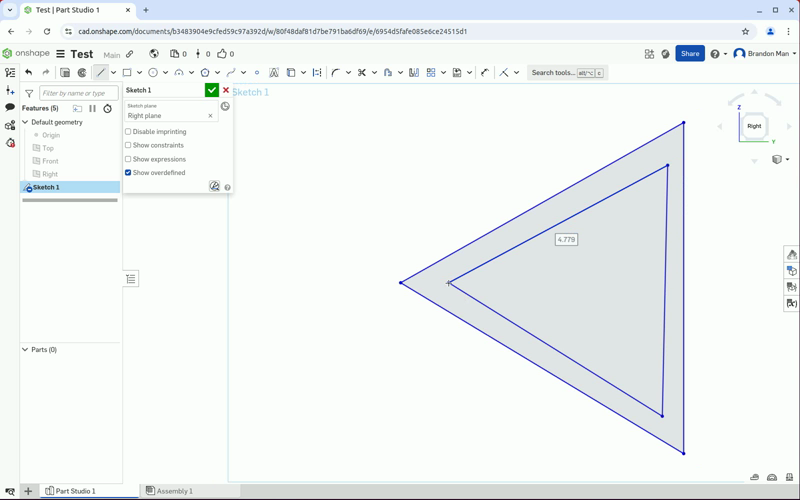
scroll(-6)
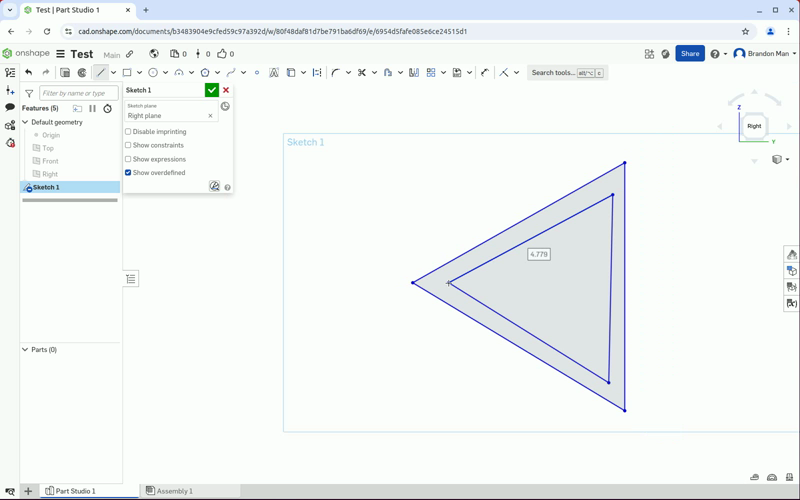
scroll(-6)
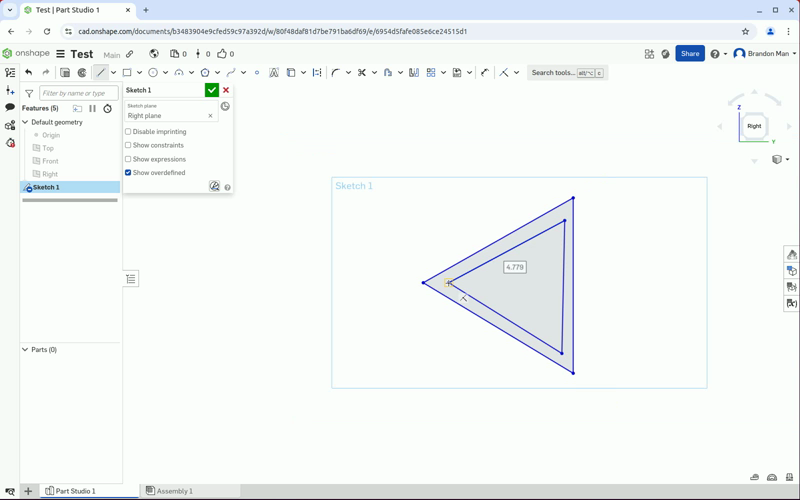
scroll(-6)
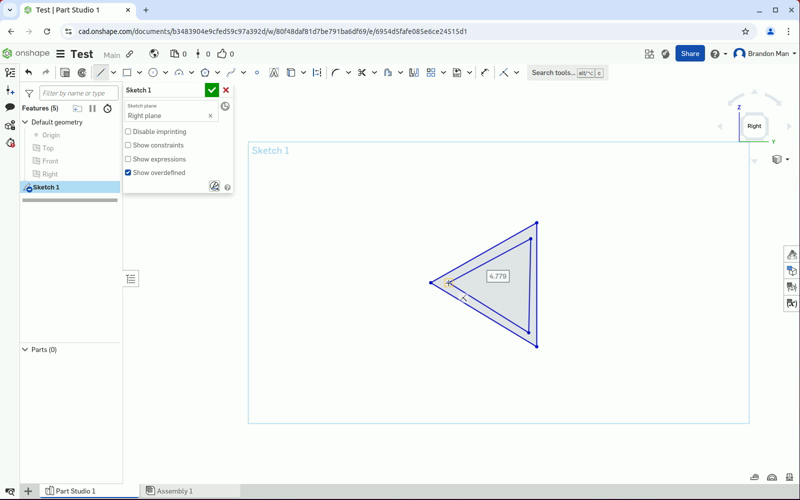
scroll(-6)
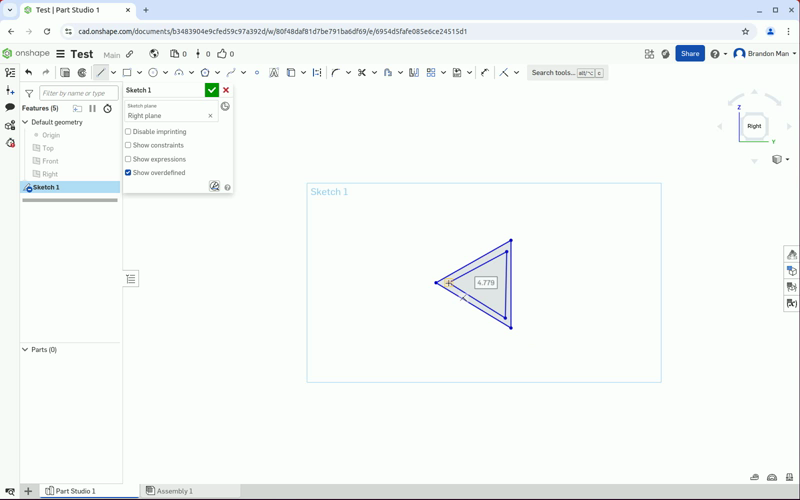
scroll(-6)
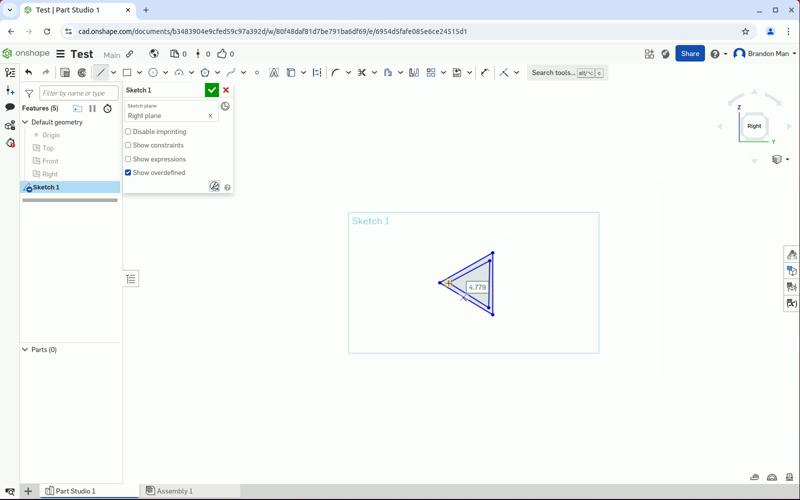
scroll(-6)
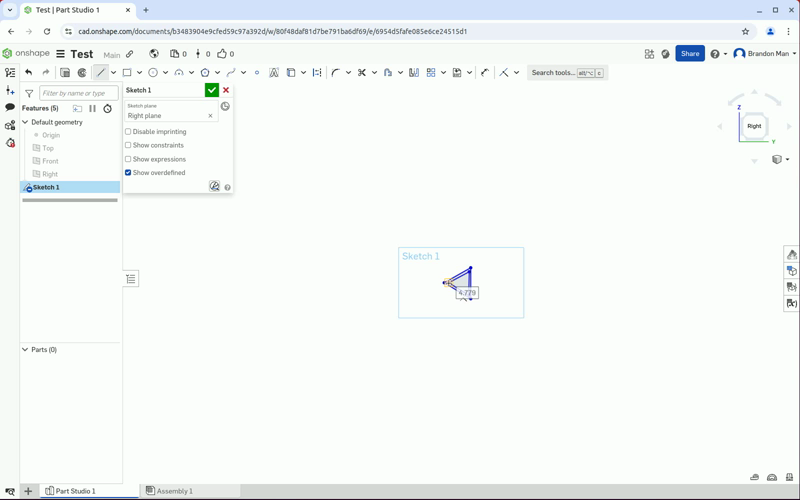
key(esc)
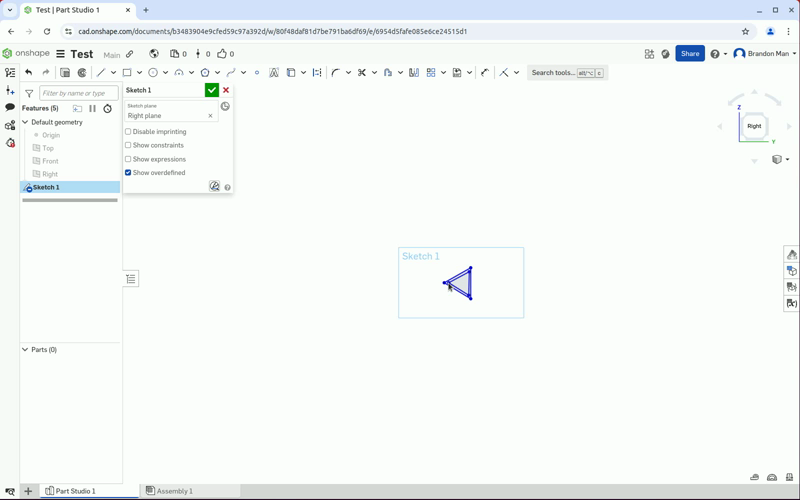
mouse_move(455, 277)
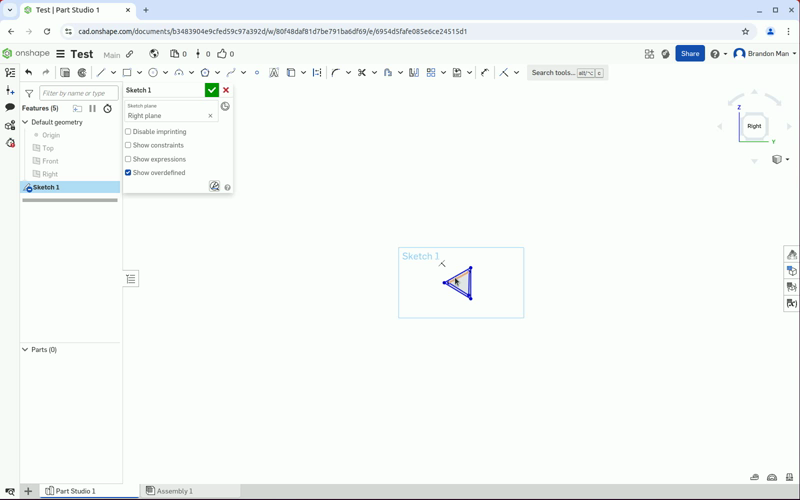
scroll(6)
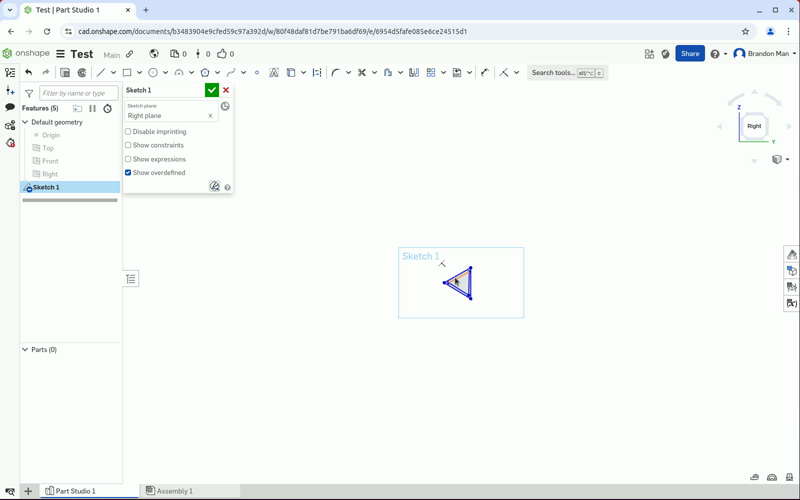
scroll(6)
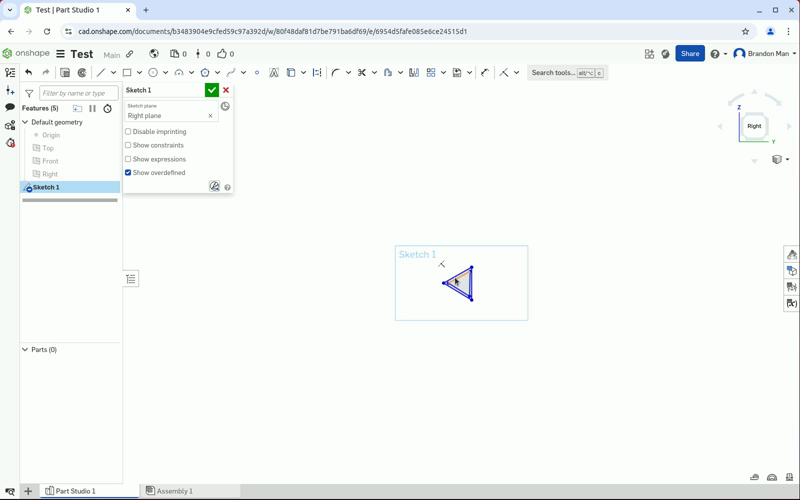
scroll(6)
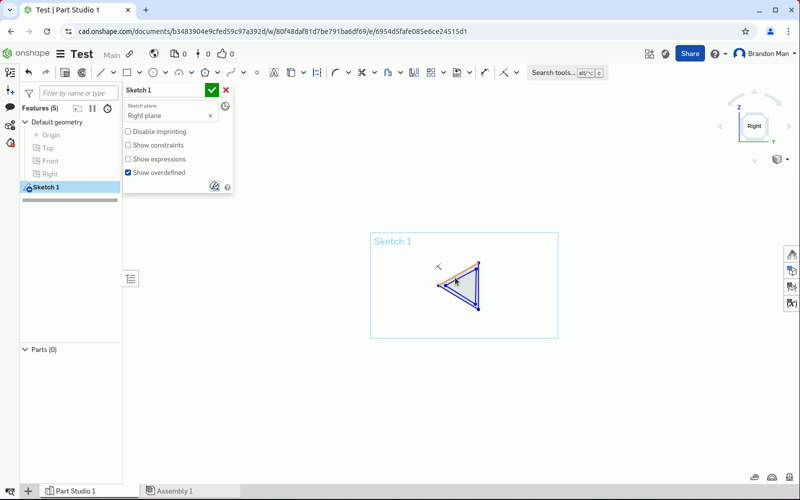
scroll(6)
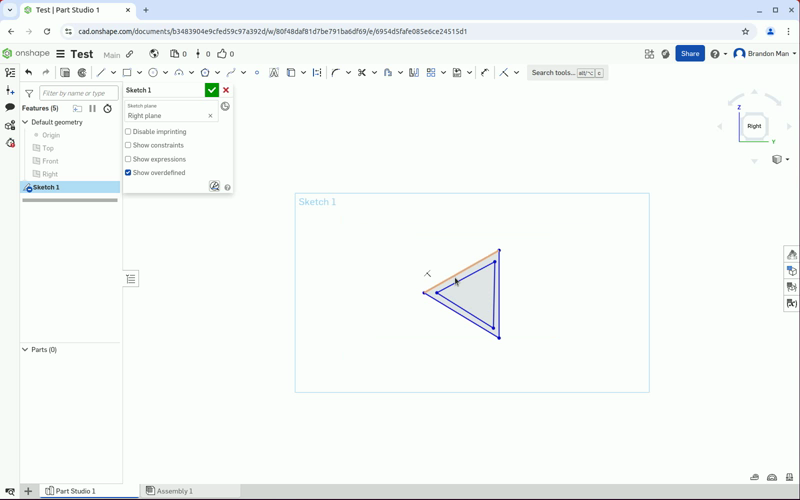
scroll(6)
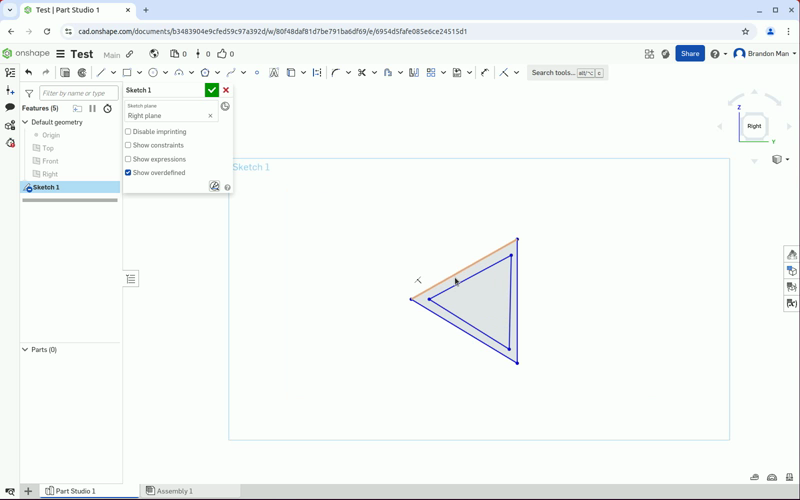
scroll(6)
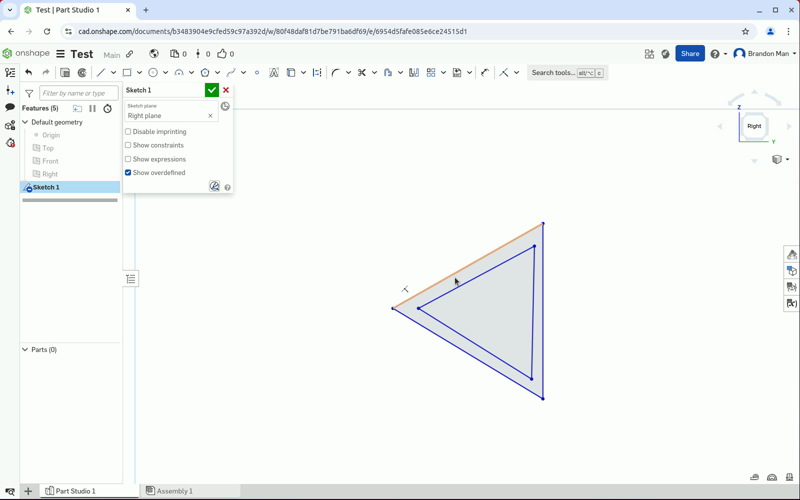
scroll(6)
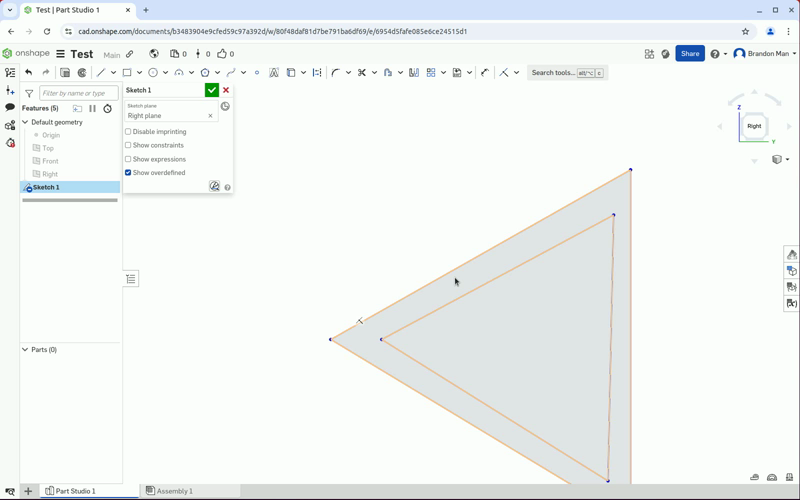
click(455, 277)
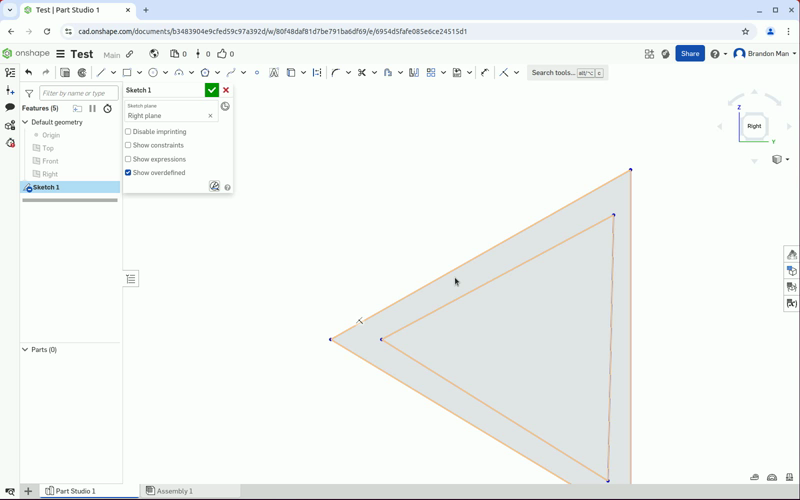
scroll(-6)
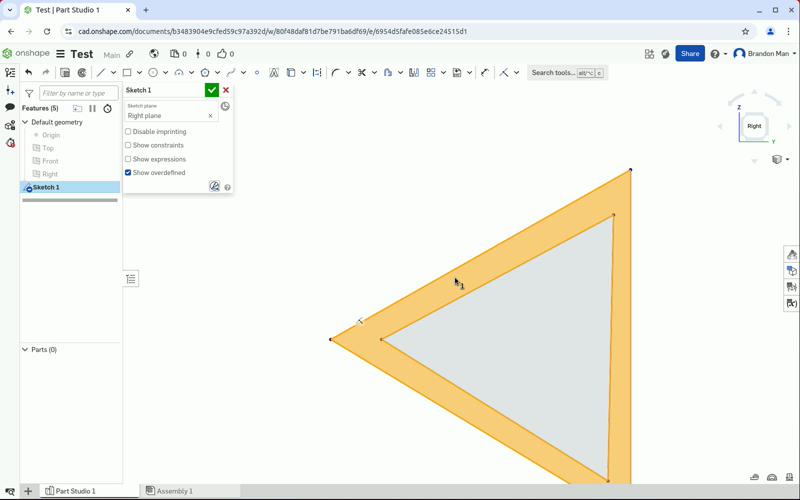
scroll(-6)
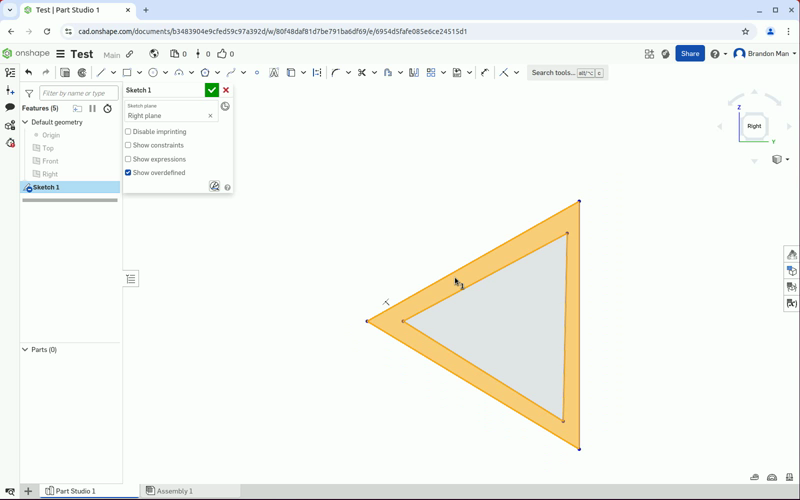
scroll(-6)
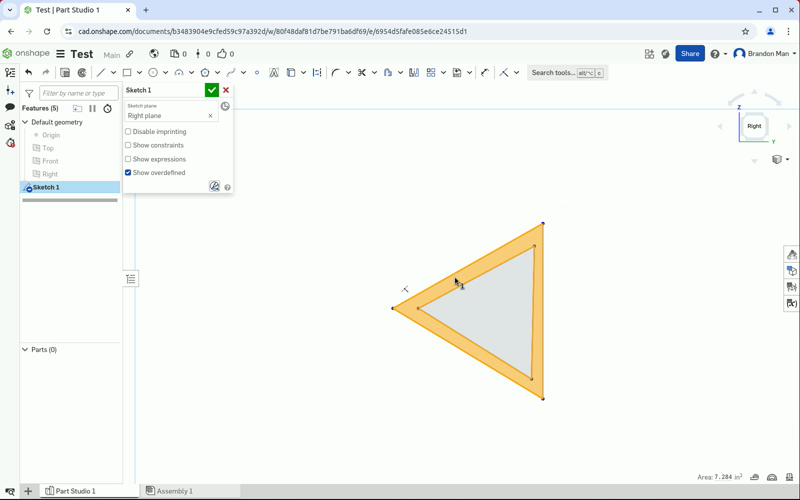
scroll(-6)
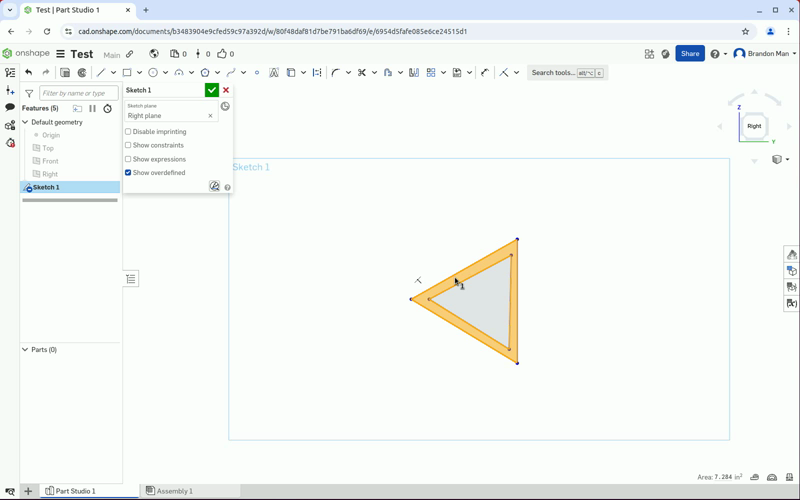
scroll(-6)
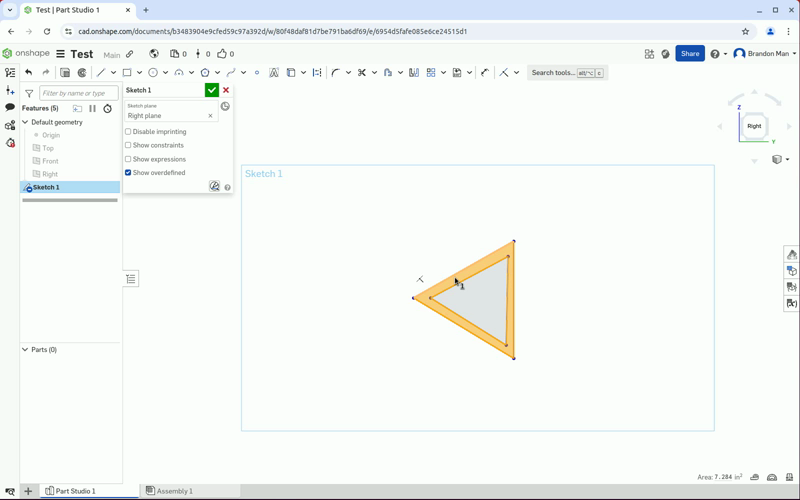
scroll(-6)
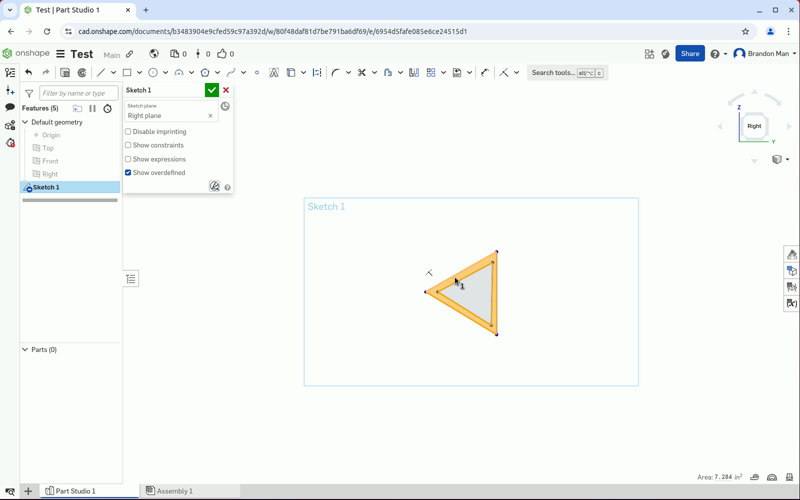
scroll(-6)
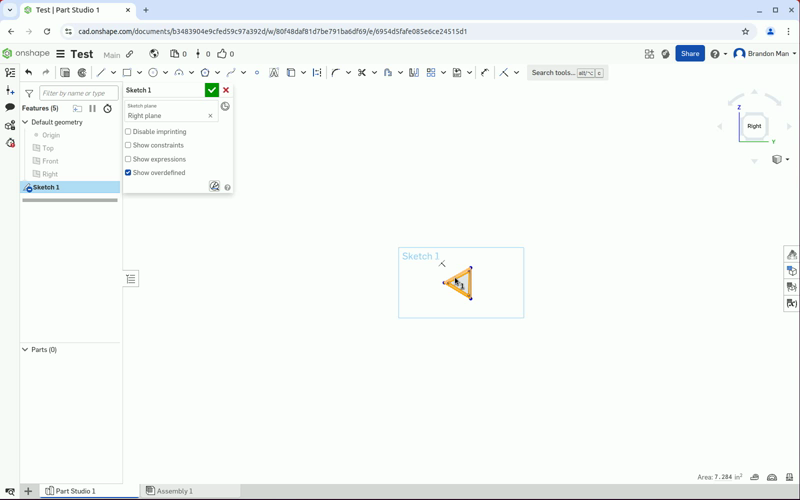
mouse_move(73, 352)
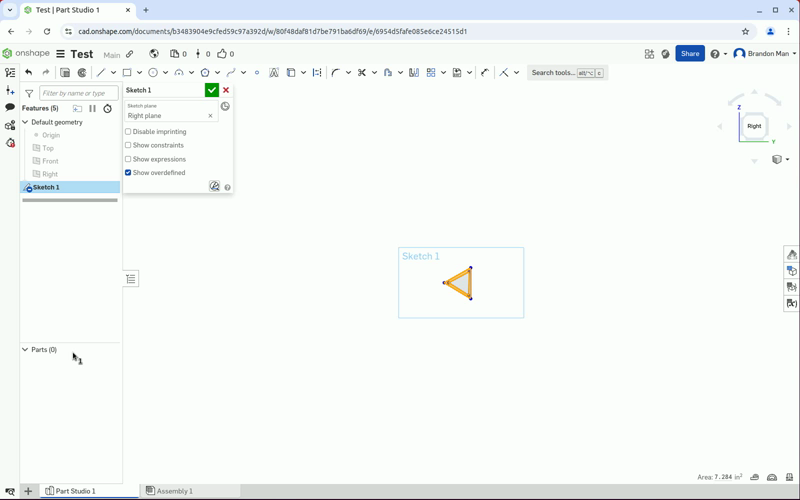
key(shift+y)
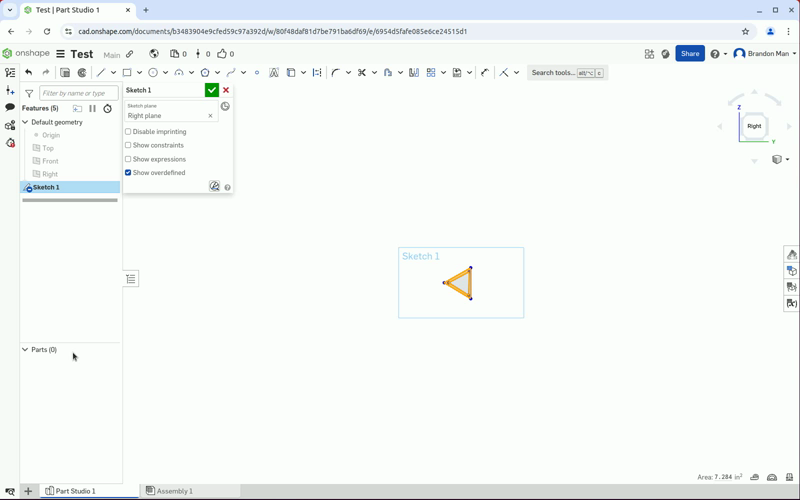
key(shift+e)
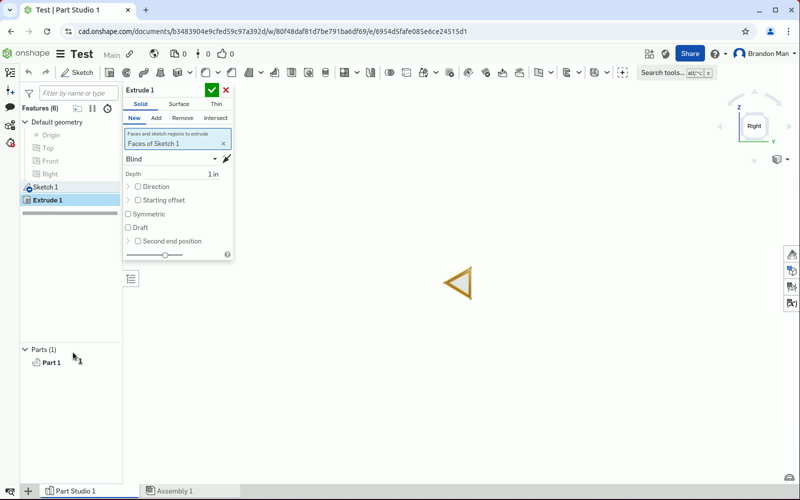
mouse_move(143, 106)
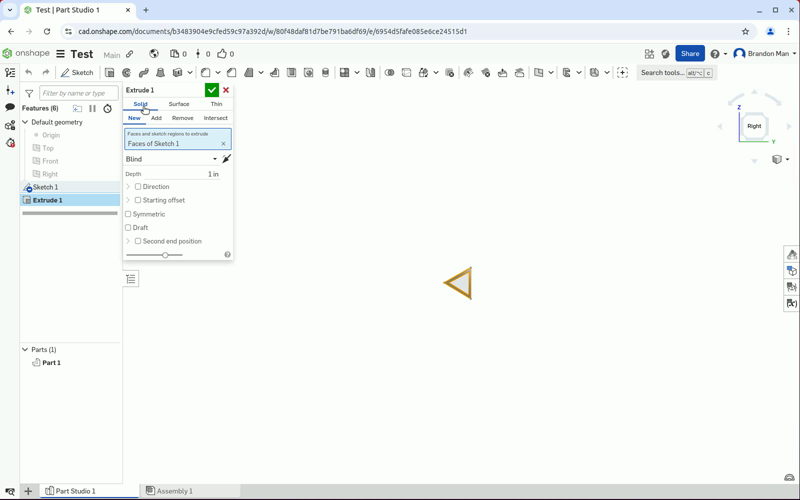
click(143, 106)
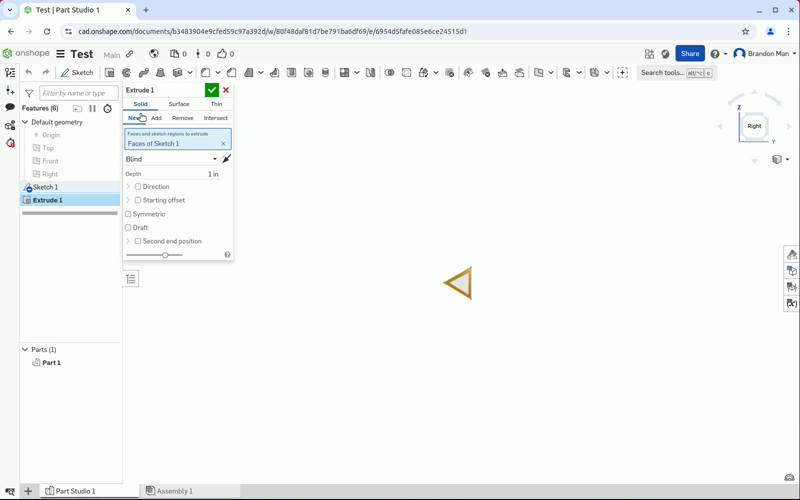
mouse_move(137, 120)
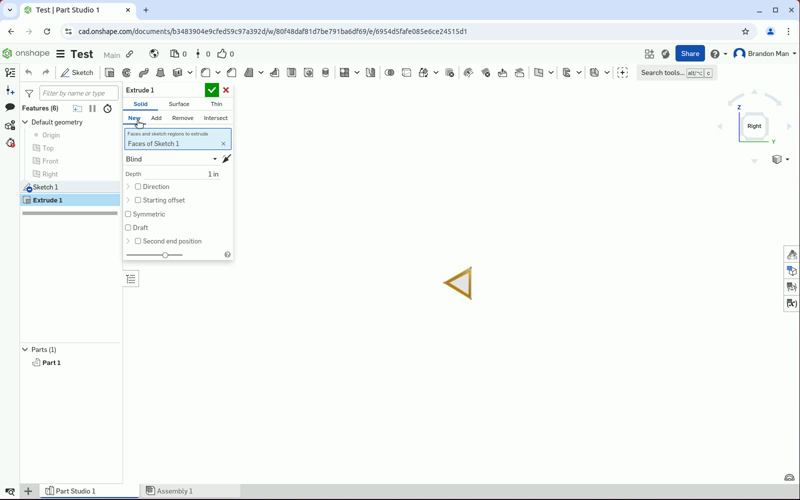
click(137, 120)
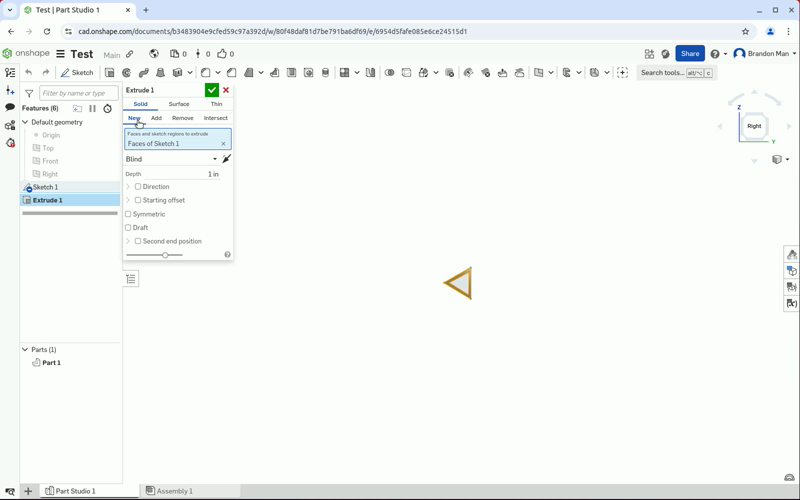
key(tab, 4)
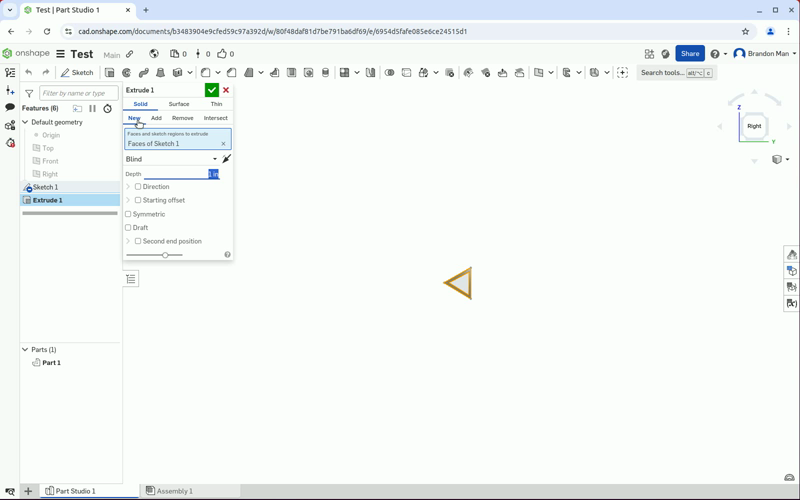
text(0.722)
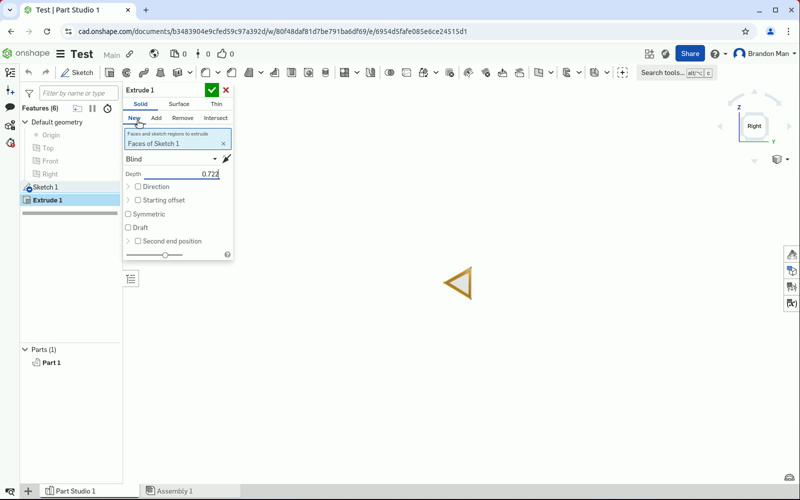
key(enter)
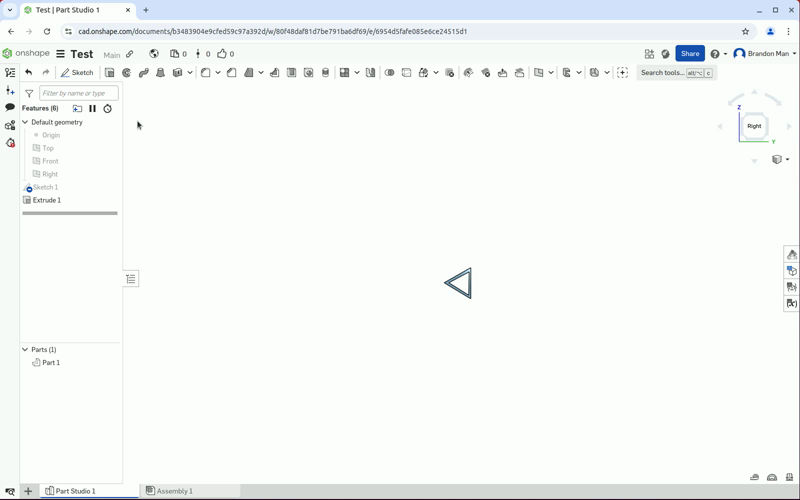
key(shift+h)
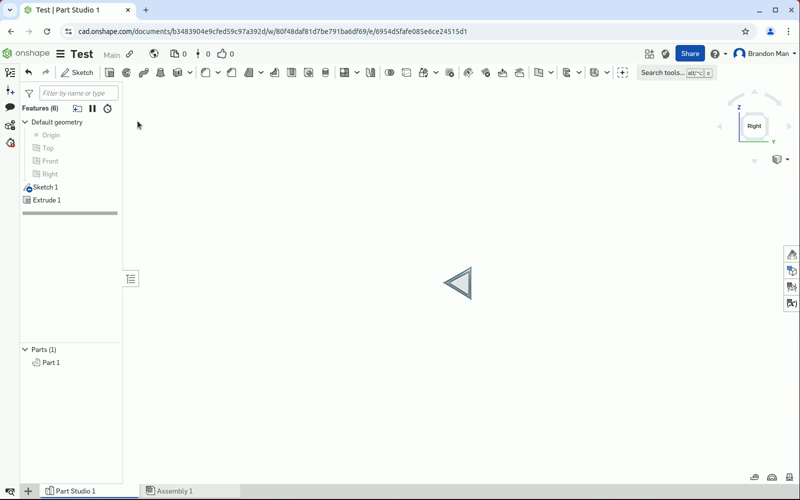
key(shift+h)
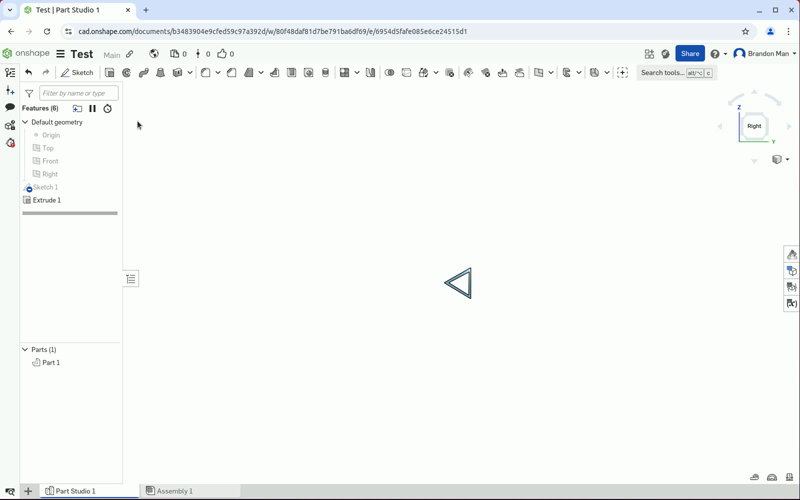
mouse_move(73, 189)
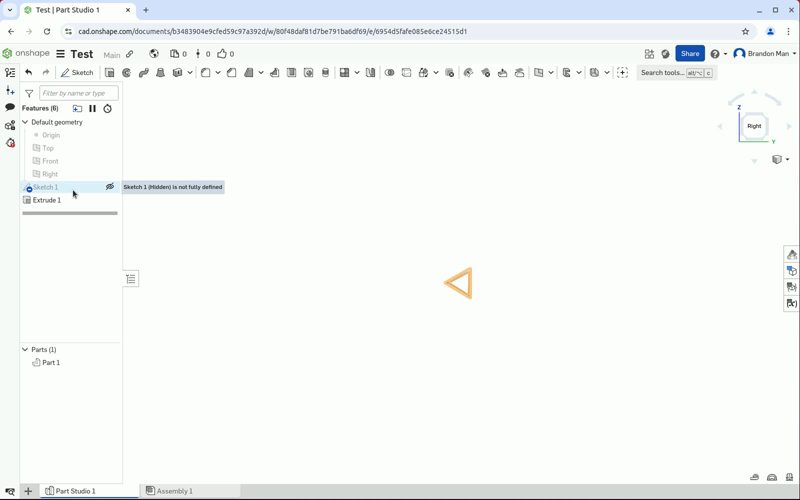
click(73, 189)
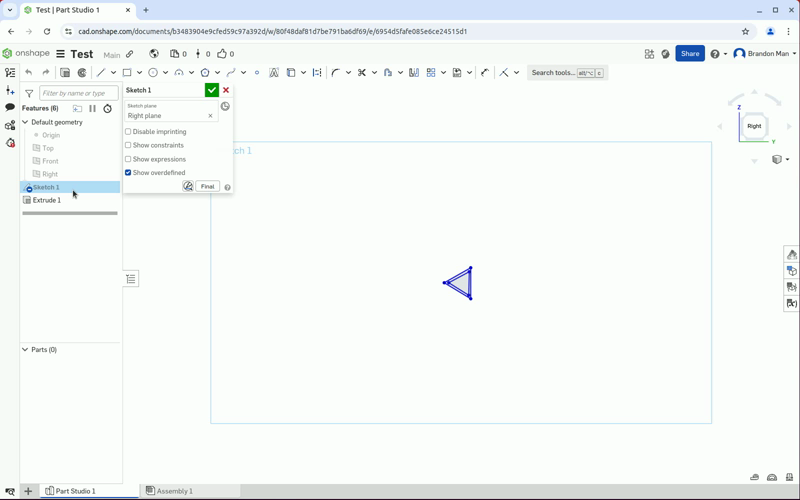
mouse_move(229, 92)
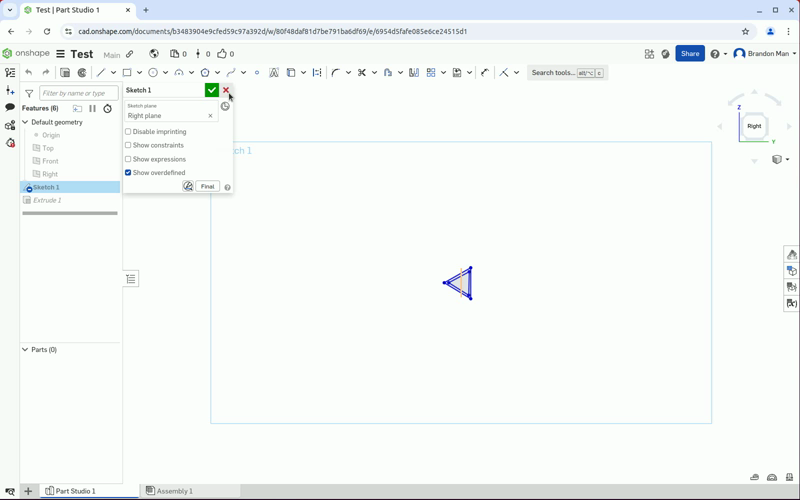
click(229, 92)
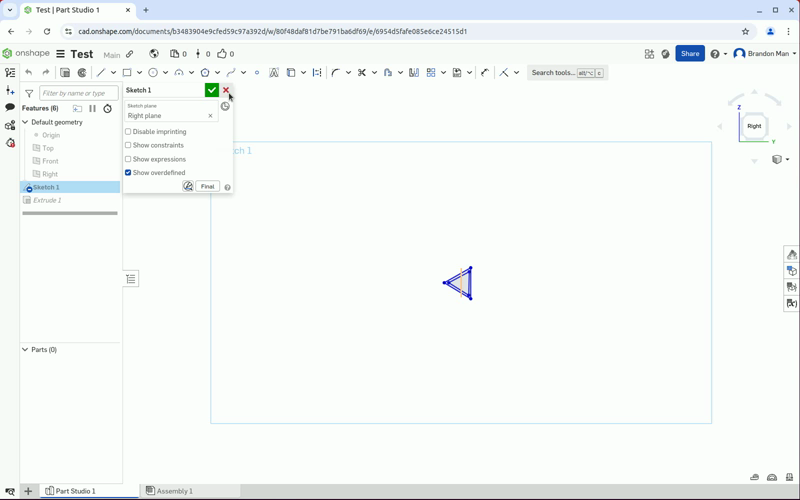
key(shift+s)
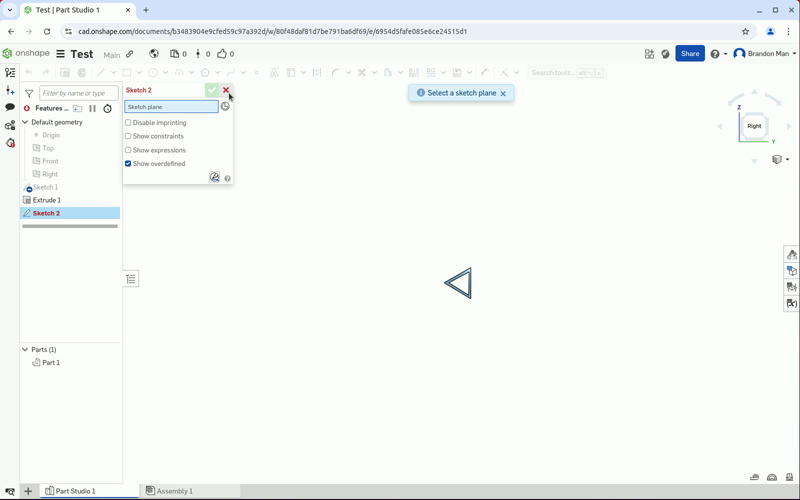
mouse_move(73, 176)
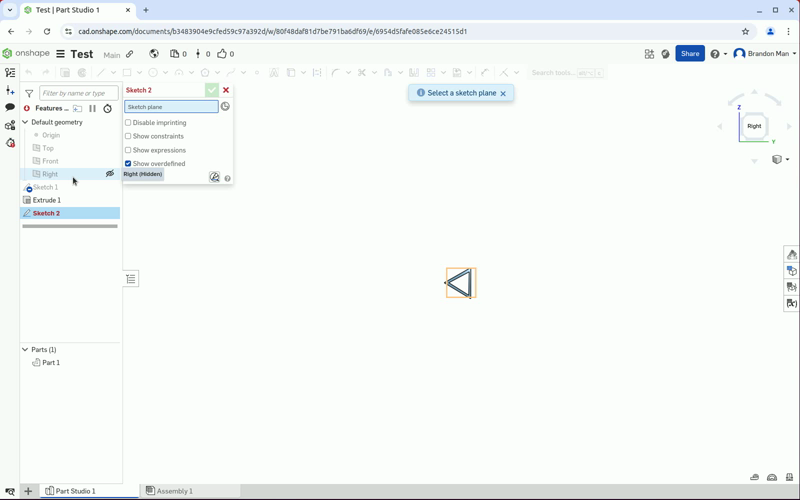
click(73, 176)
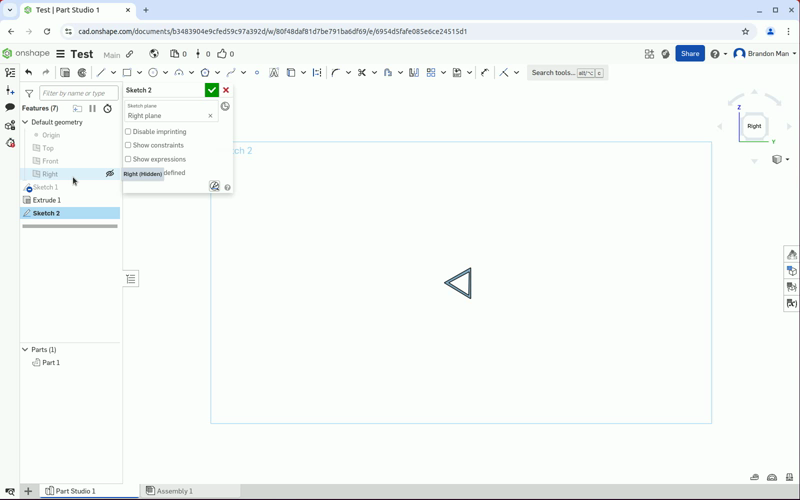
mouse_move(73, 352)
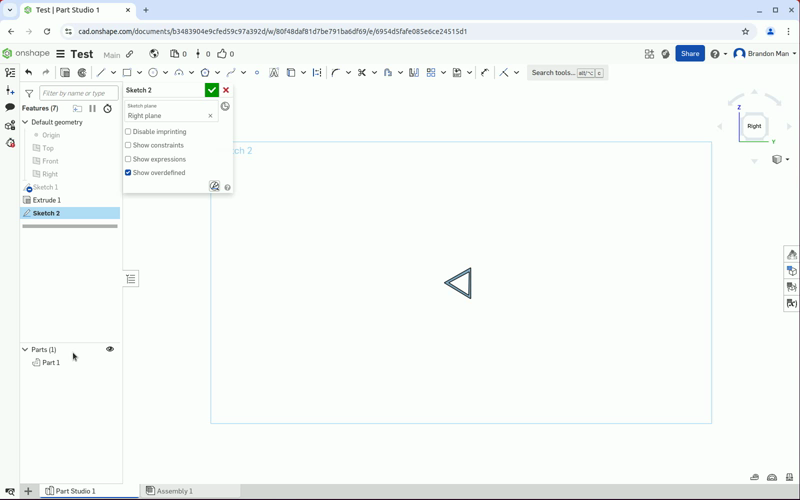
key(y)
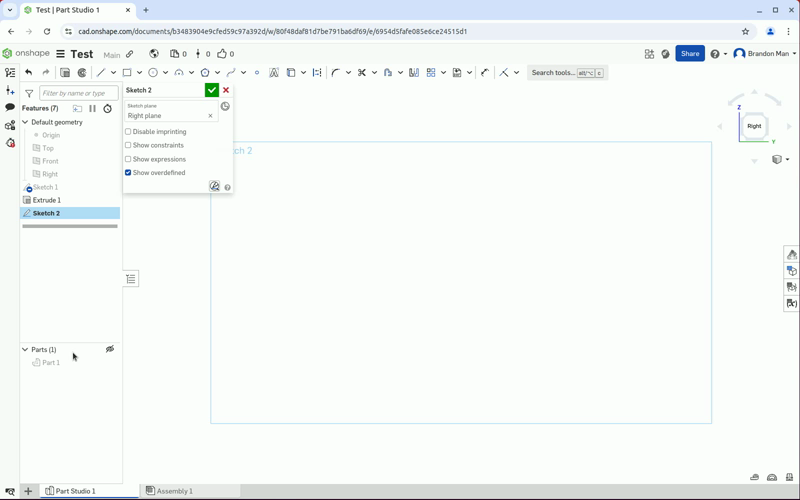
key(c)
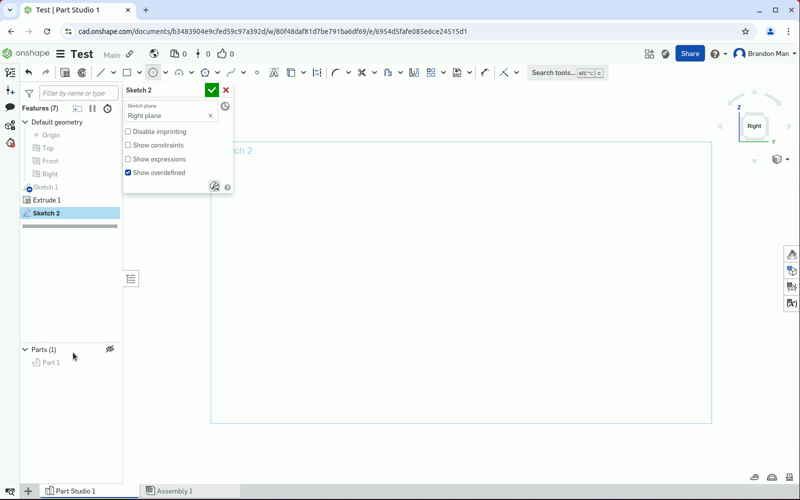
key_down(shift)
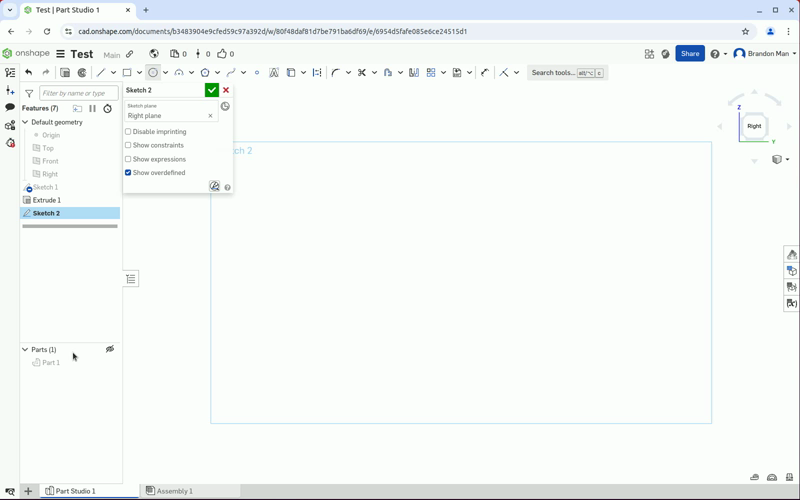
mouse_move(438, 276)
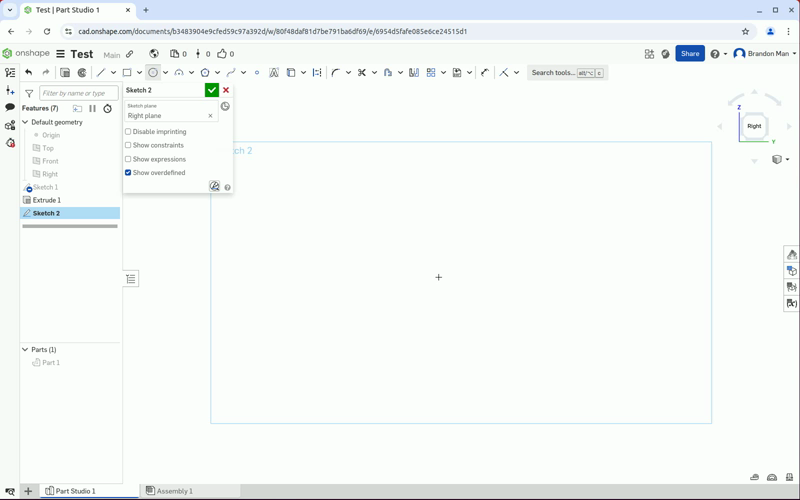
click(438, 276)
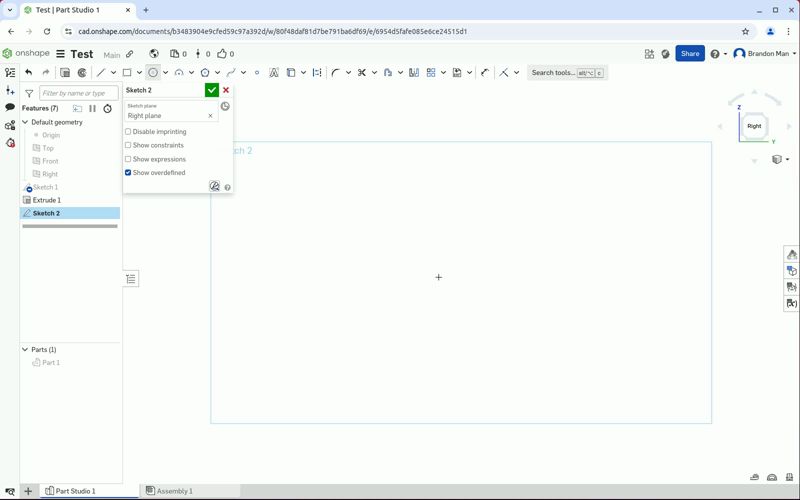
key_up(shift)
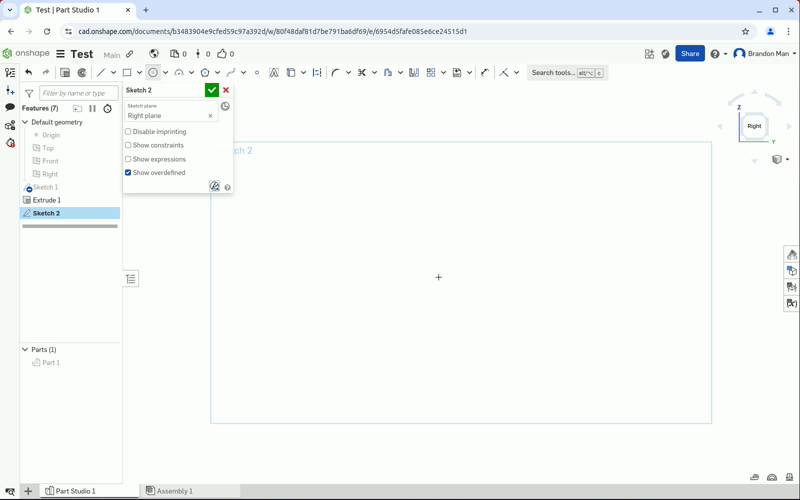
mouse_move(441, 276)
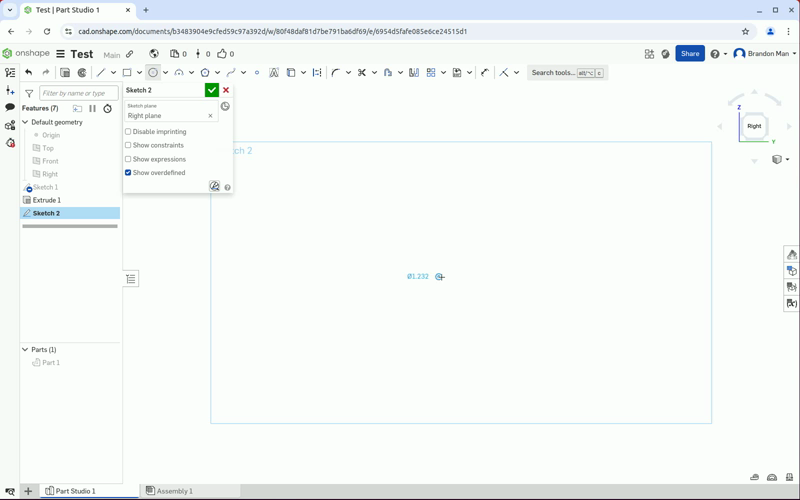
click(441, 276)
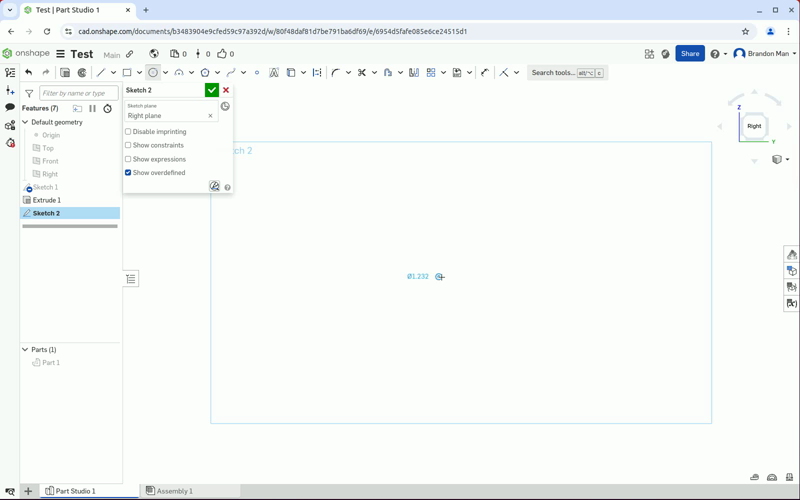
key(esc)
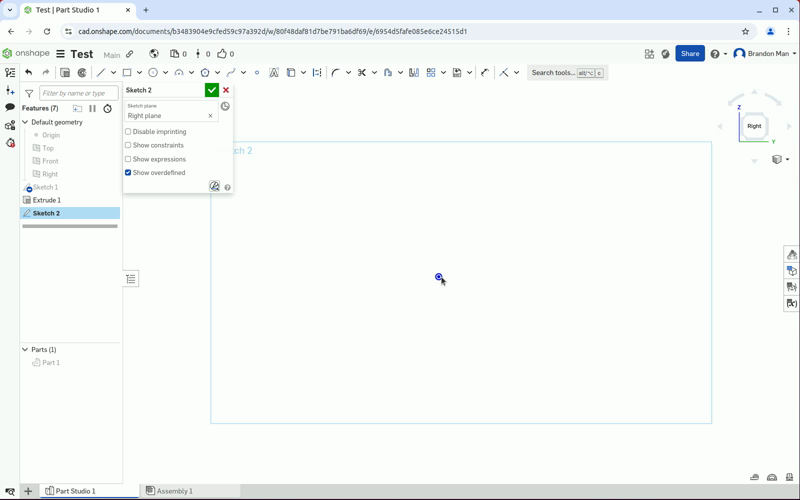
mouse_move(439, 279)
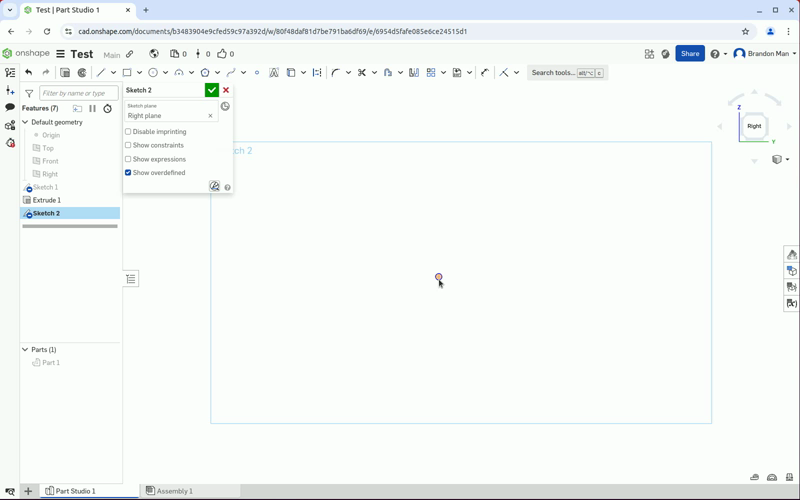
scroll(6)
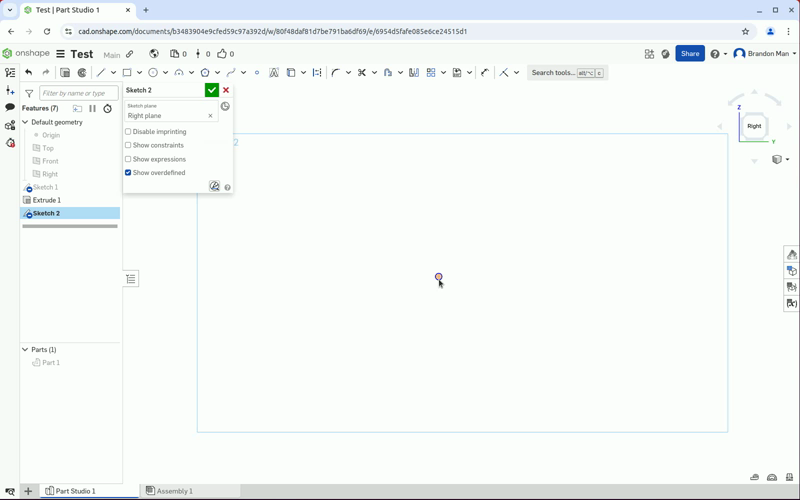
scroll(6)
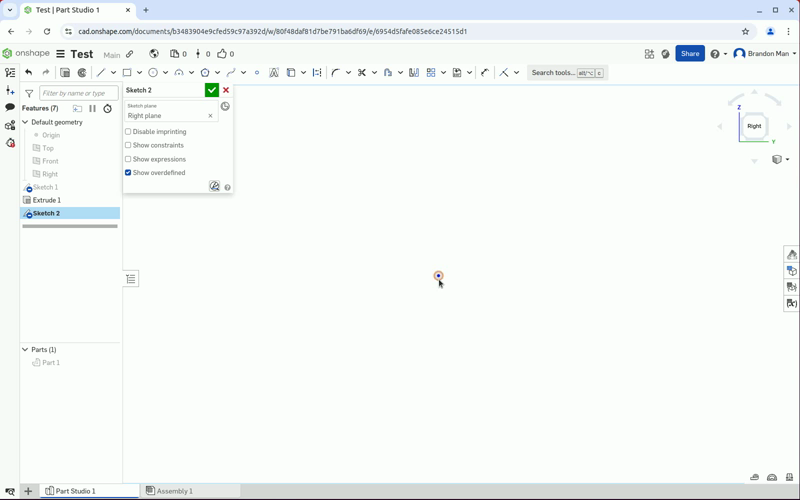
scroll(6)
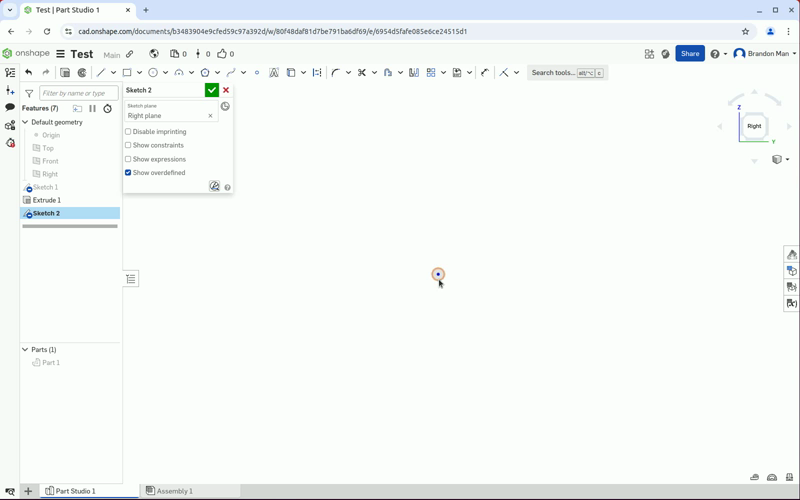
scroll(6)
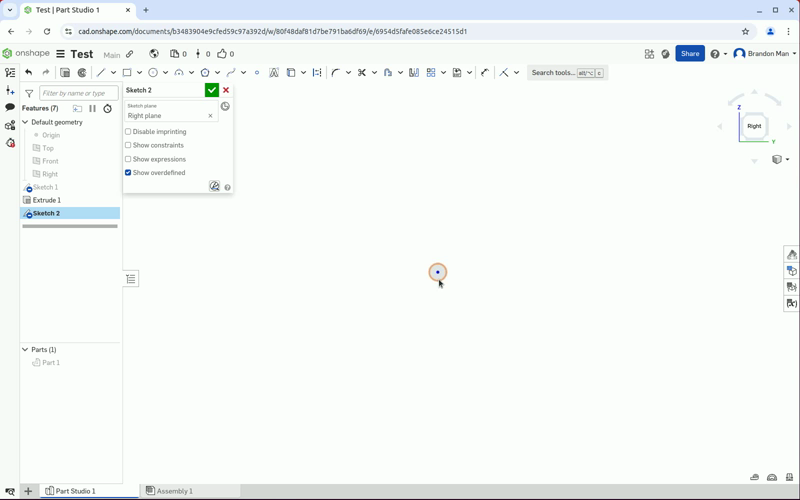
scroll(6)
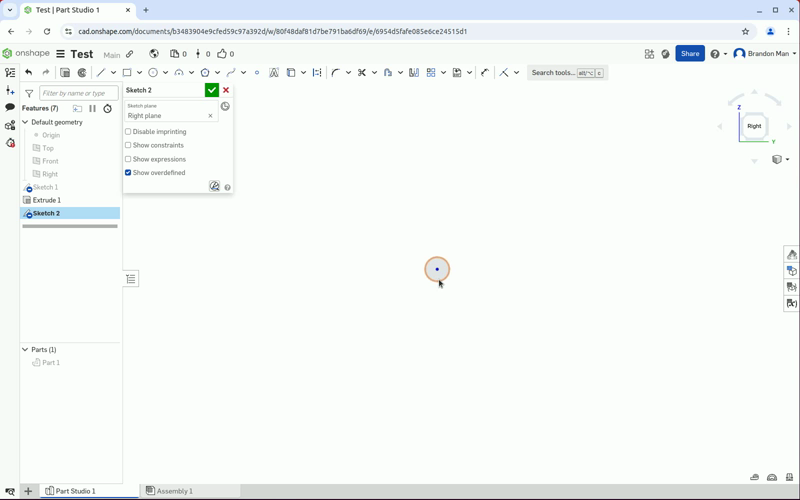
scroll(6)
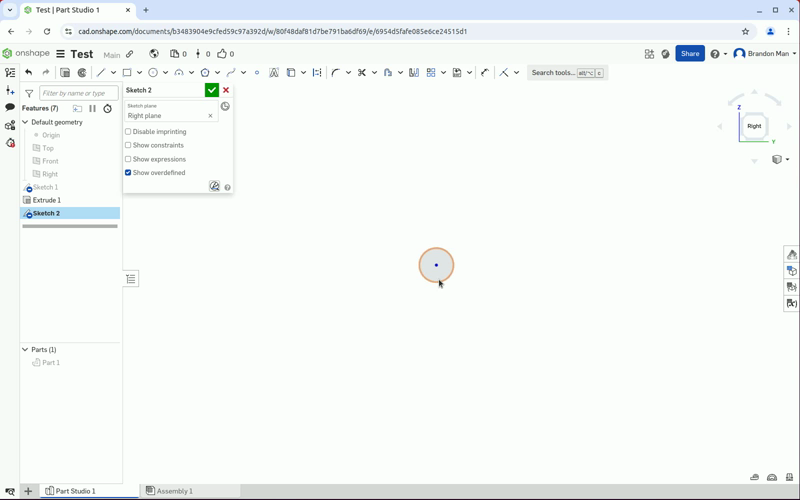
scroll(6)
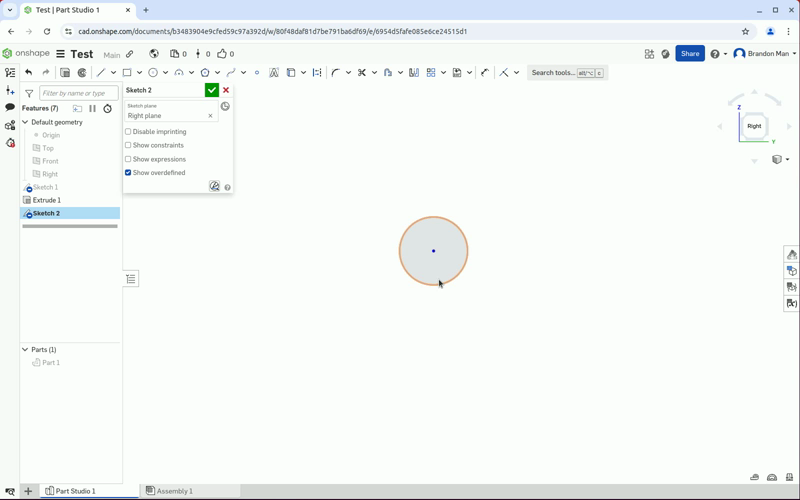
click(439, 279)
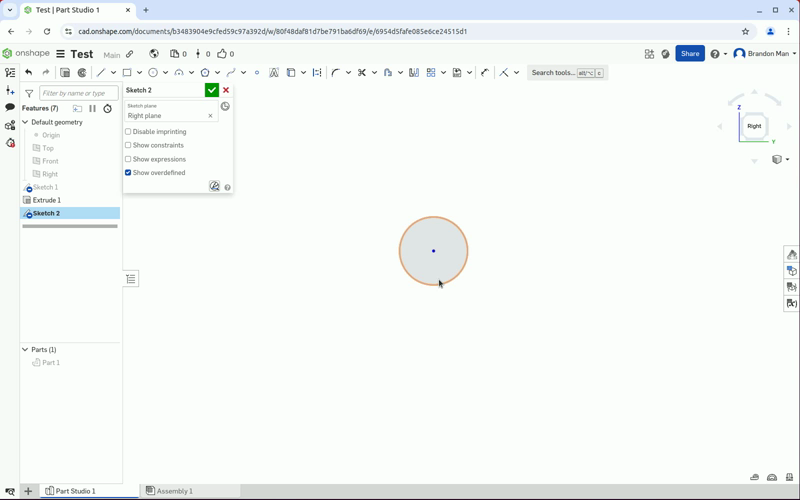
scroll(-6)
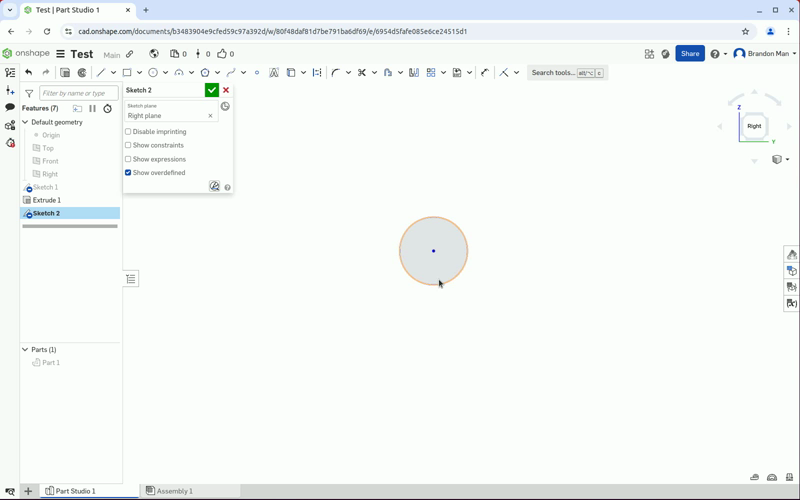
scroll(-6)
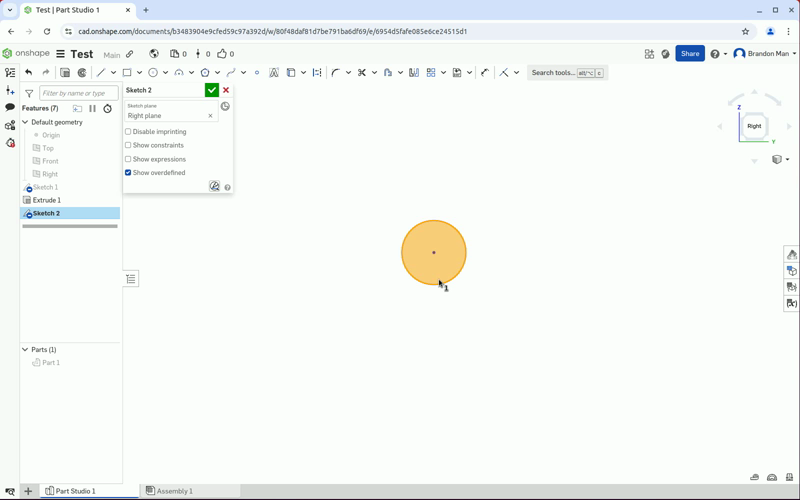
scroll(-6)
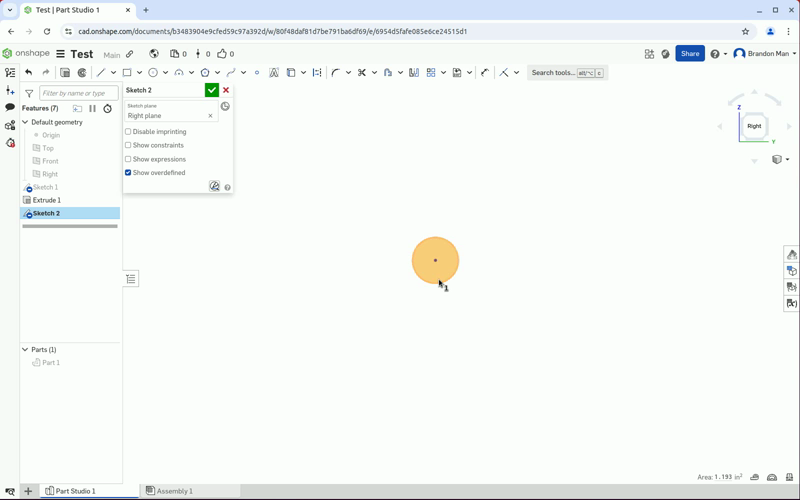
scroll(-6)
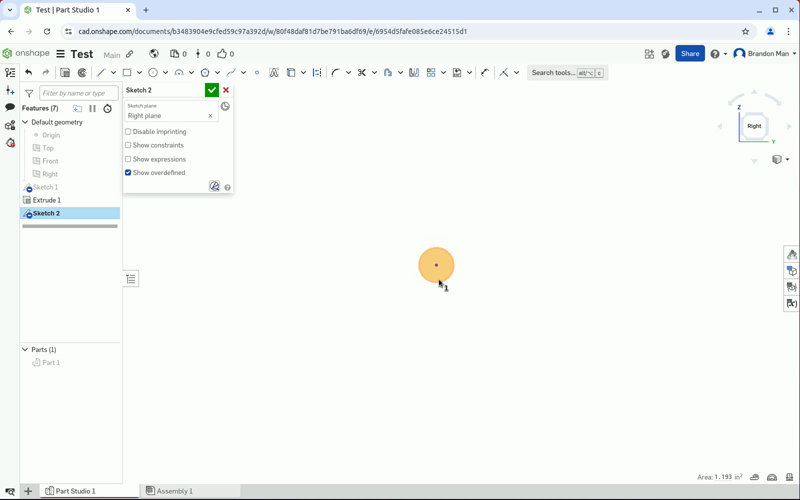
scroll(-6)
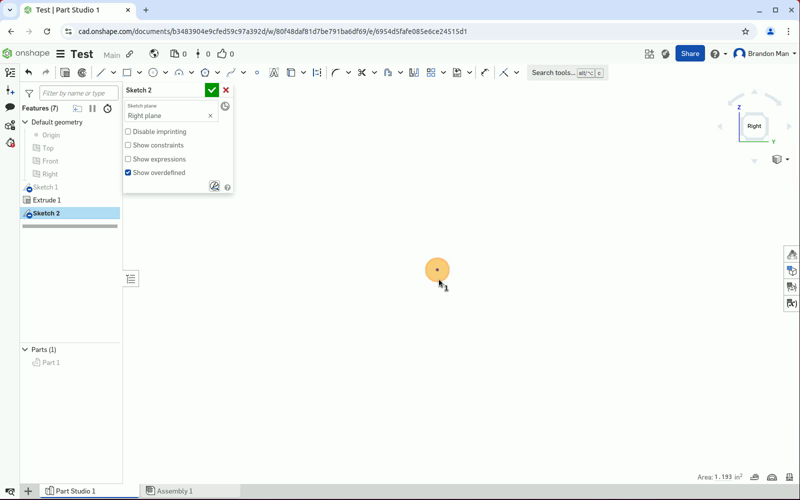
scroll(-6)
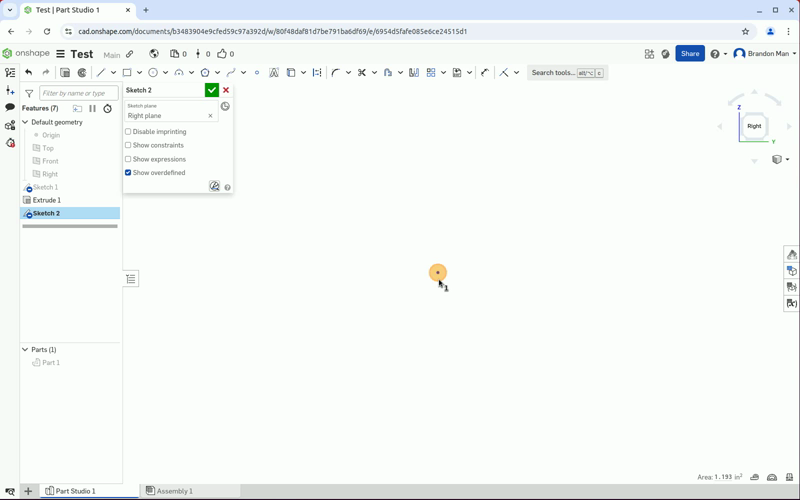
scroll(-6)
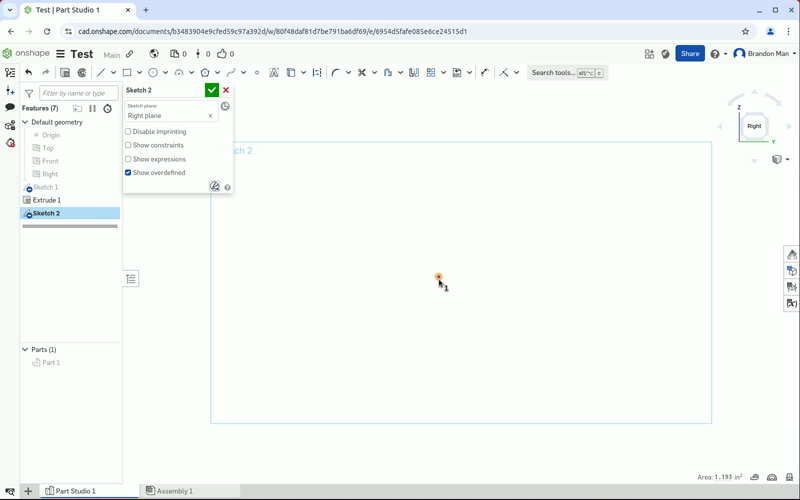
mouse_move(73, 352)
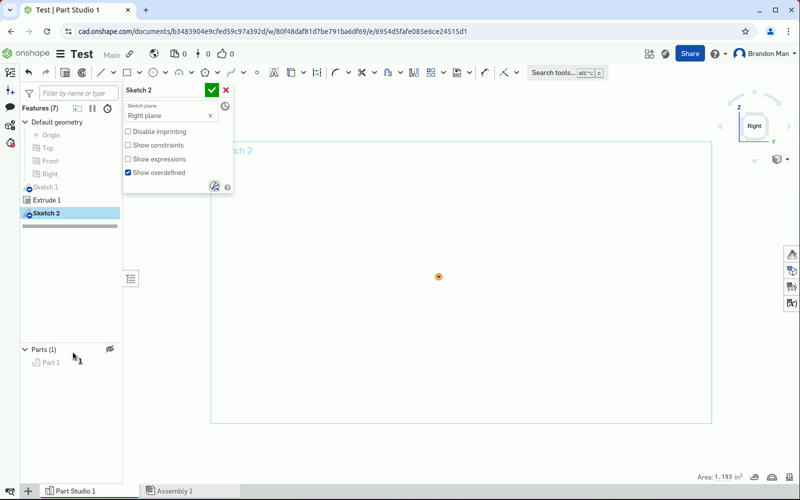
key(shift+y)
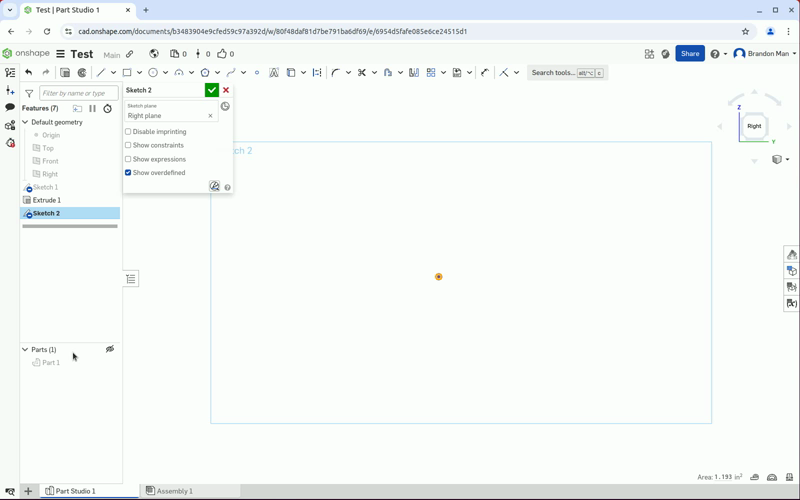
key(shift+e)
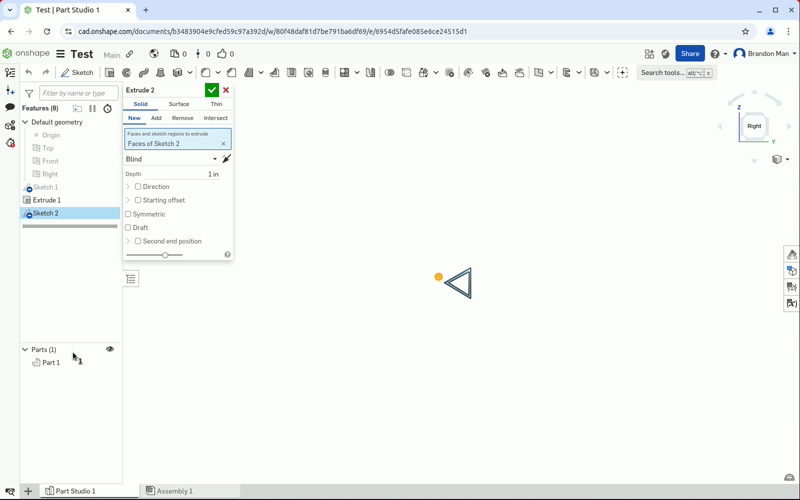
mouse_move(143, 106)
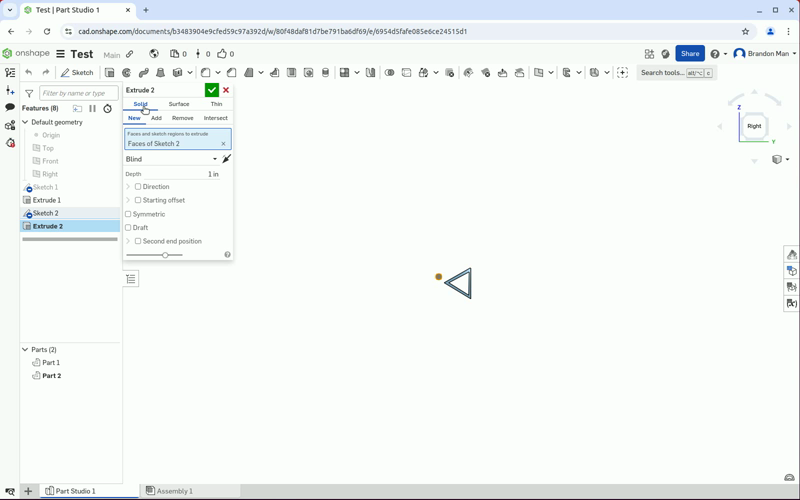
click(143, 106)
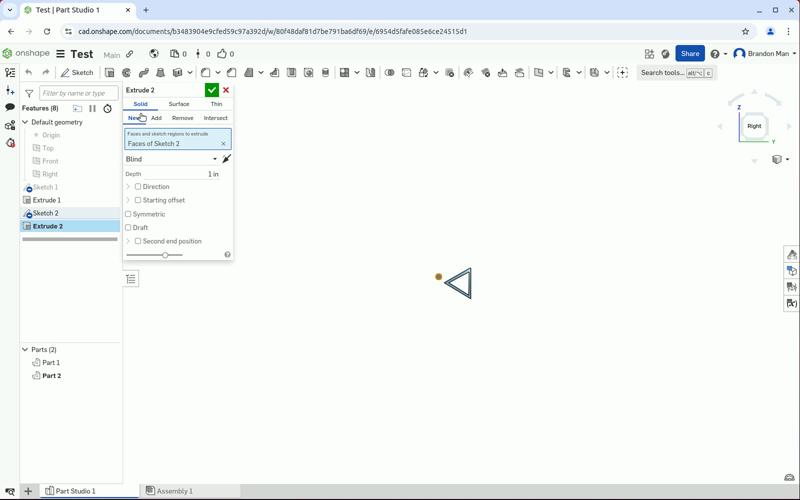
mouse_move(137, 120)
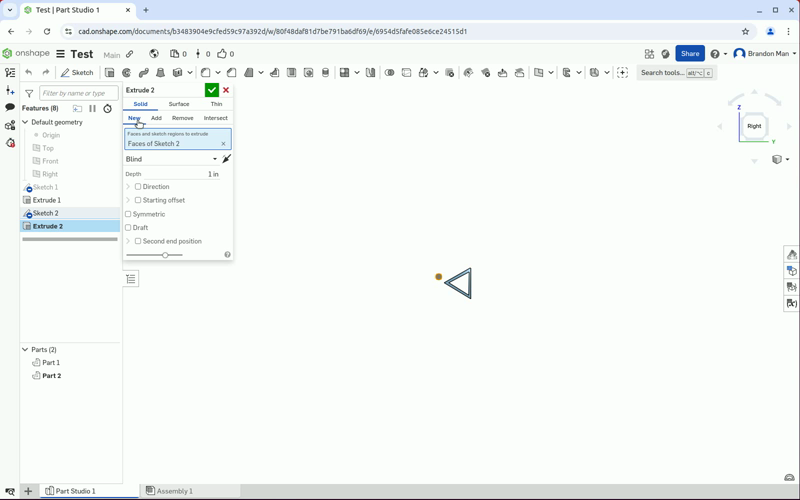
click(137, 120)
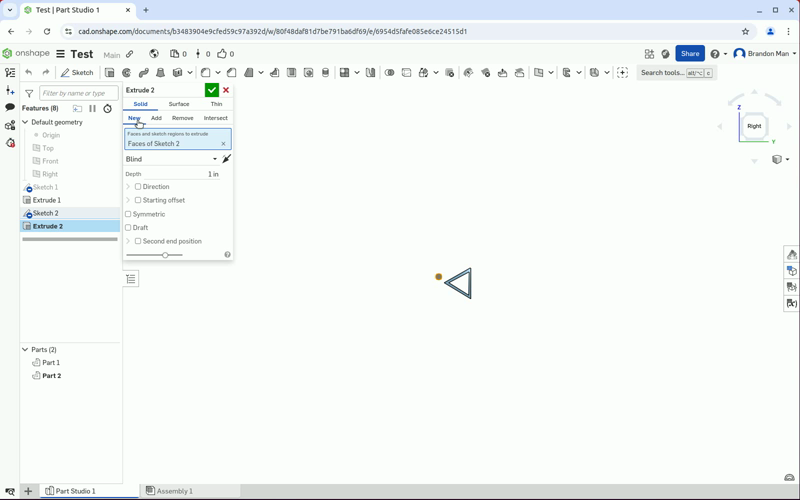
key(tab, 4)
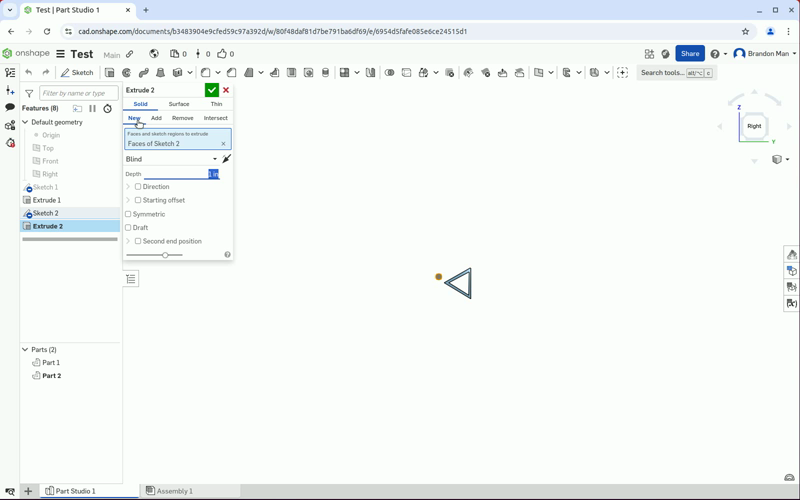
text(23.108)
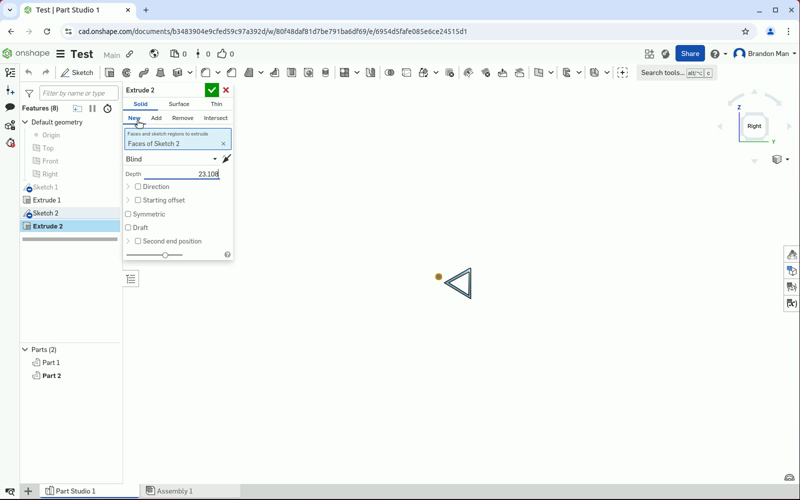
key(enter)
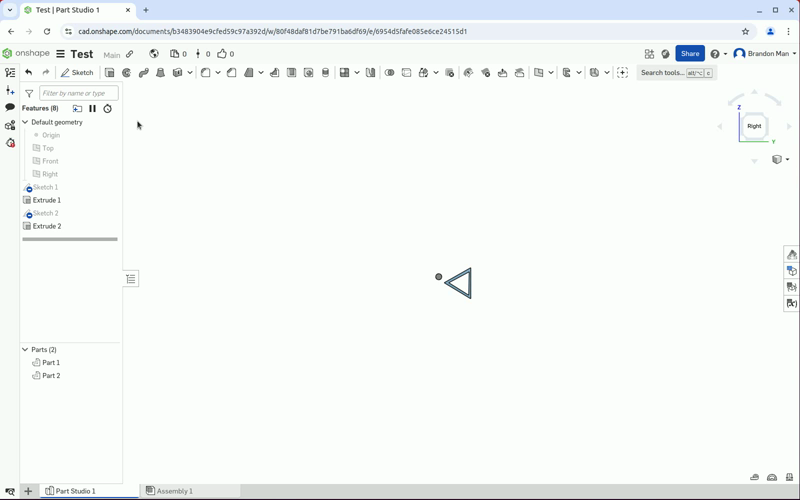
key(shift+h)
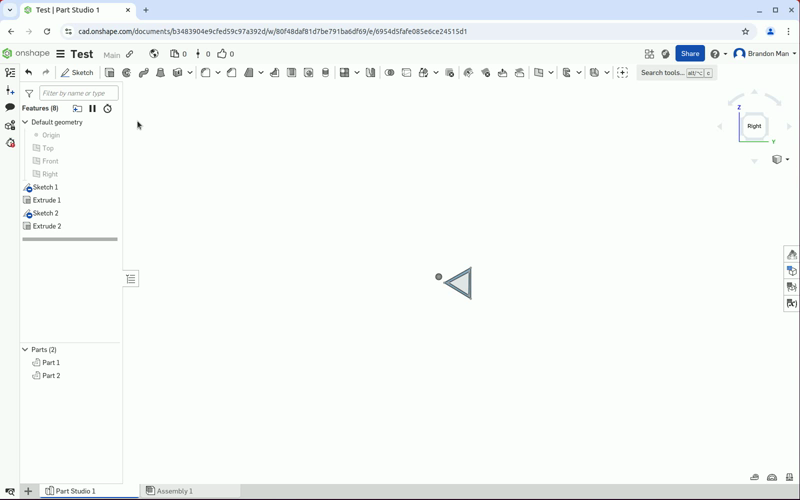
key(shift+h)
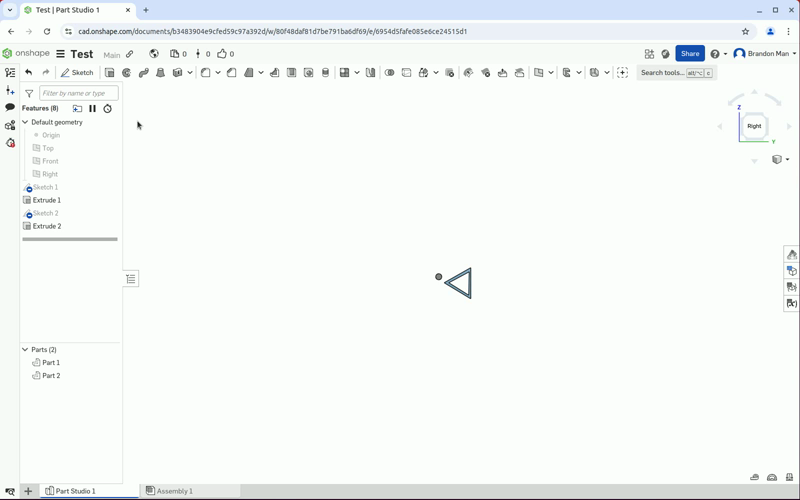
mouse_move(73, 189)
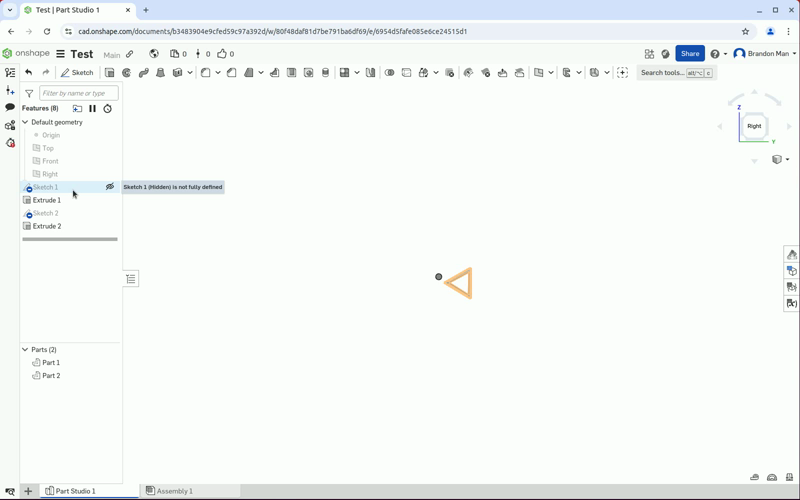
click(73, 189)
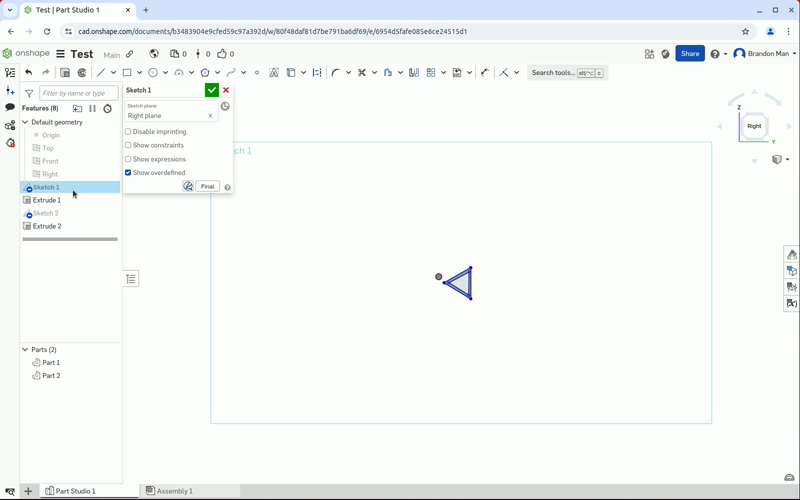
mouse_move(229, 92)
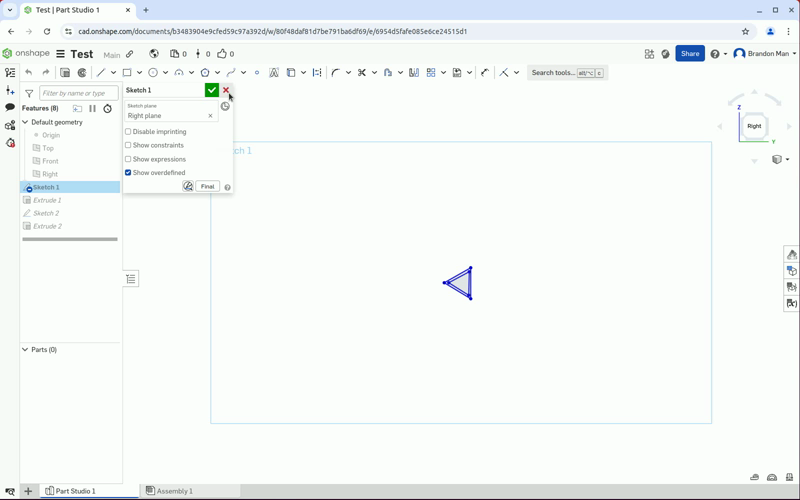
click(229, 92)
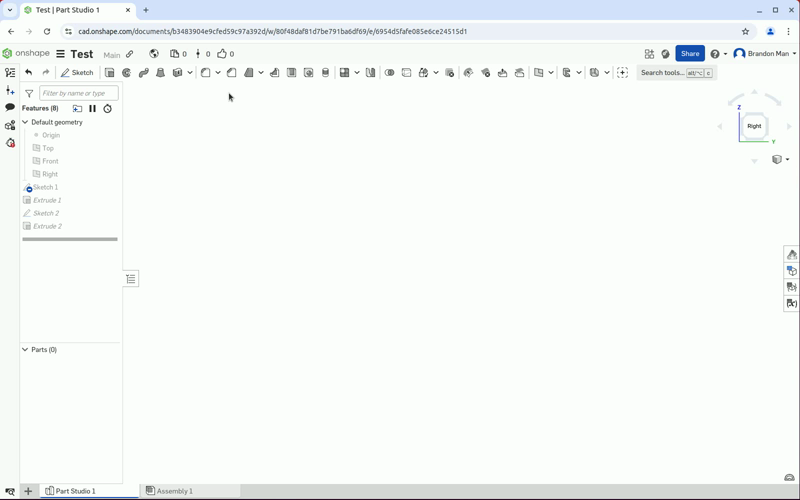
mouse_move(73, 352)
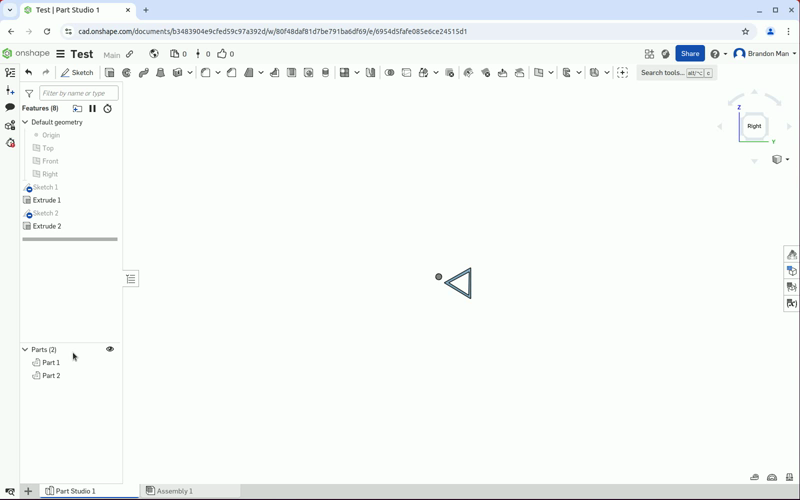
key(y)
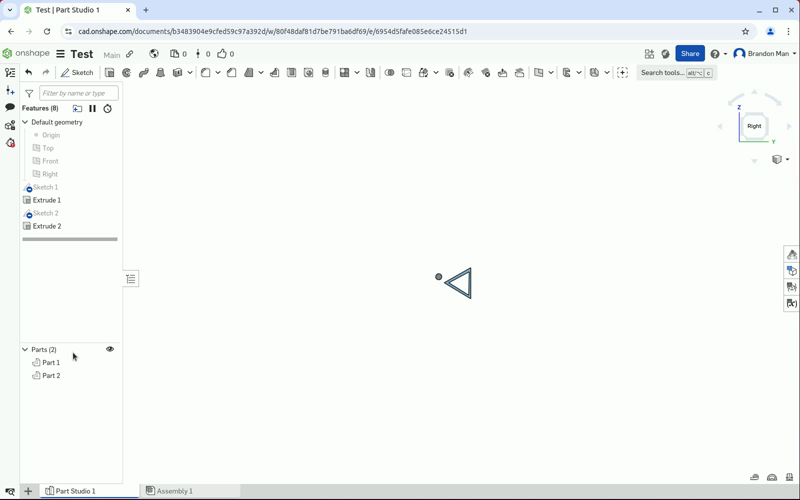
key(shift+p)
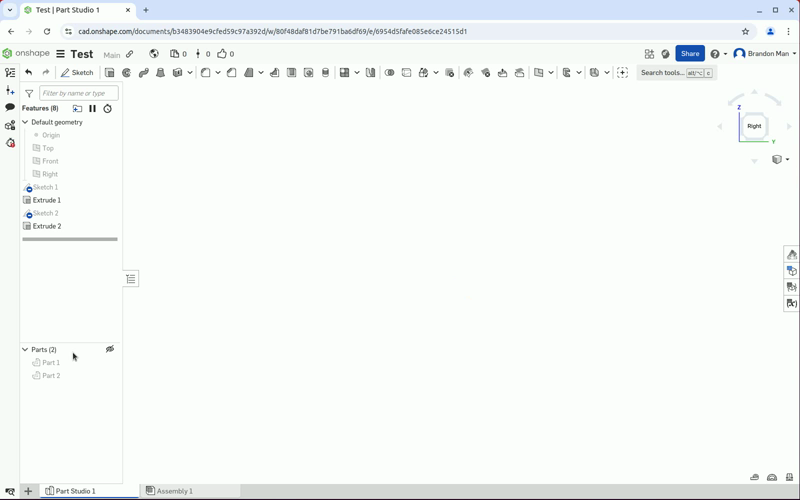
key(space)
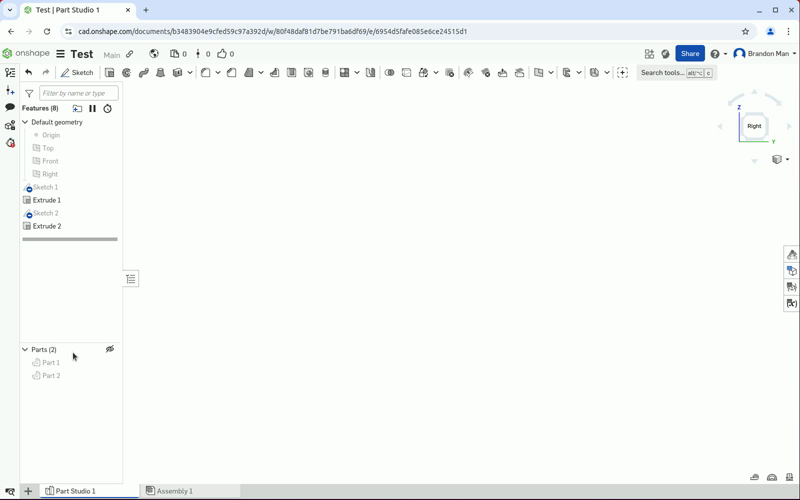
key_down(shift)
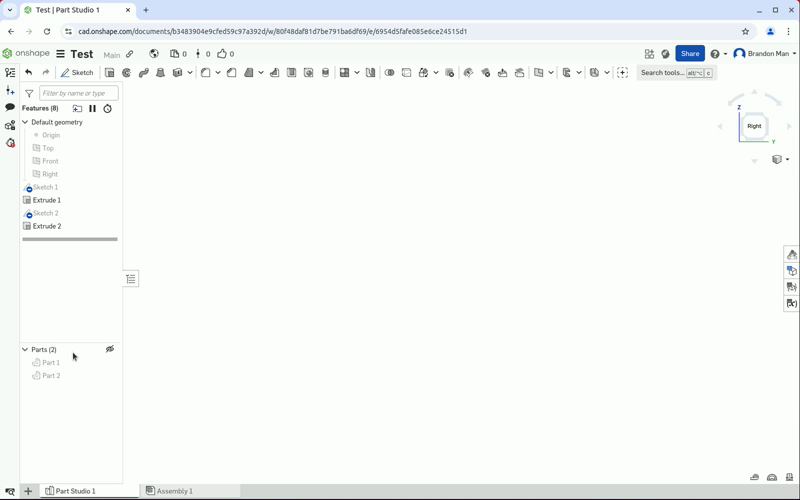
key(right)
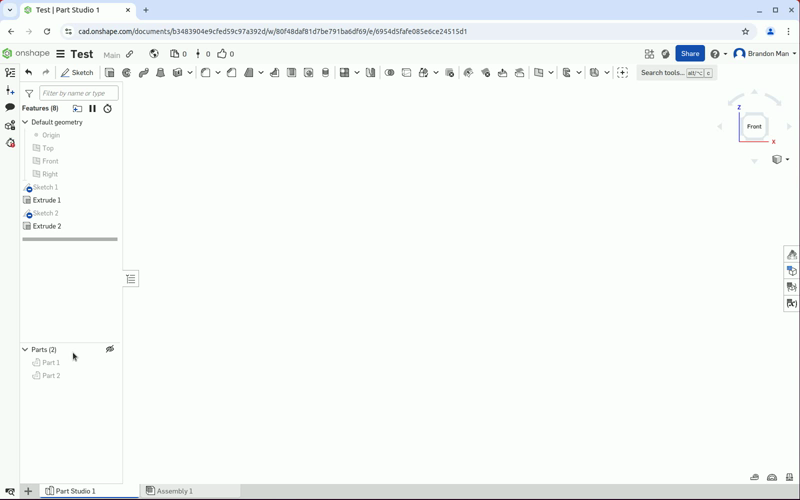
key_up(shift)
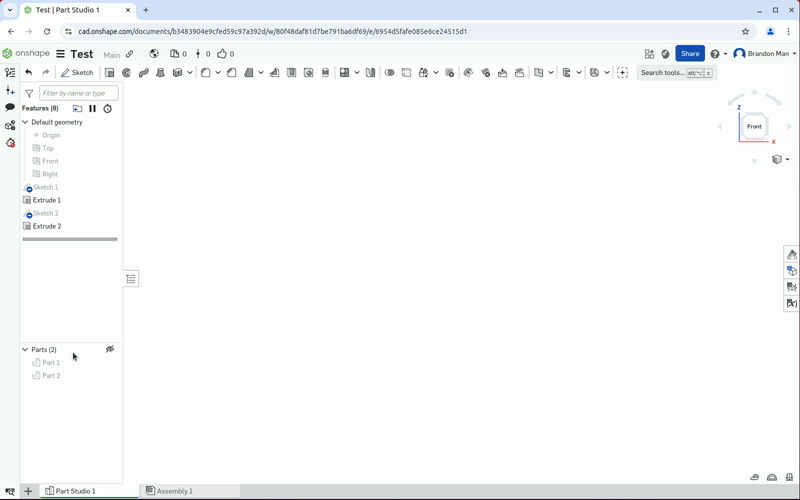
key(space)
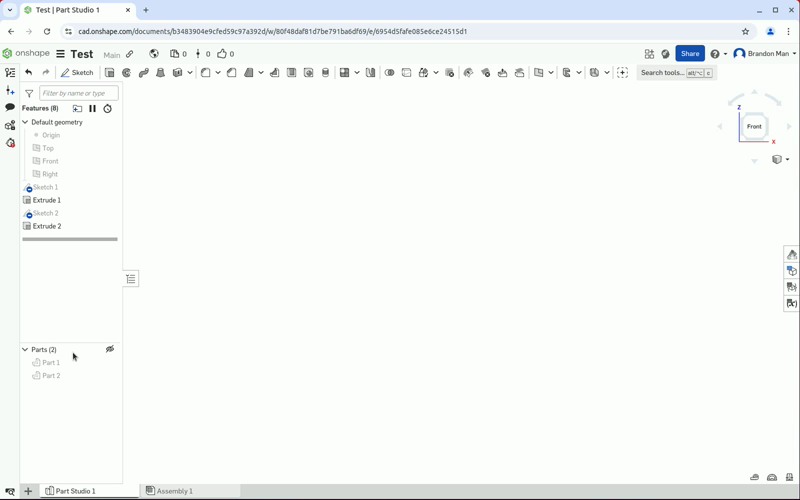
key_down(shift)
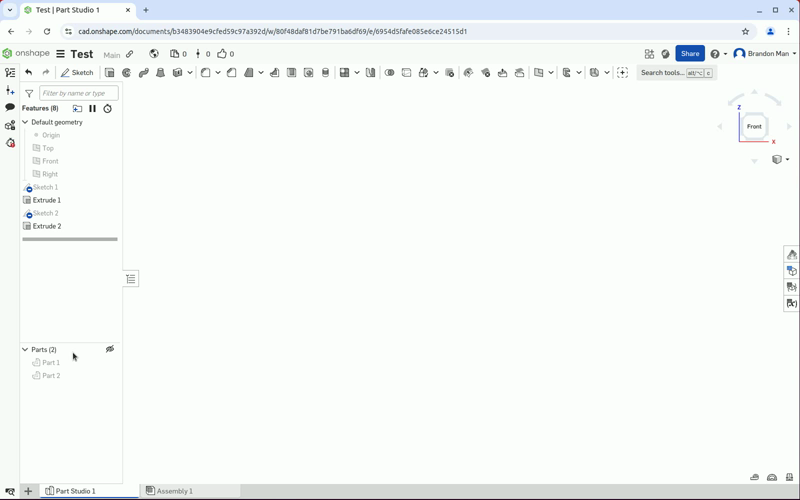
key(down)
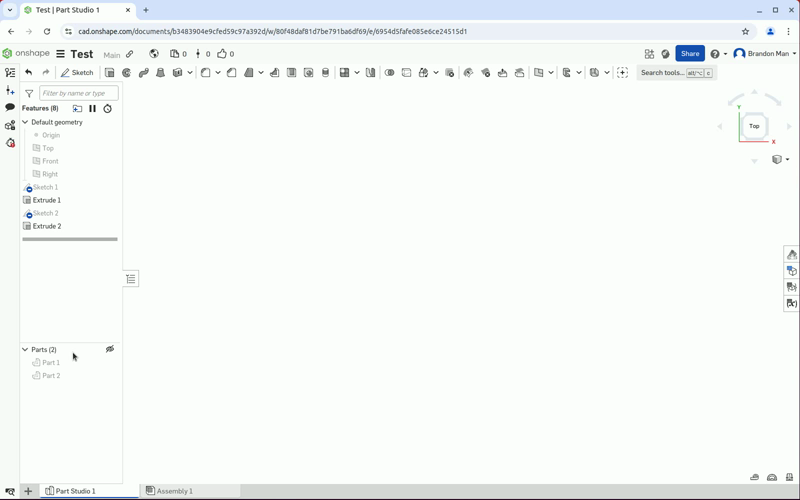
key_up(shift)
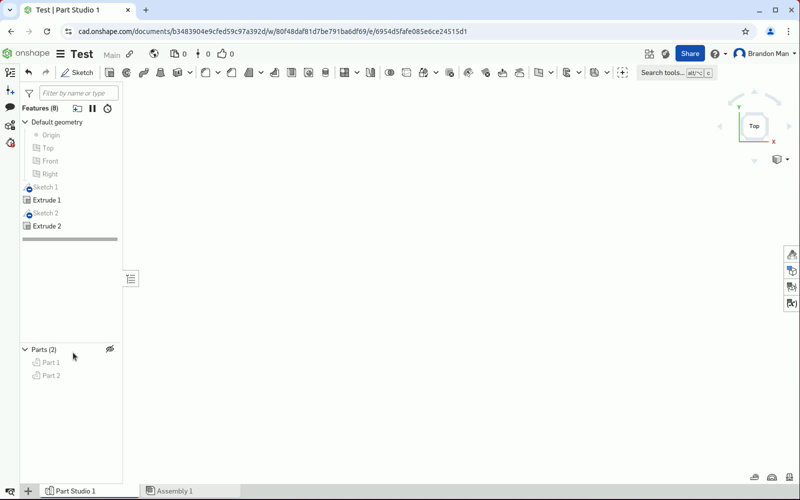
mouse_move(73, 352)
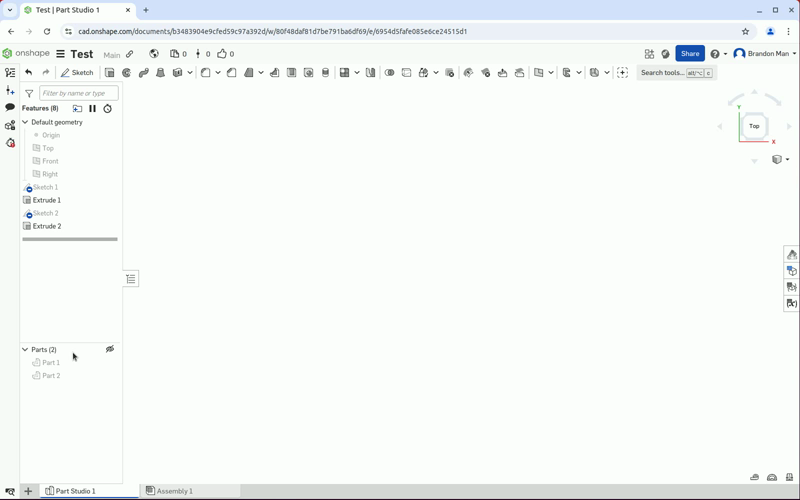
key(shift+y)
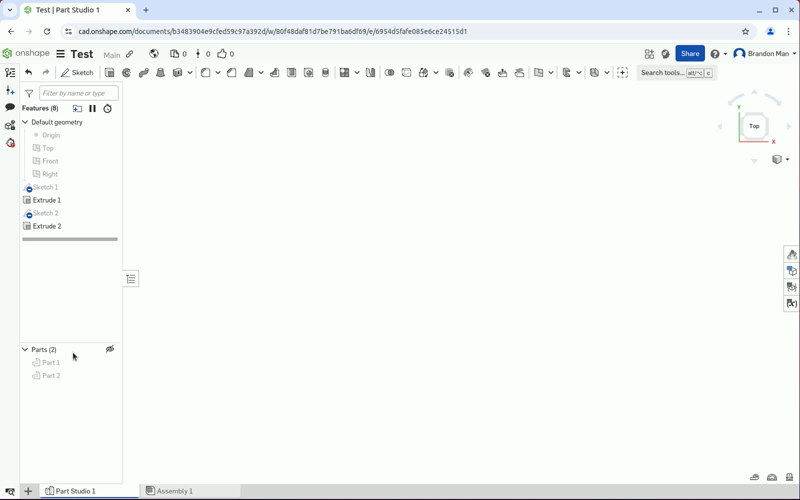
key(shift+s)
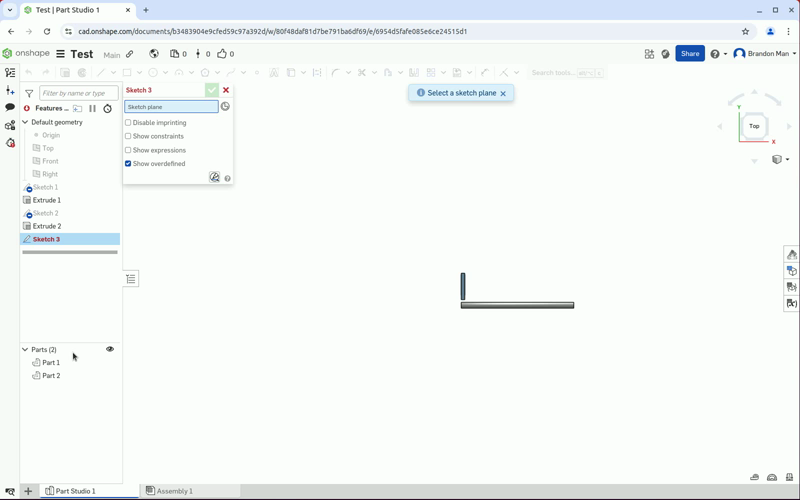
mouse_move(73, 150)
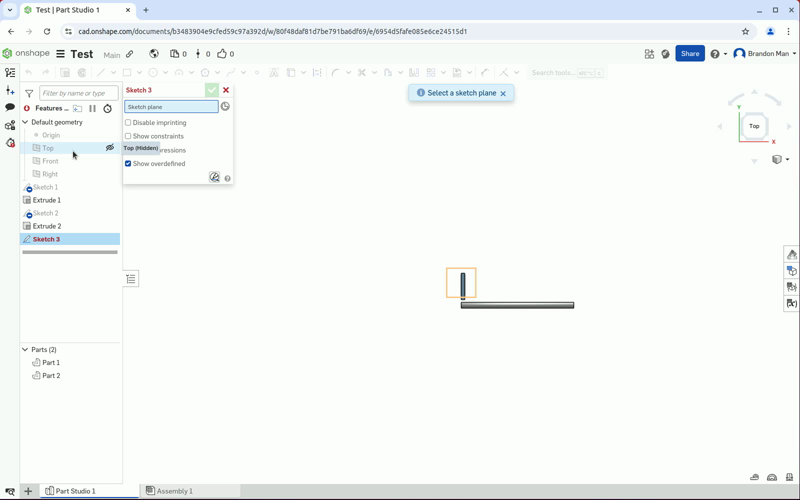
click(73, 150)
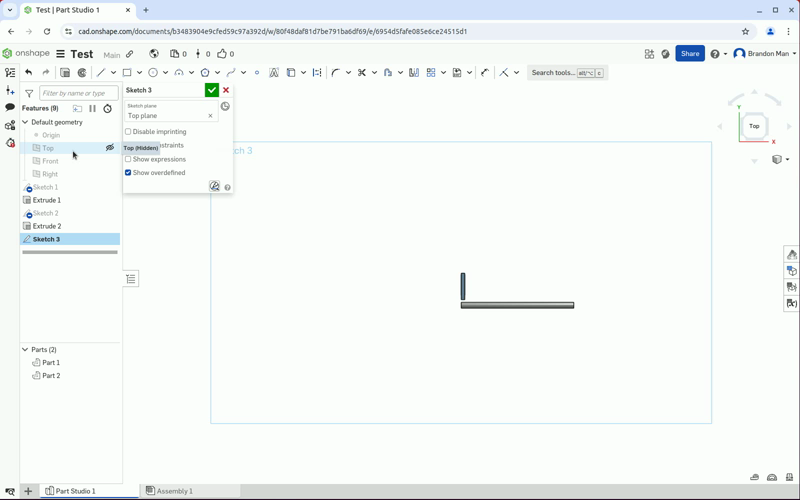
mouse_move(73, 352)
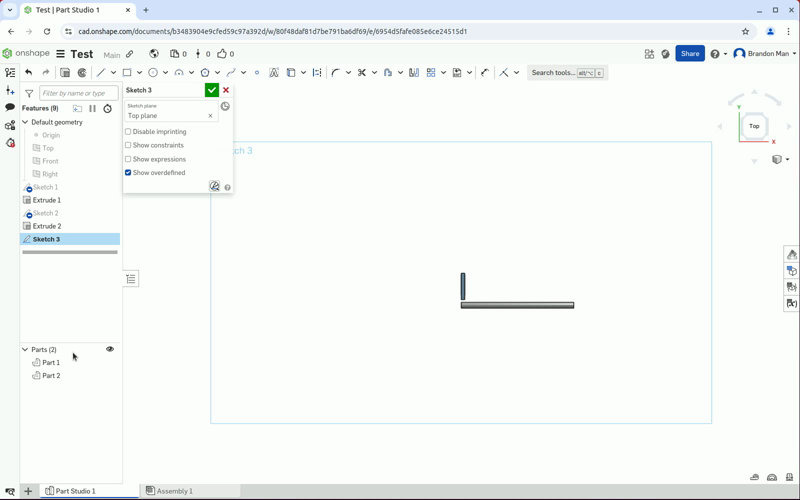
key(y)
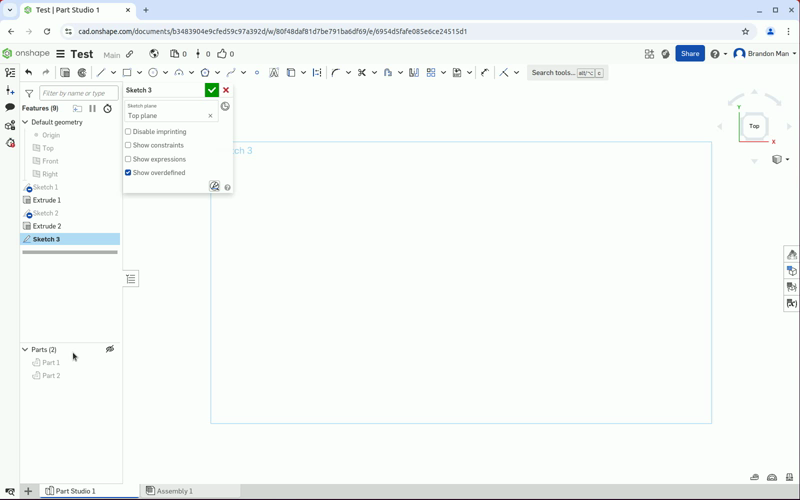
key(c)
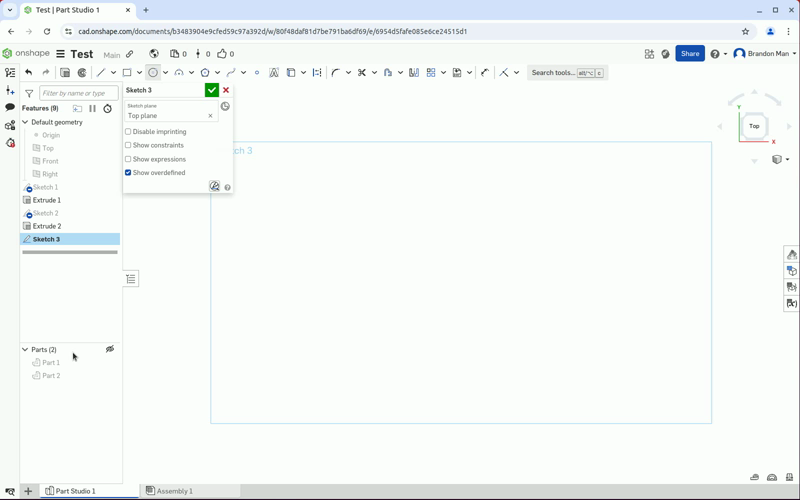
key_down(shift)
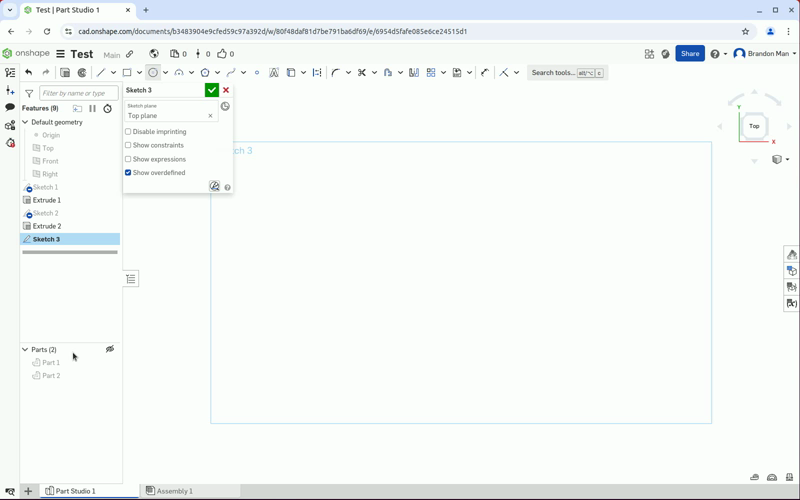
mouse_move(492, 276)
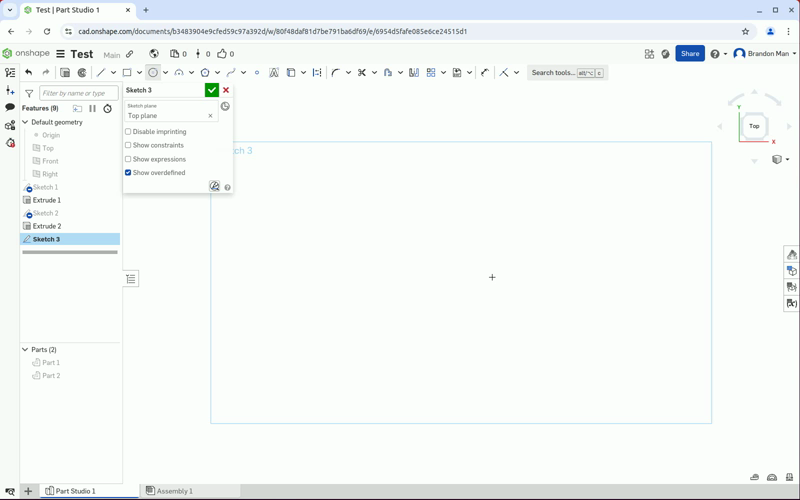
click(492, 276)
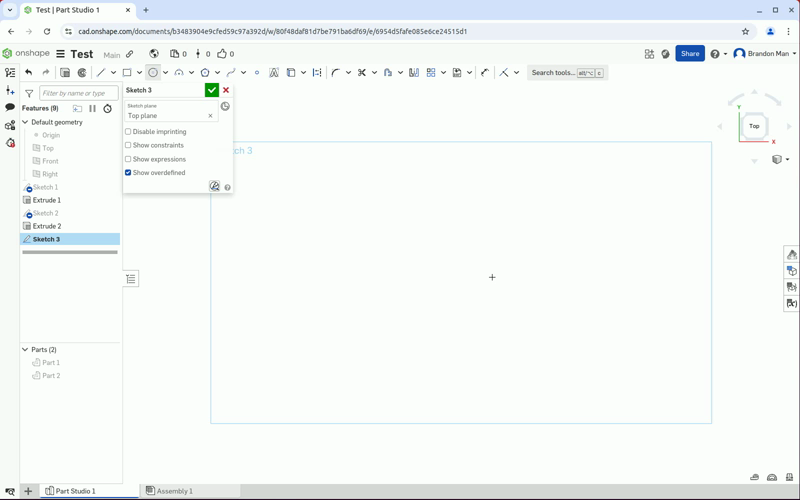
key_up(shift)
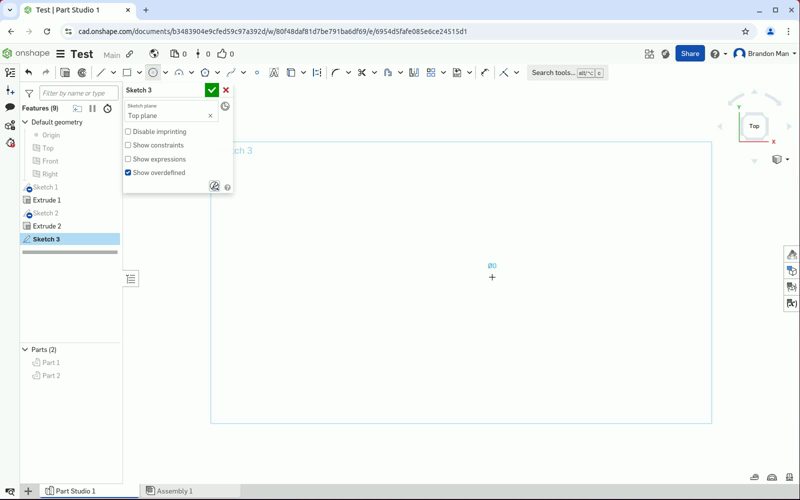
mouse_move(495, 276)
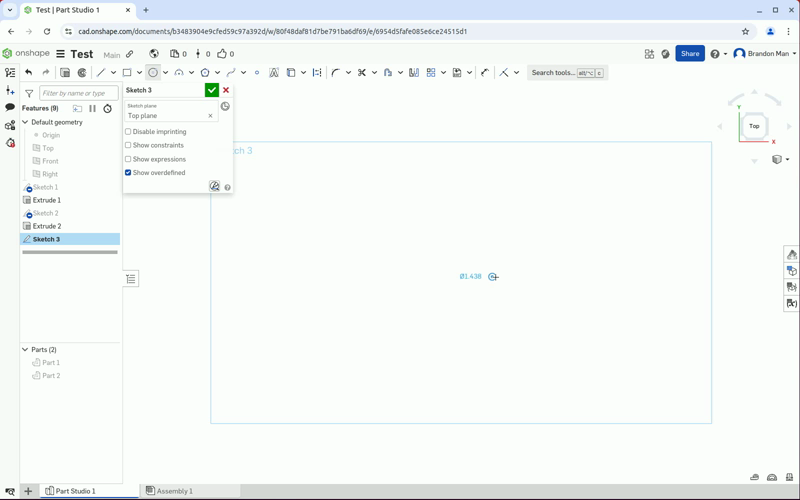
click(495, 276)
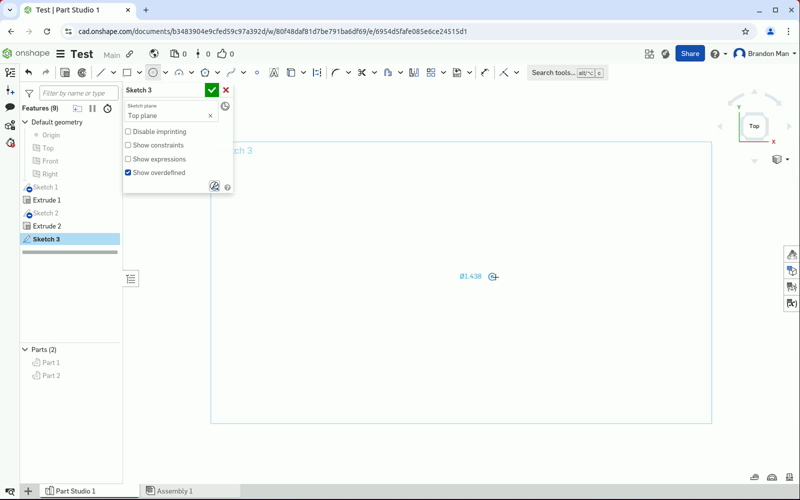
key(esc)
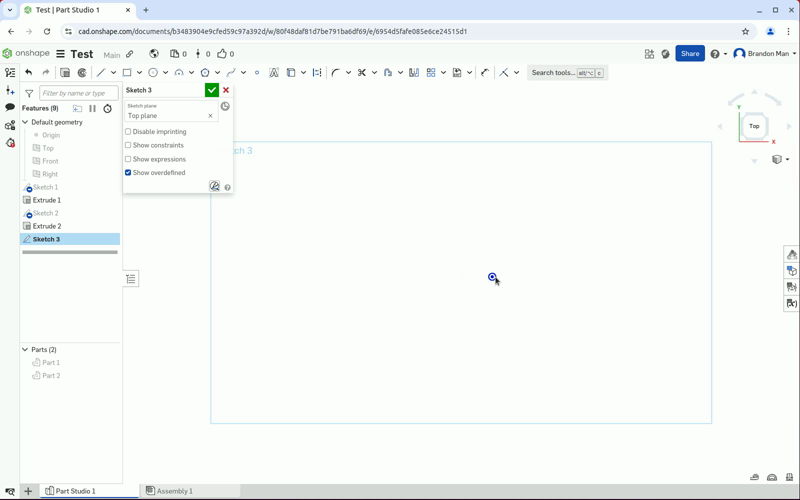
mouse_move(493, 276)
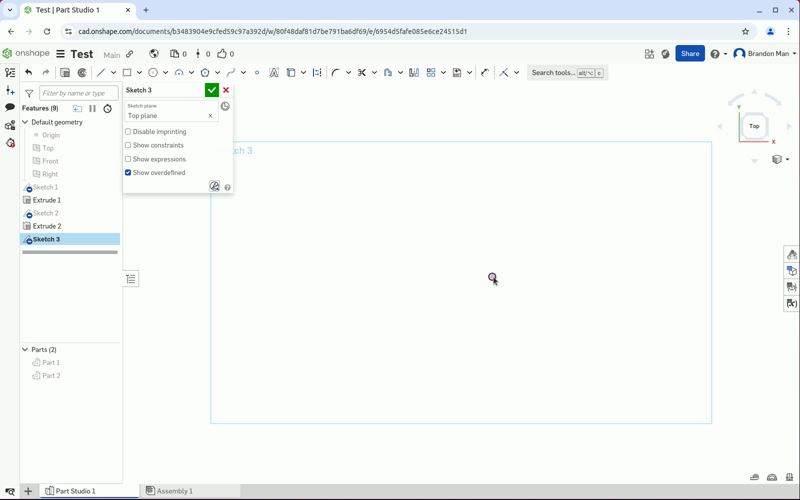
scroll(6)
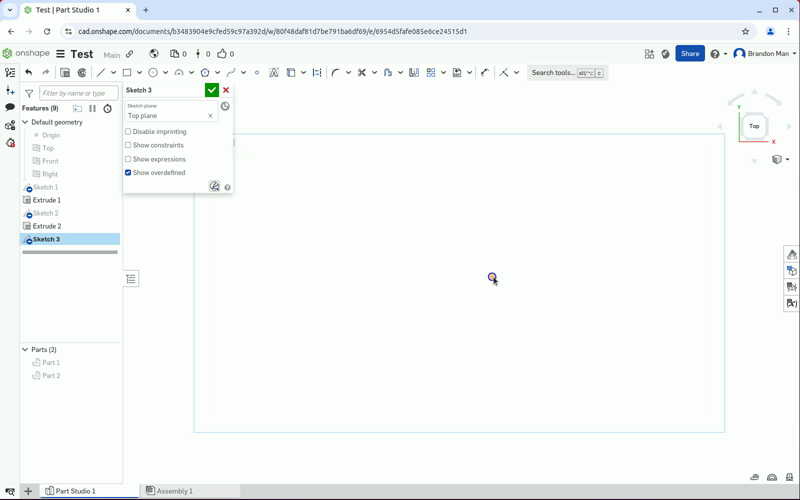
scroll(6)
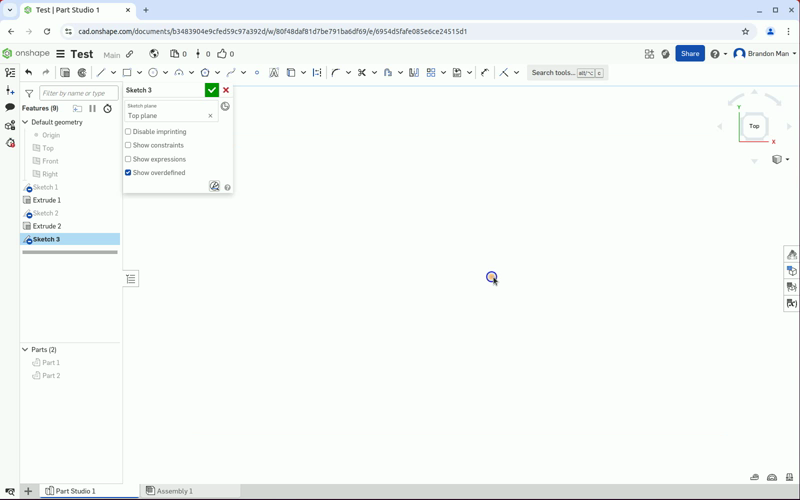
scroll(6)
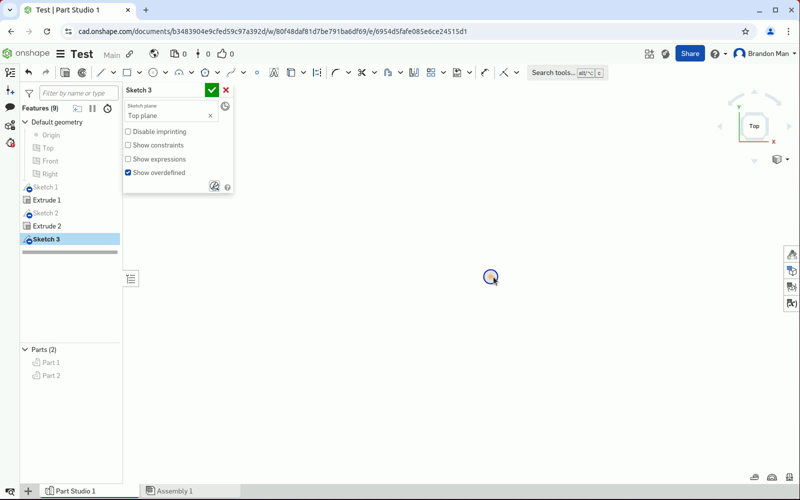
scroll(6)
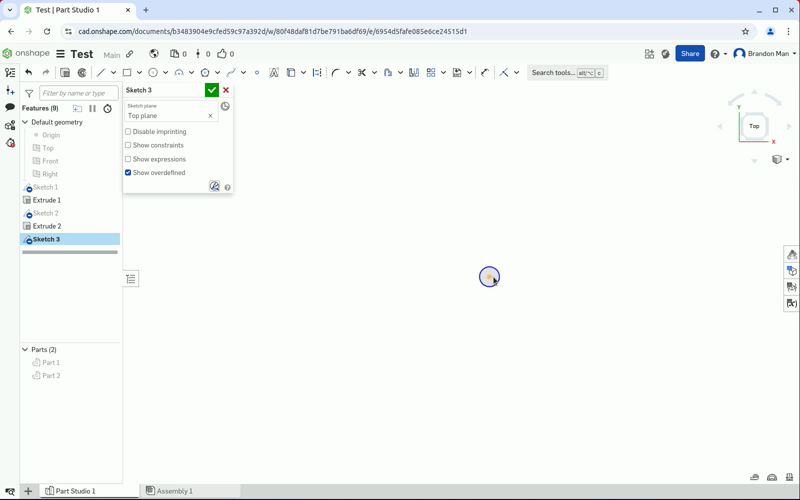
scroll(6)
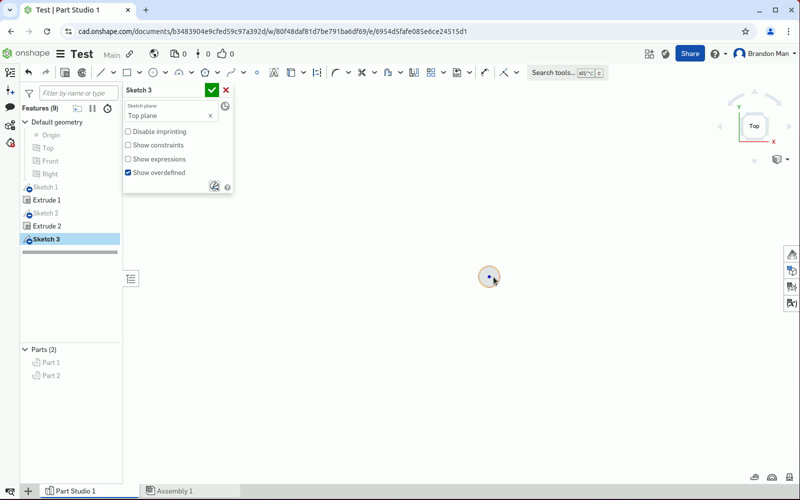
scroll(6)
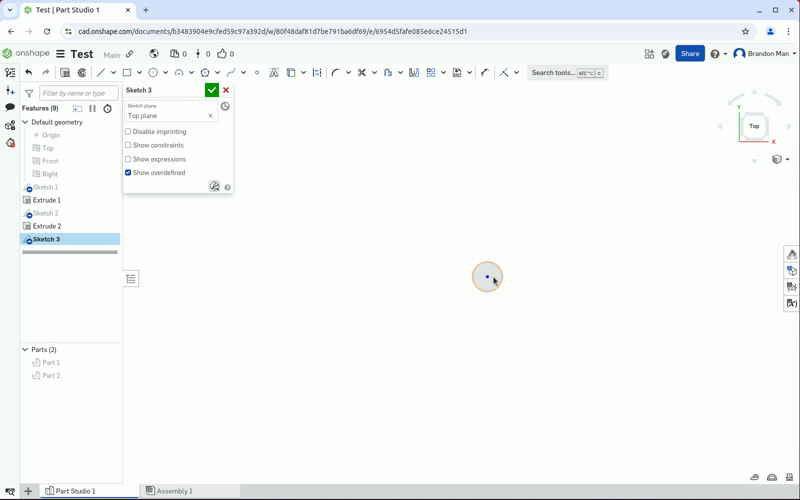
scroll(6)
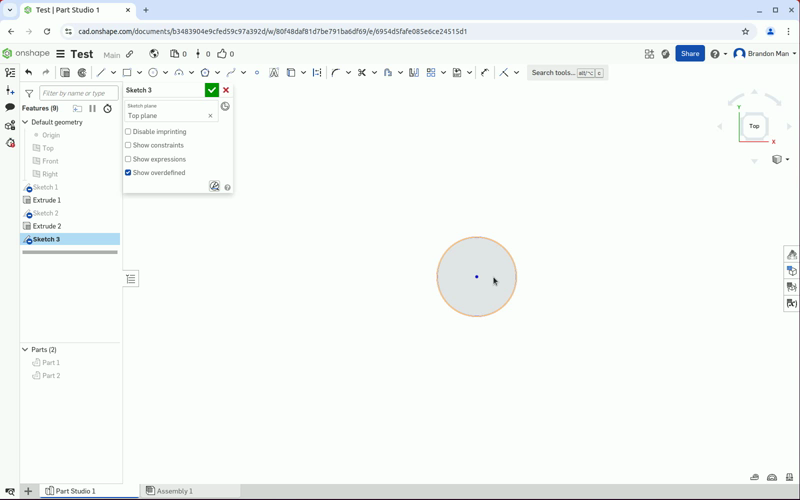
click(493, 276)
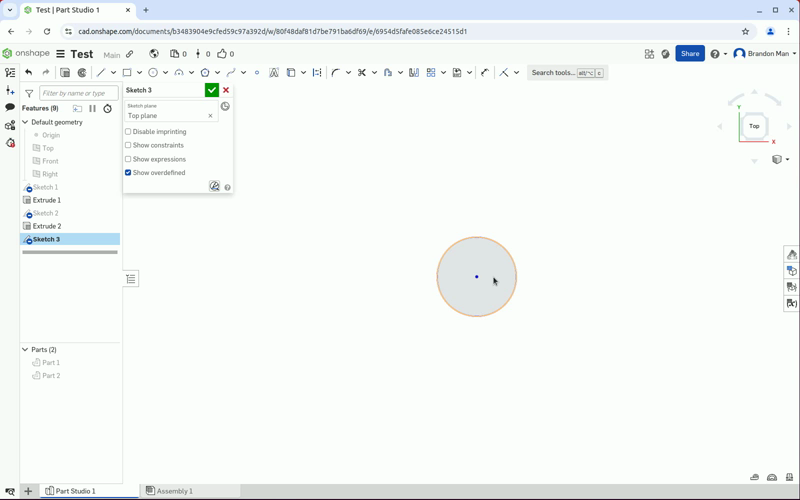
scroll(-6)
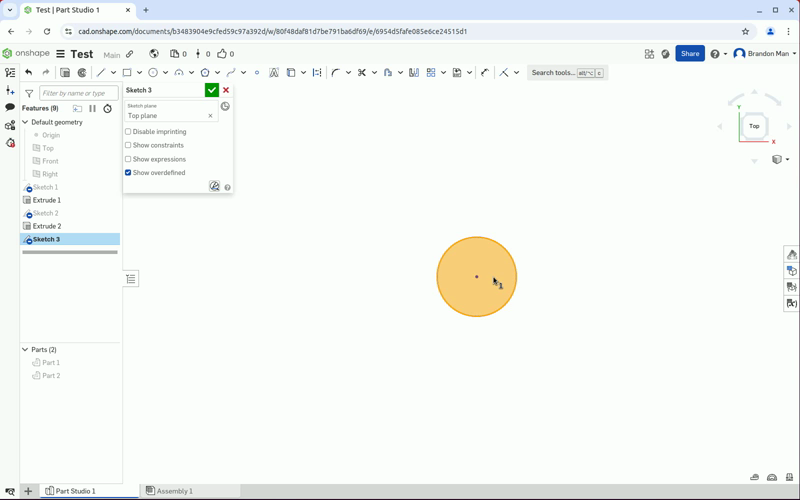
scroll(-6)
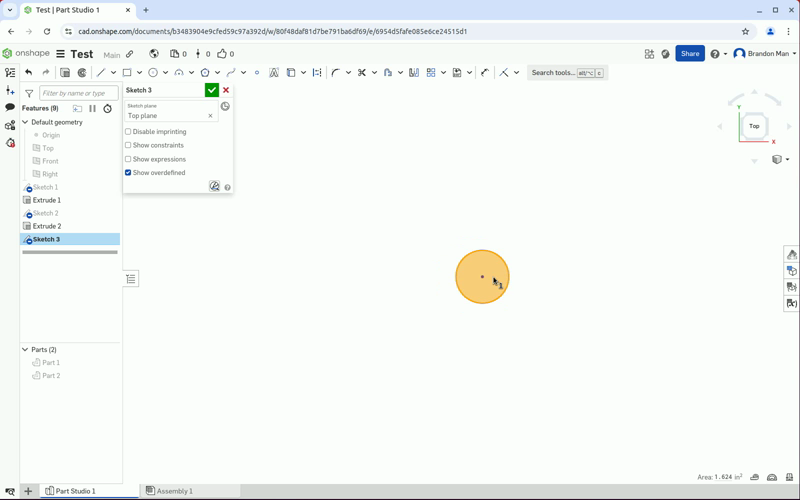
scroll(-6)
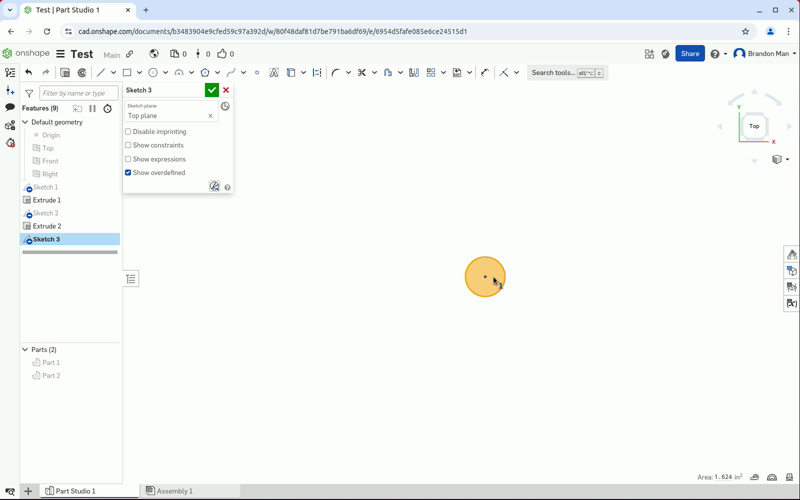
scroll(-6)
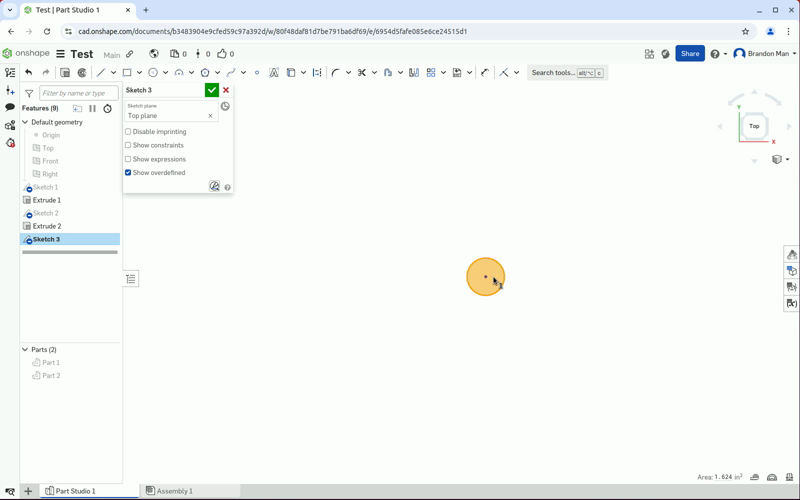
scroll(-6)
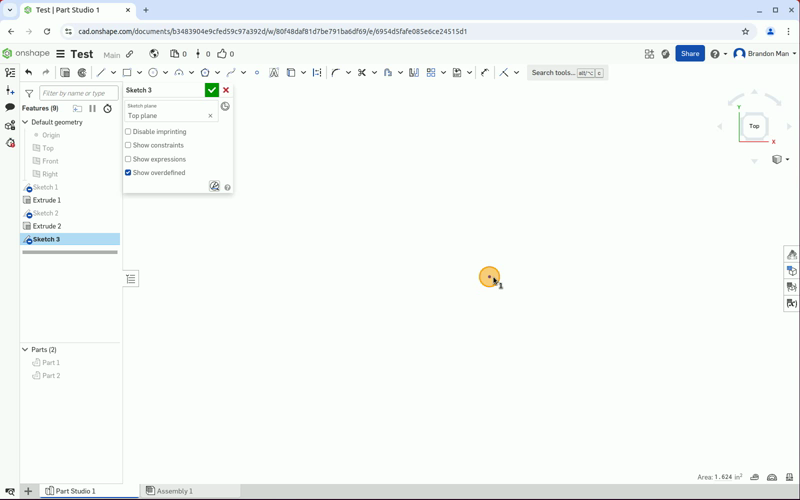
scroll(-6)
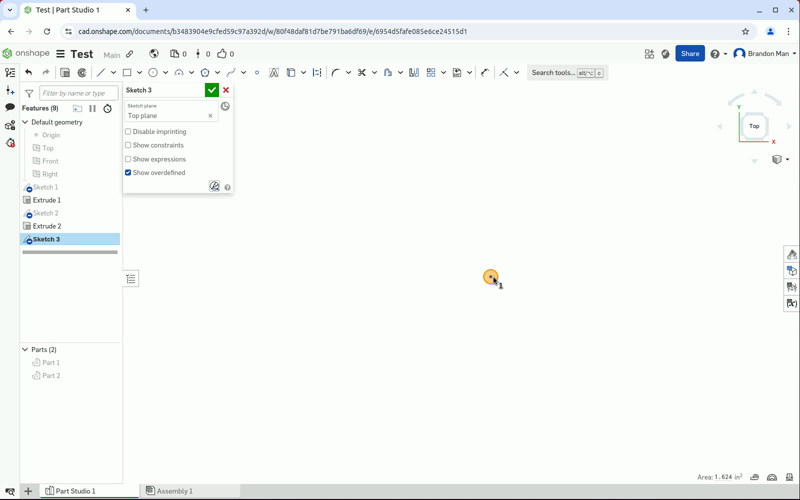
scroll(-6)
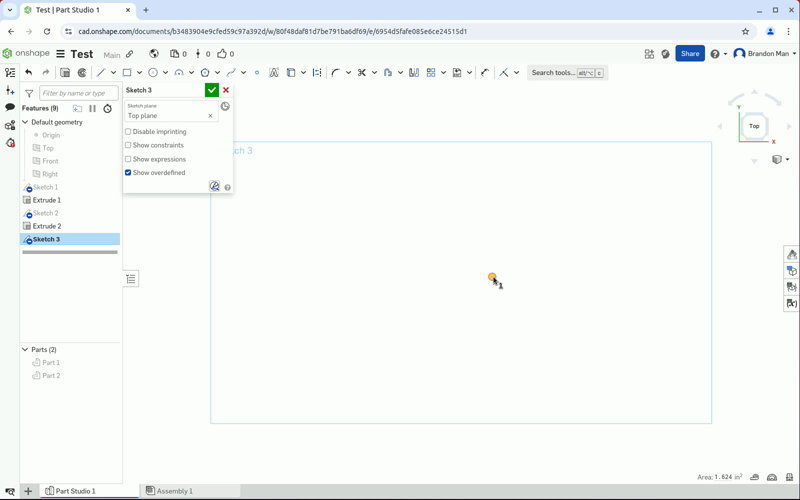
mouse_move(73, 352)
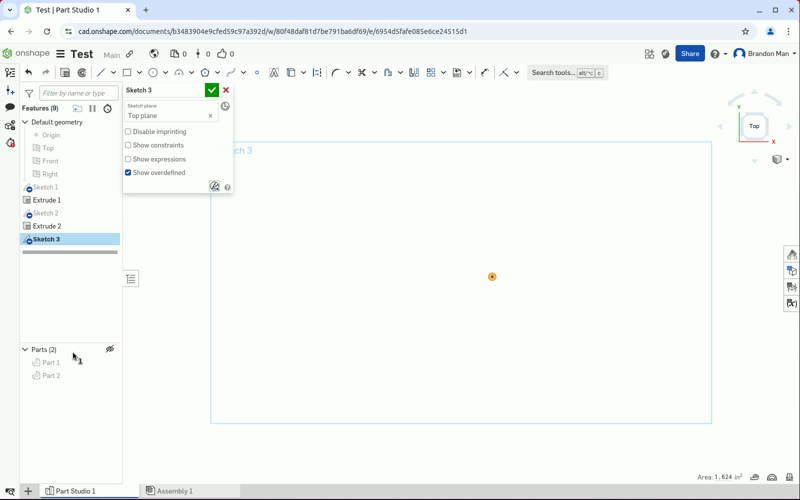
key(shift+y)
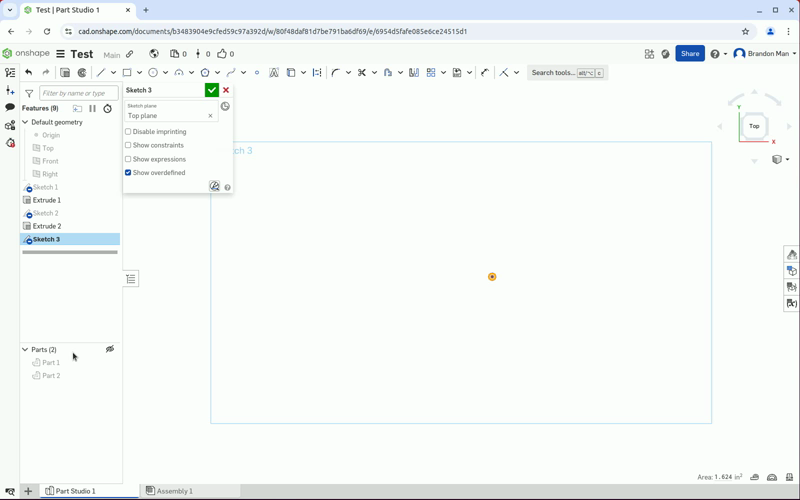
key(shift+e)
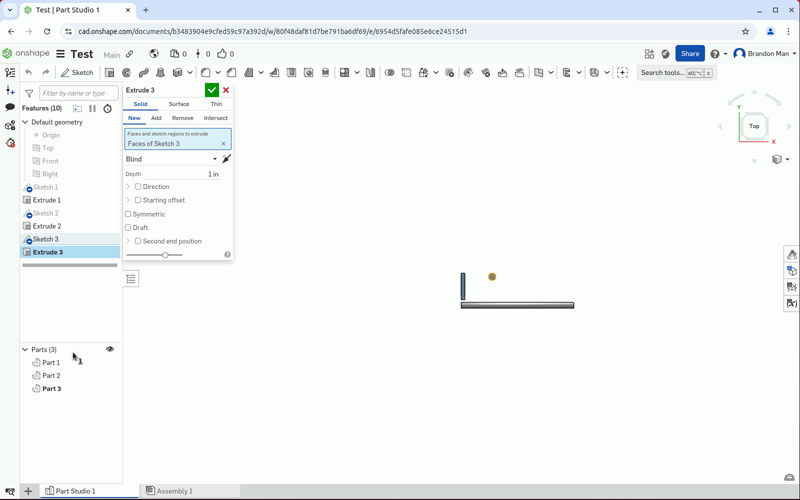
mouse_move(143, 106)
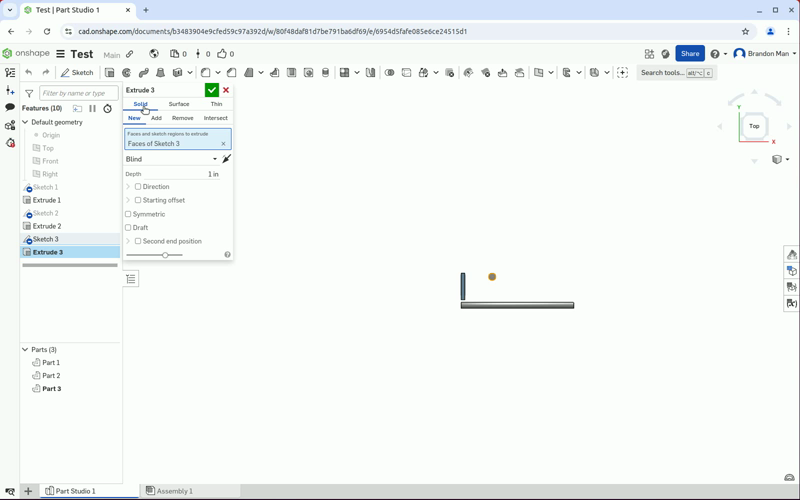
click(143, 106)
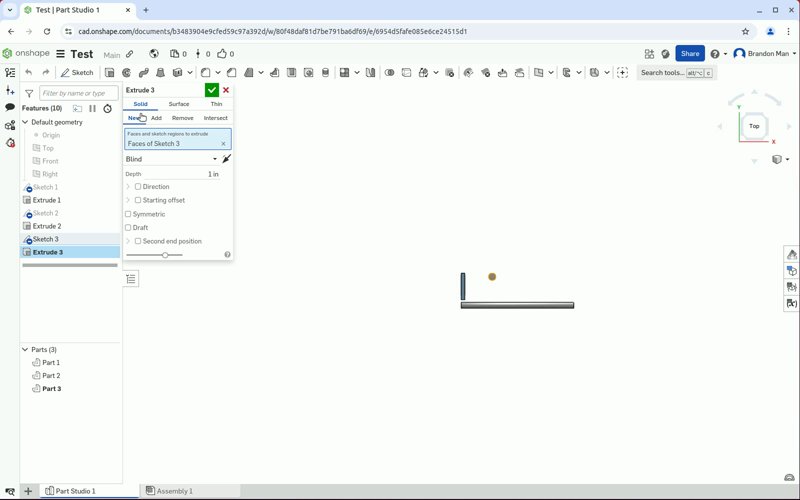
mouse_move(137, 120)
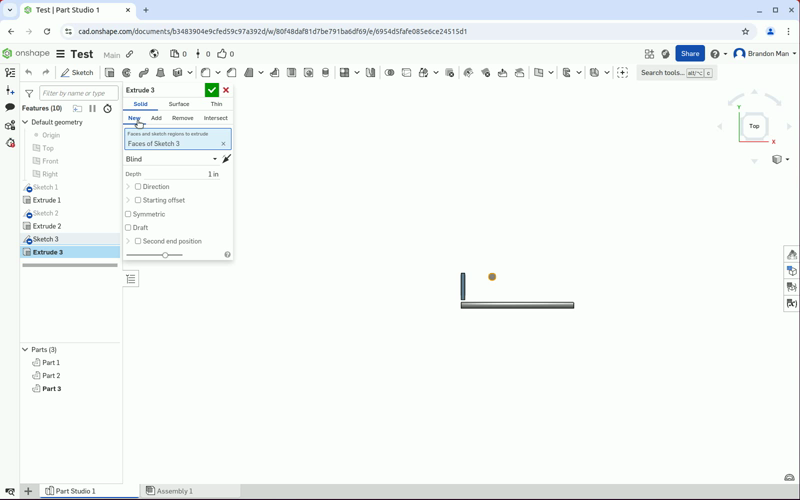
click(137, 120)
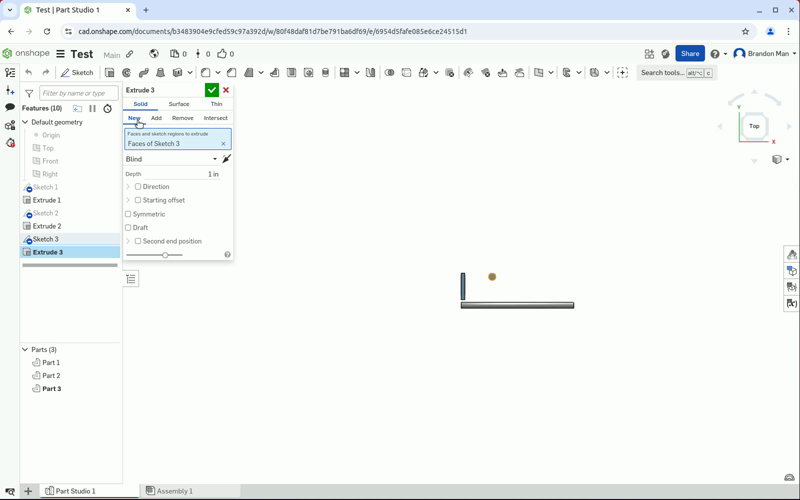
key(tab, 4)
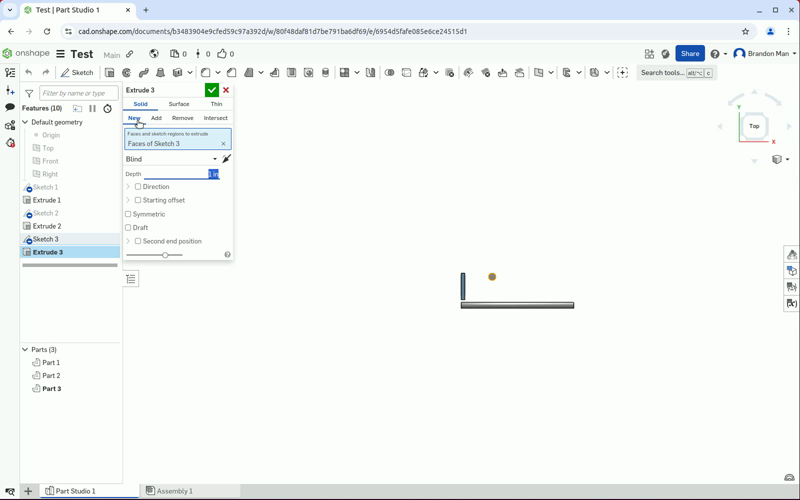
text(0.481)
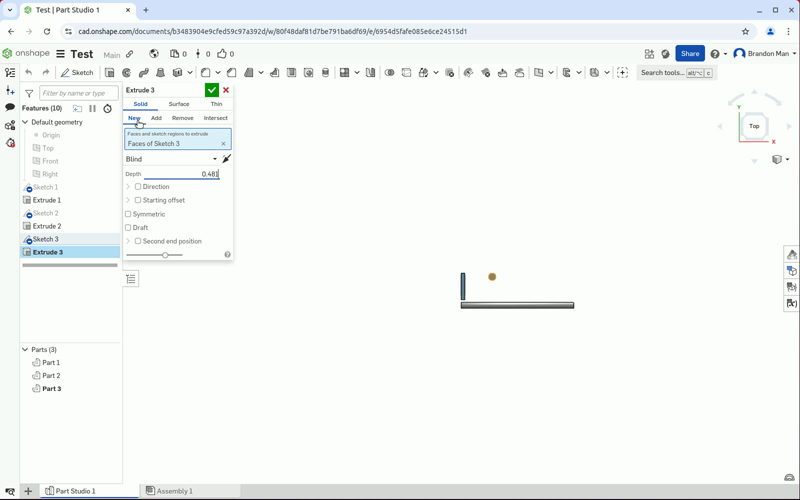
key(enter)
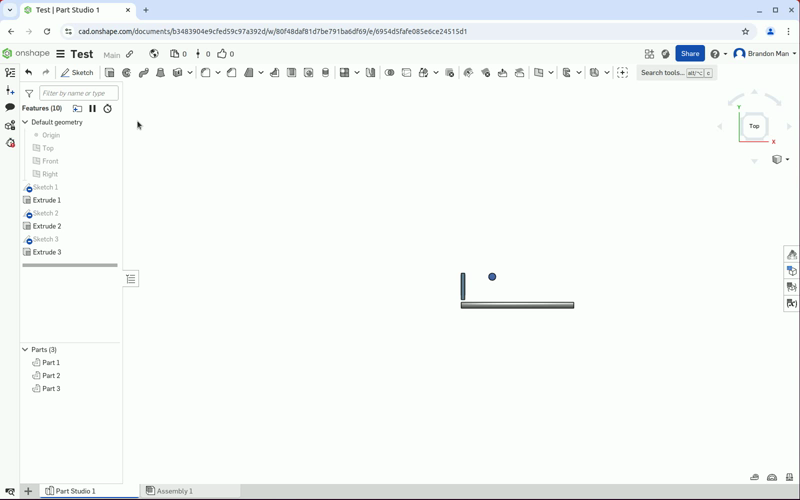
key(shift+h)
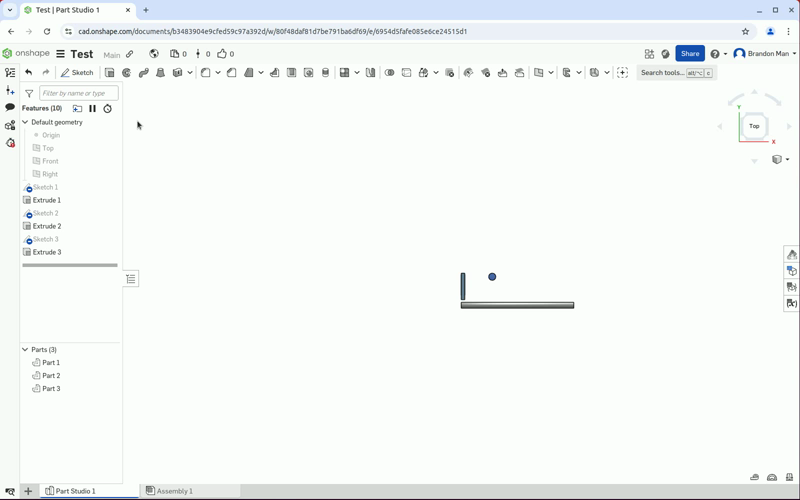
key(shift+h)
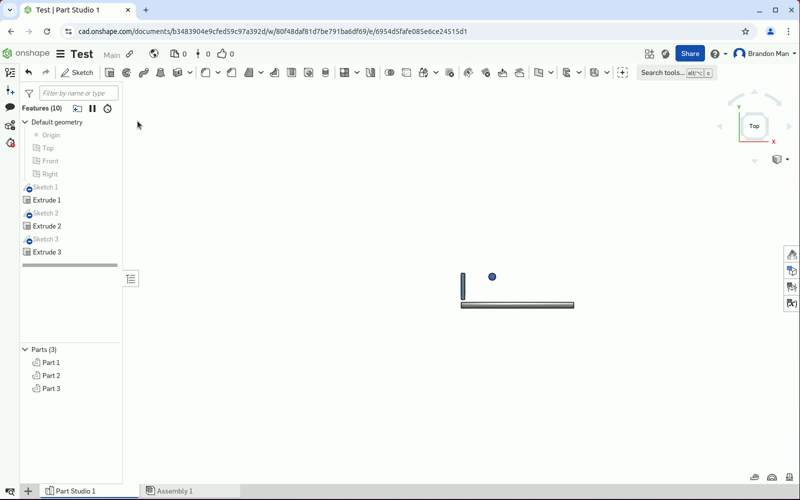
mouse_move(73, 189)
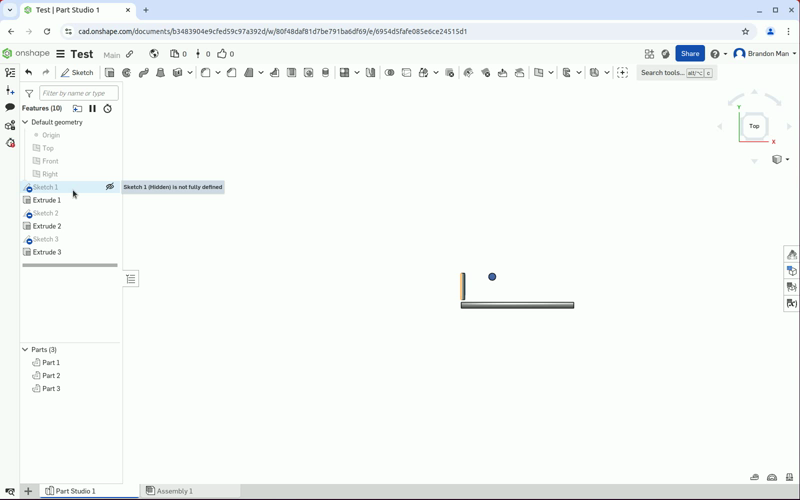
click(73, 189)
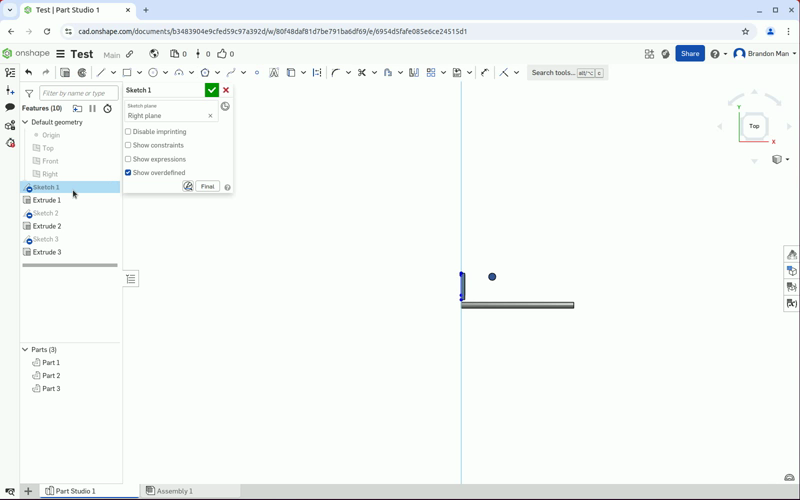
mouse_move(229, 92)
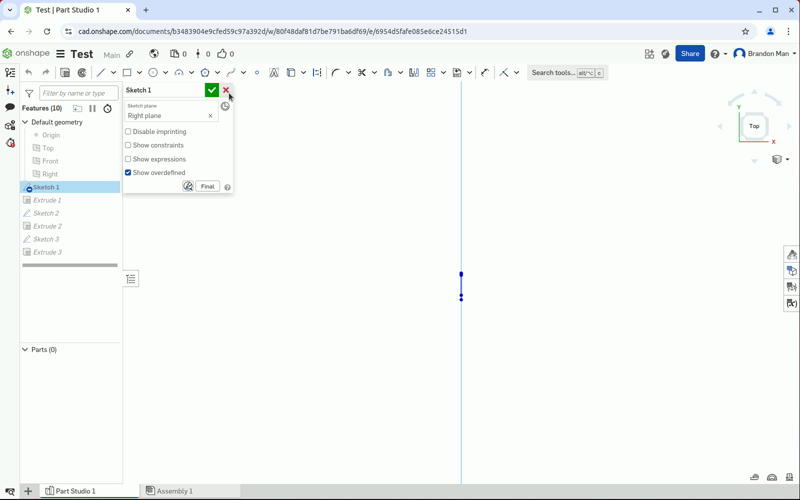
click(229, 92)
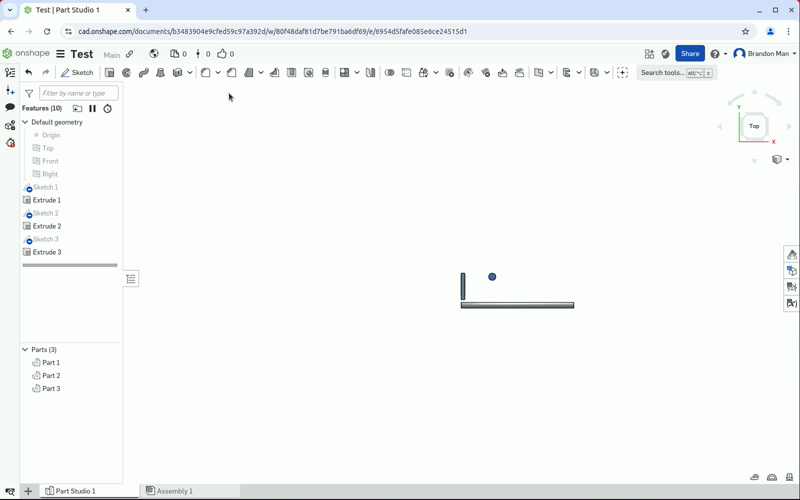
mouse_move(541, 75)
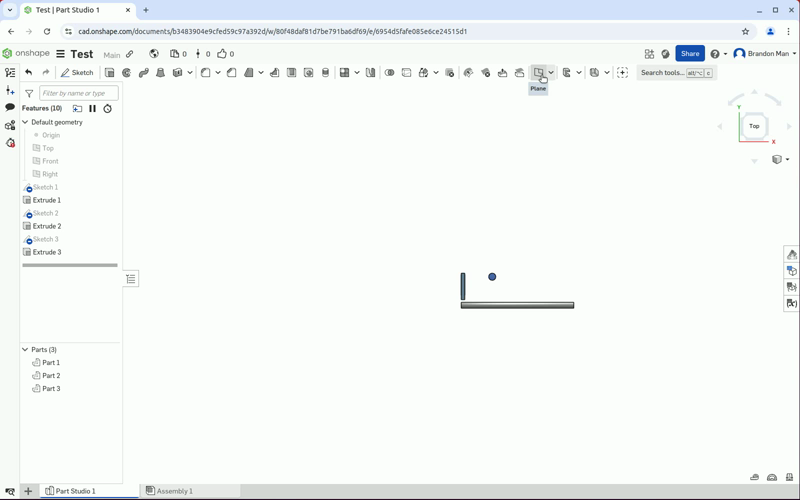
click(541, 75)
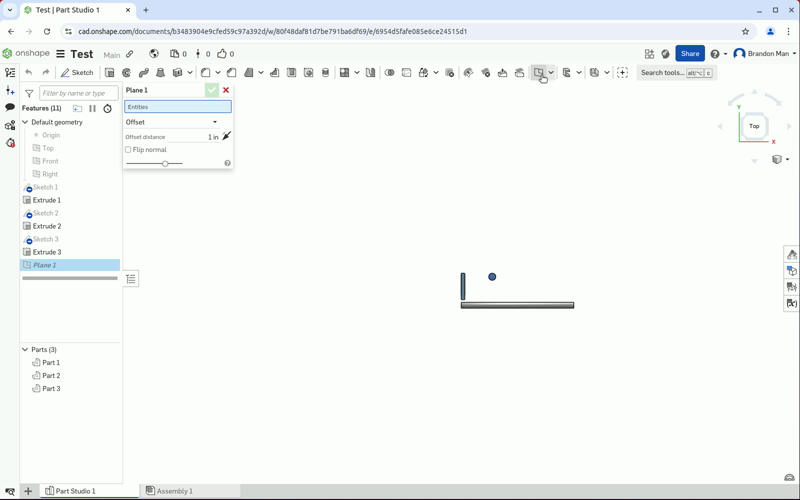
mouse_move(73, 150)
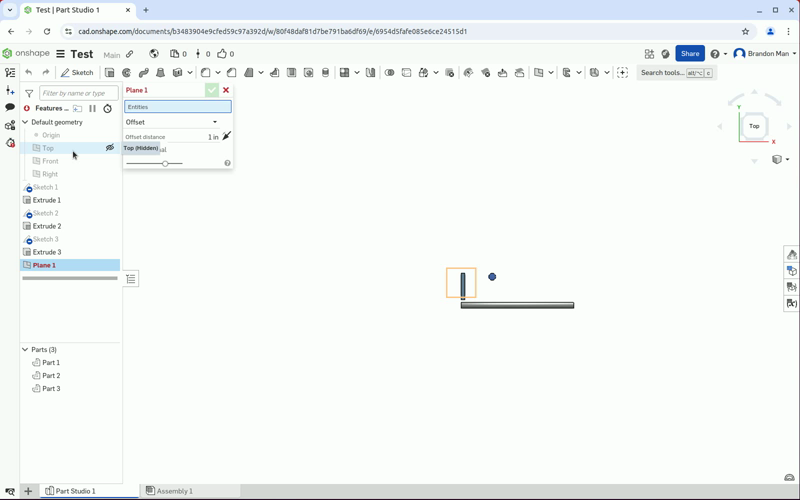
click(73, 150)
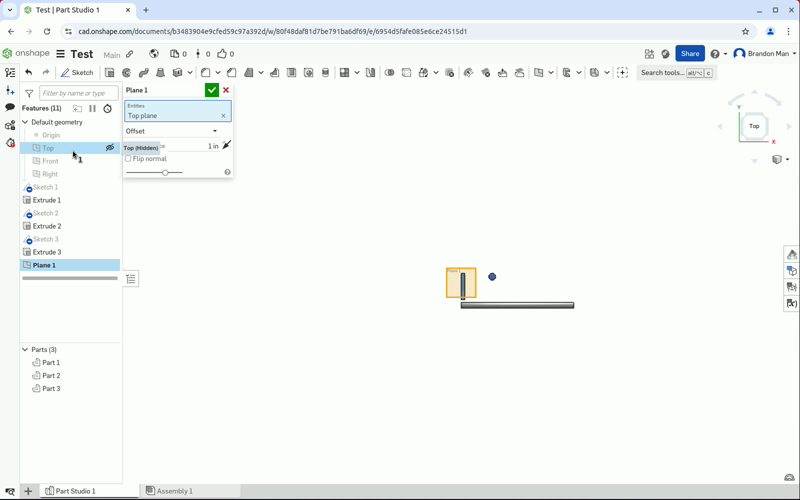
key(tab, 2)
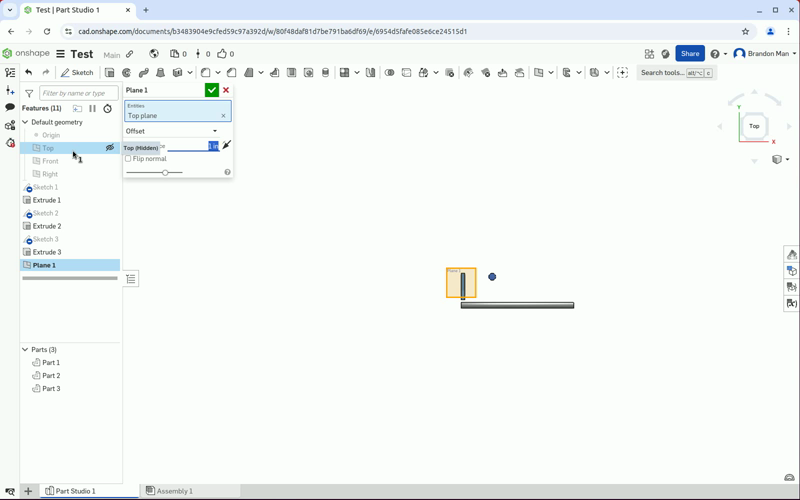
text(0.493)
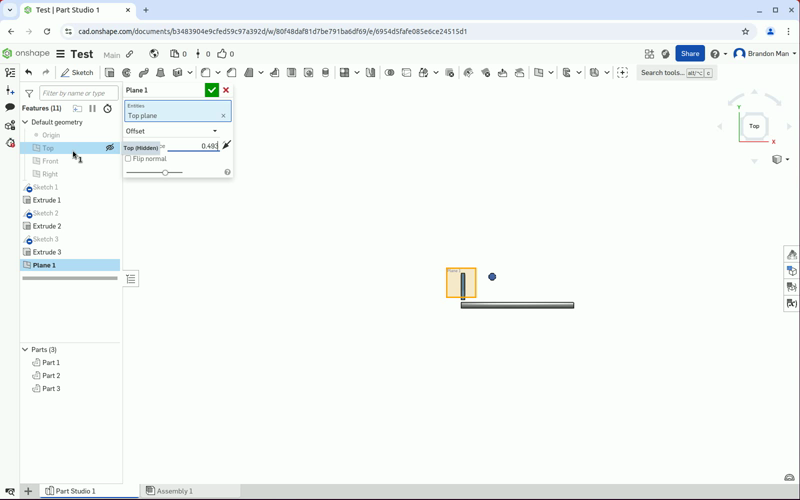
key(enter, 2)
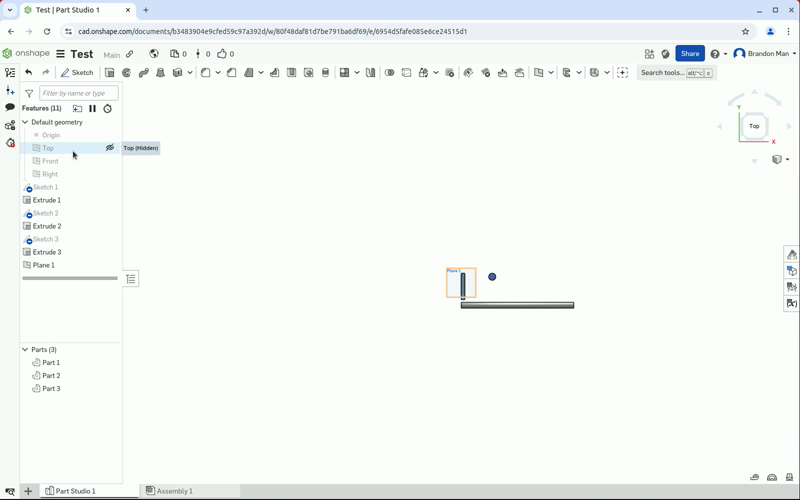
key(shift+s)
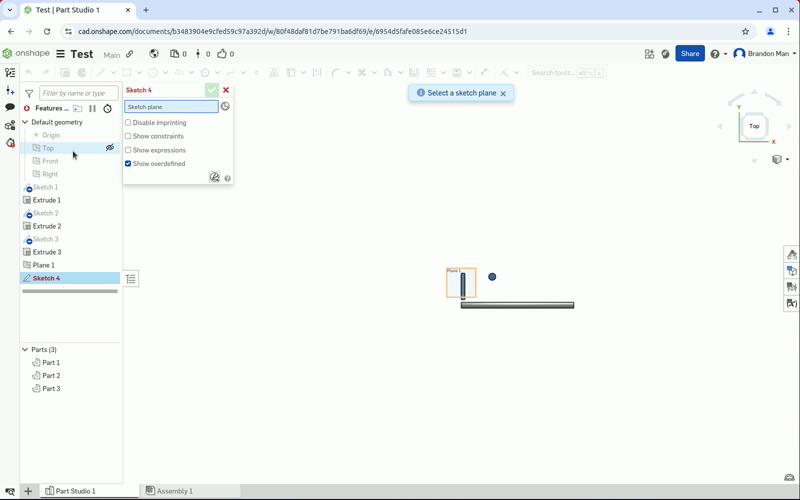
mouse_move(73, 267)
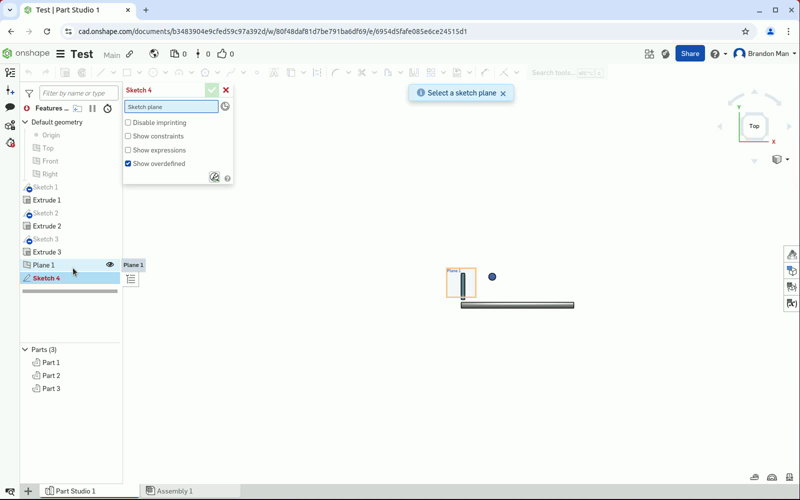
click(73, 267)
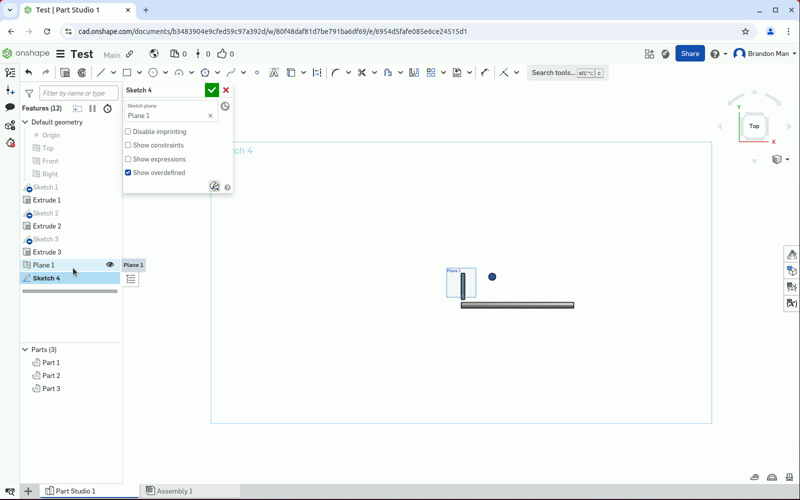
mouse_move(73, 352)
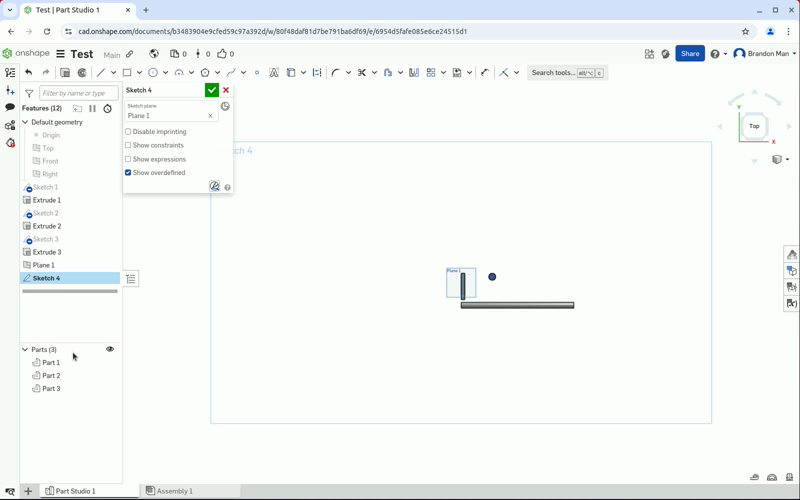
key(y)
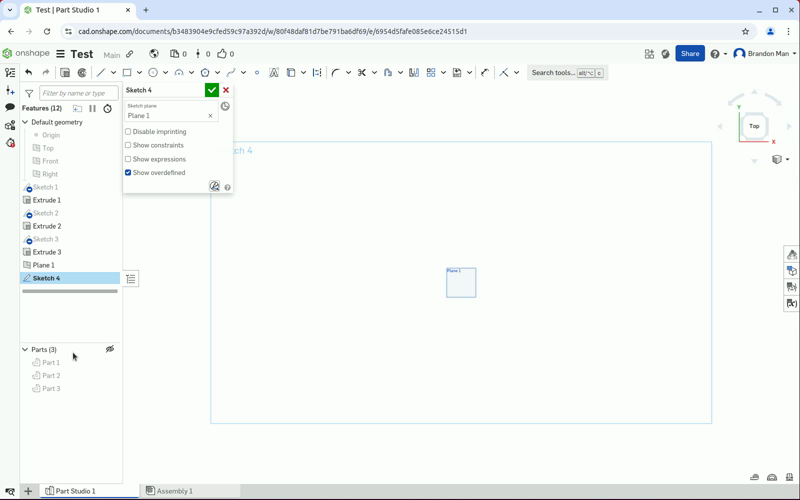
key(c)
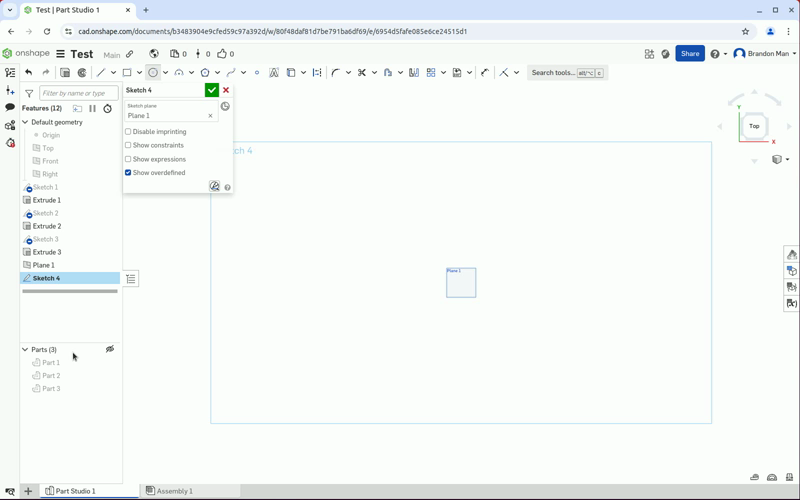
key_down(shift)
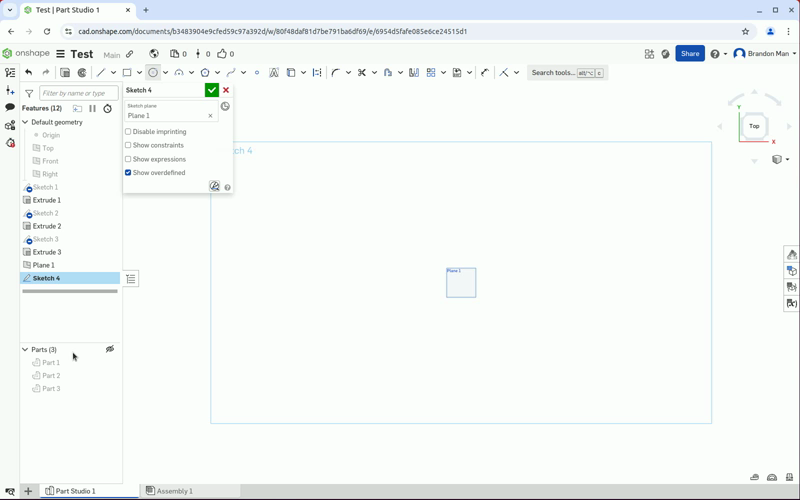
mouse_move(516, 275)
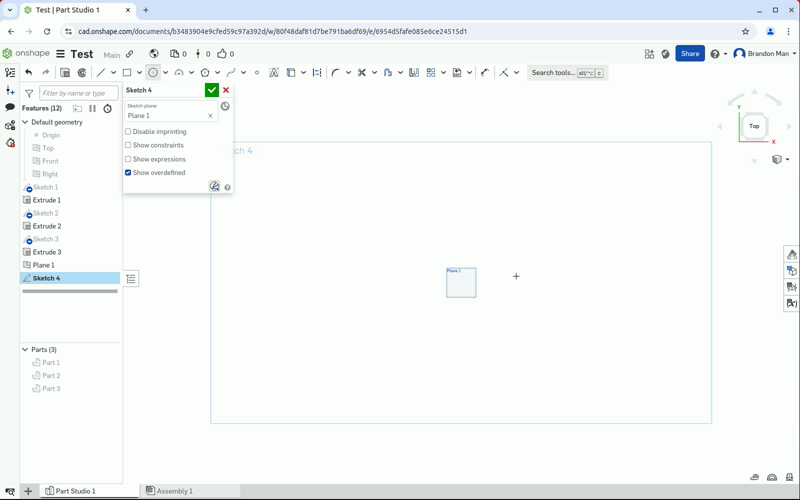
click(516, 275)
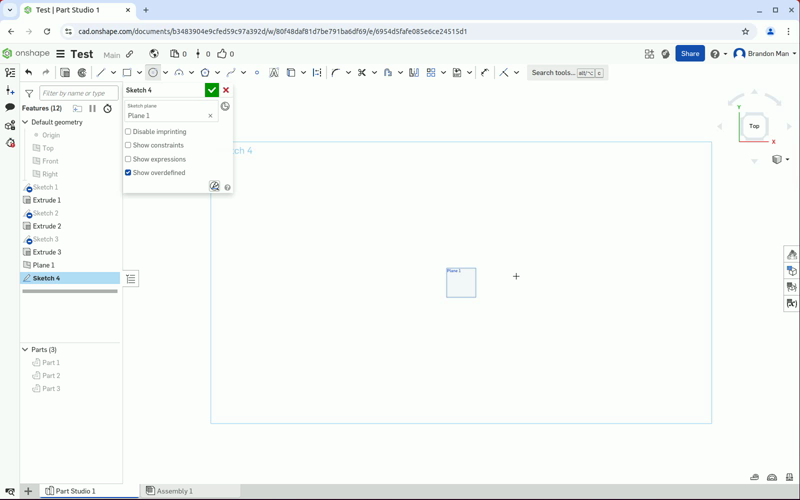
key_up(shift)
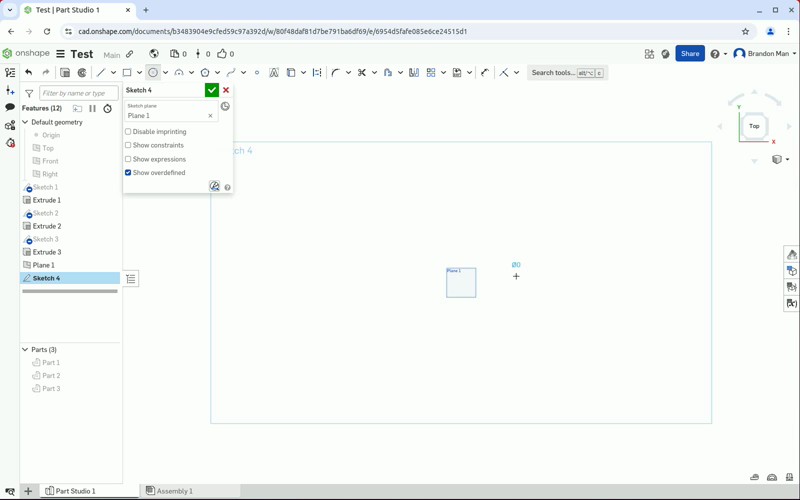
mouse_move(522, 275)
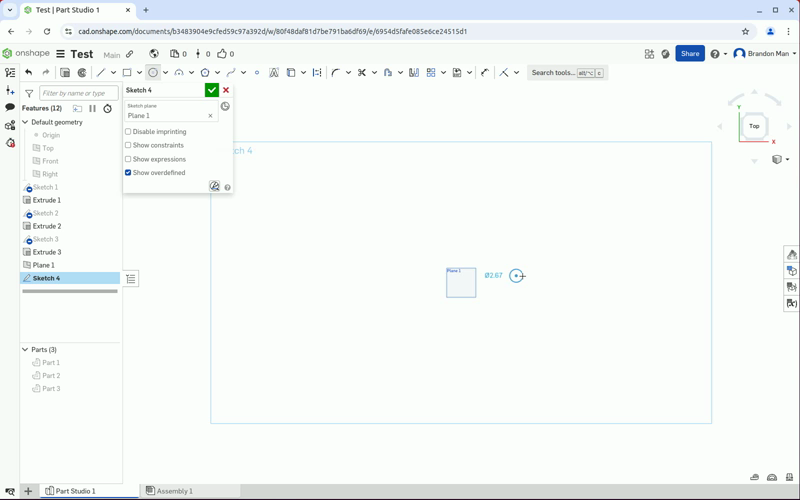
click(522, 275)
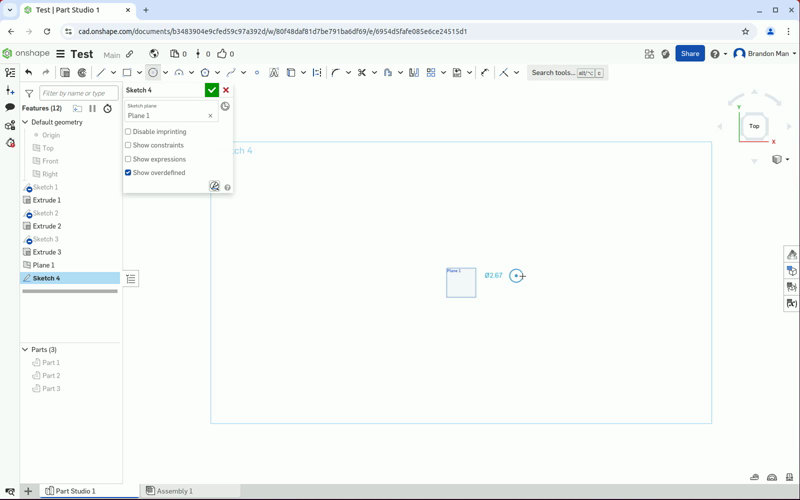
key(esc)
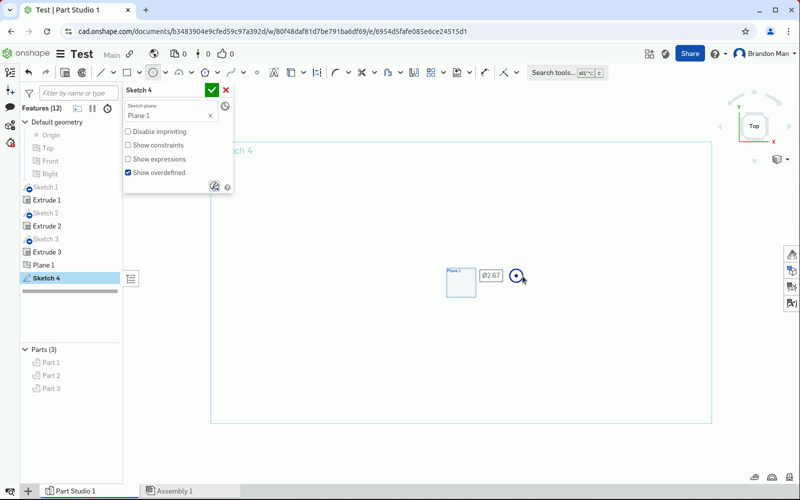
mouse_move(516, 280)
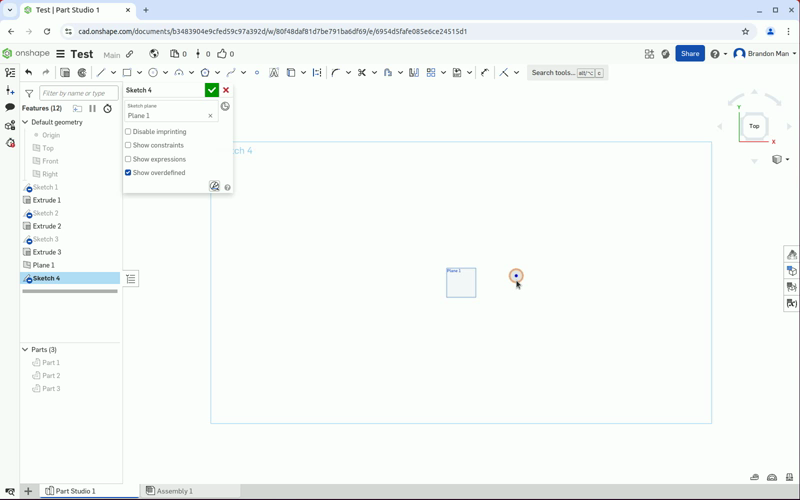
scroll(6)
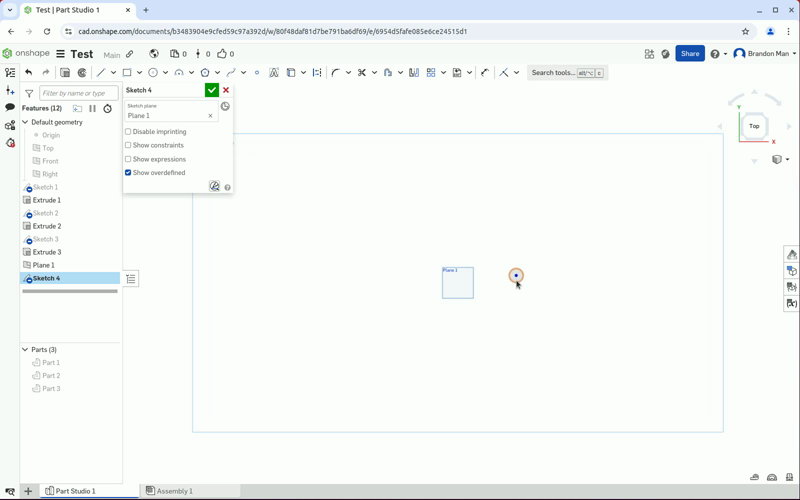
scroll(6)
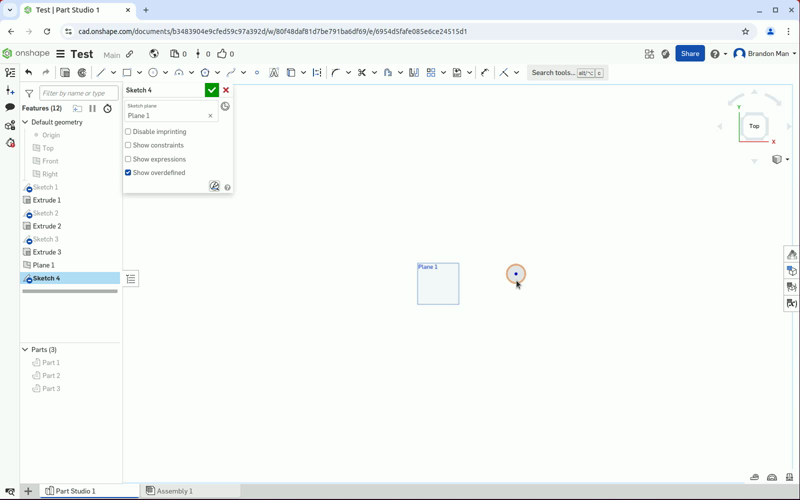
scroll(6)
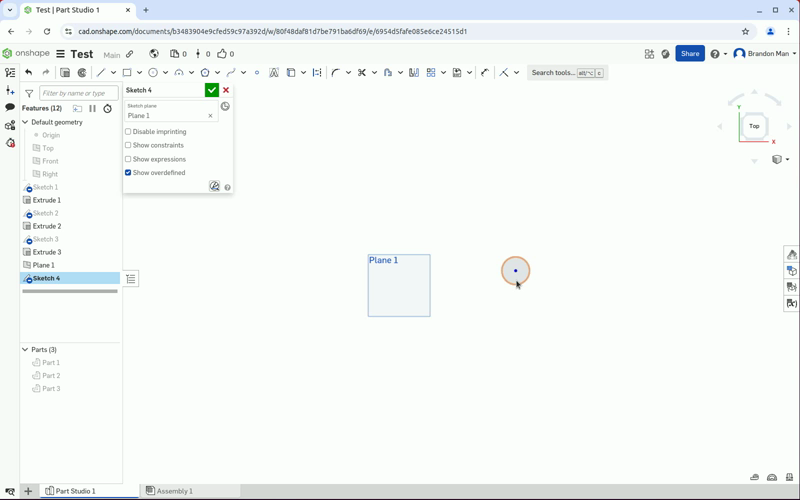
scroll(6)
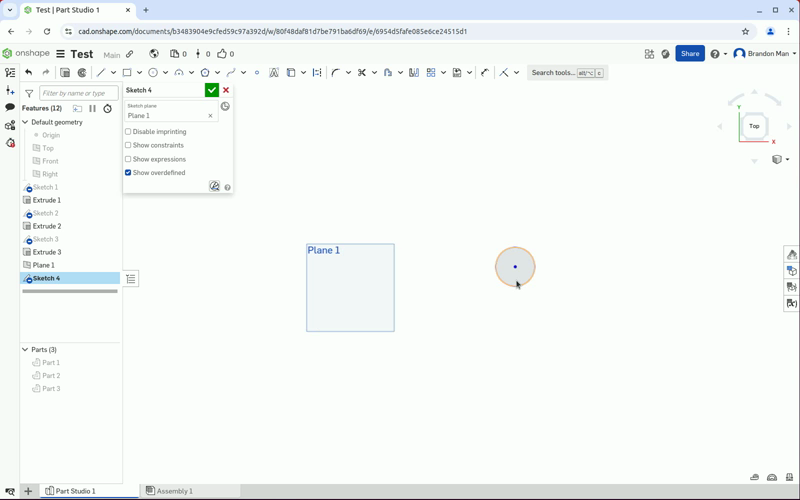
scroll(6)
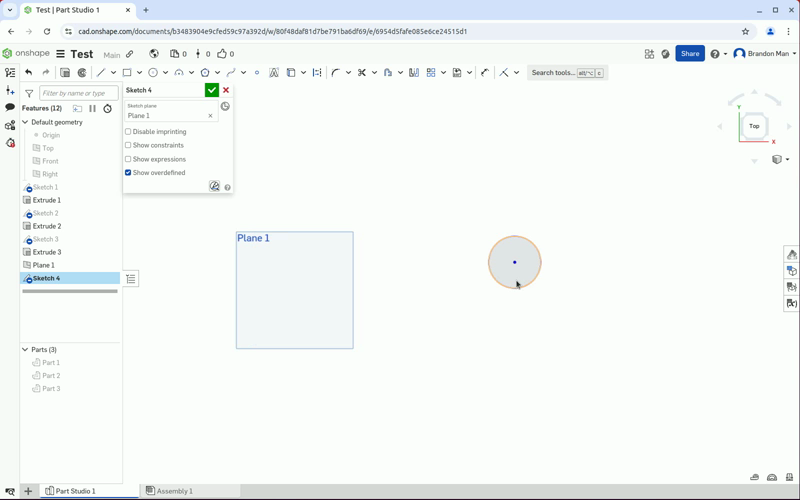
scroll(6)
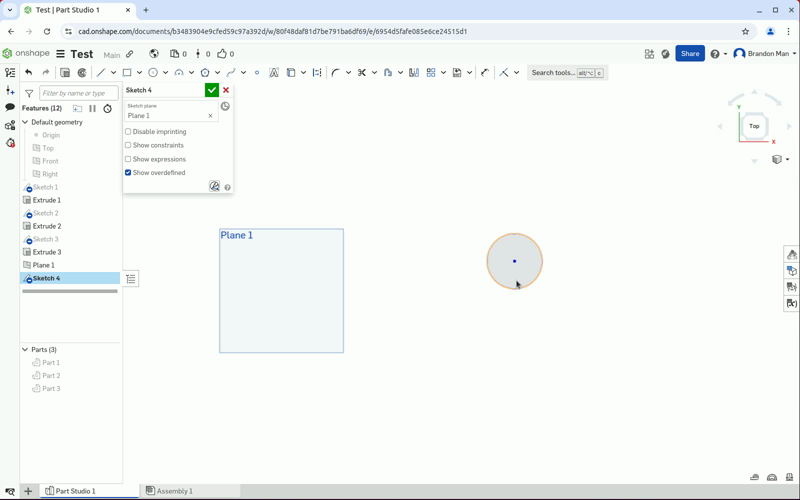
scroll(6)
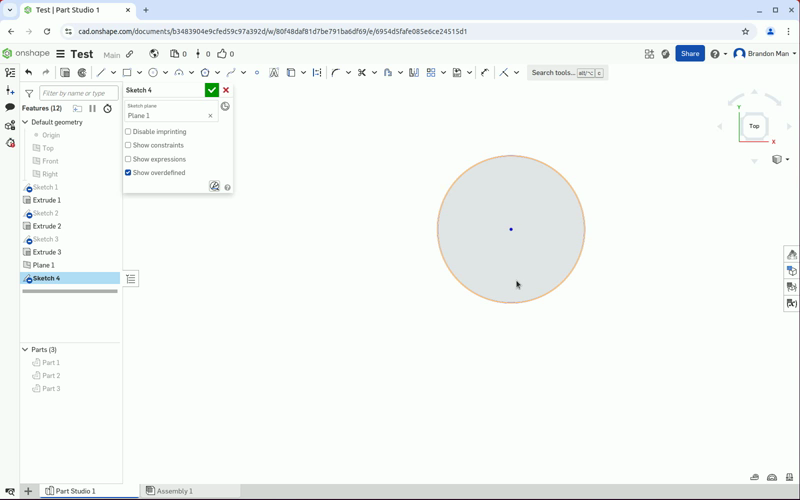
click(516, 280)
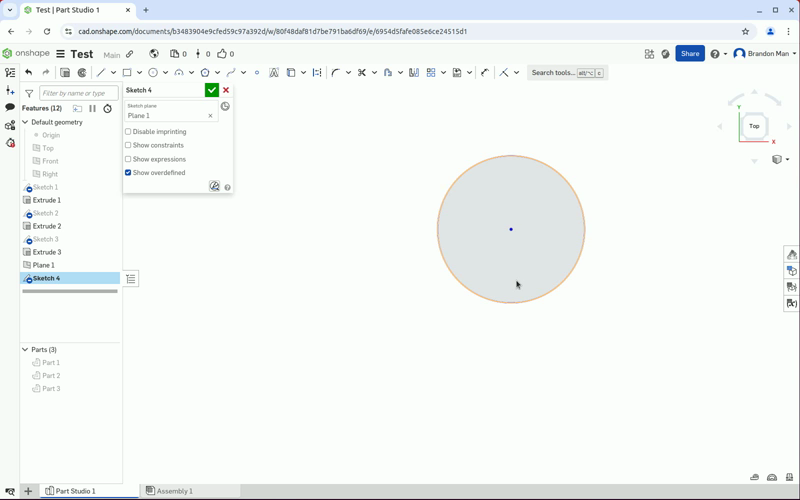
scroll(-6)
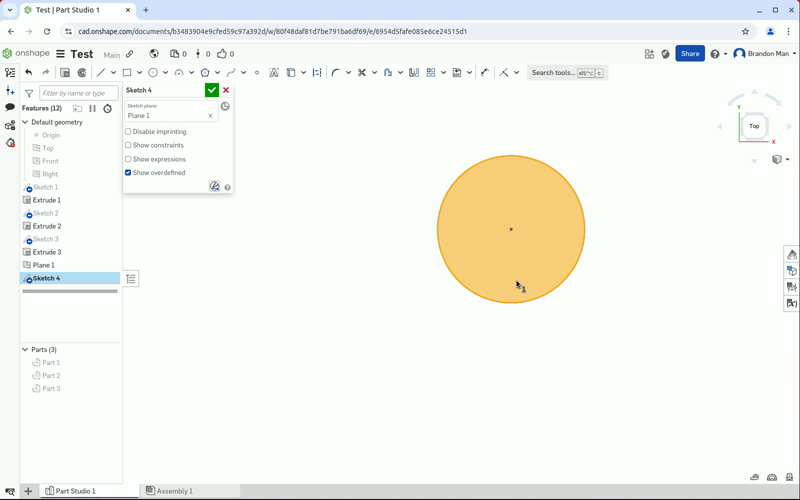
scroll(-6)
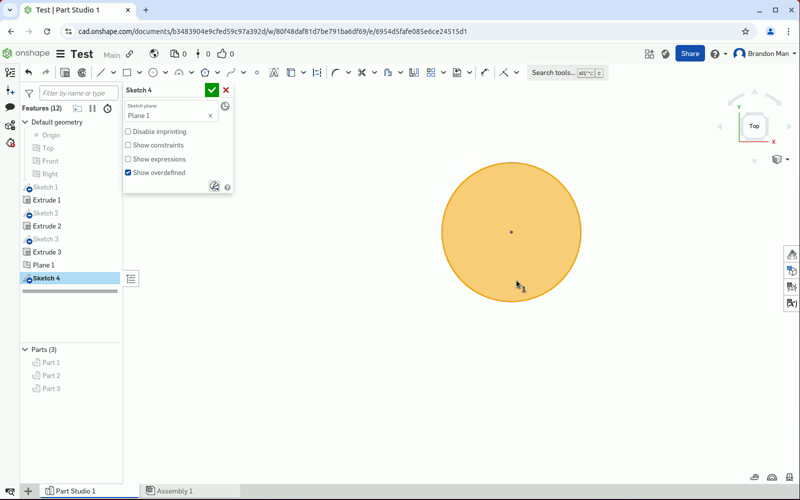
scroll(-6)
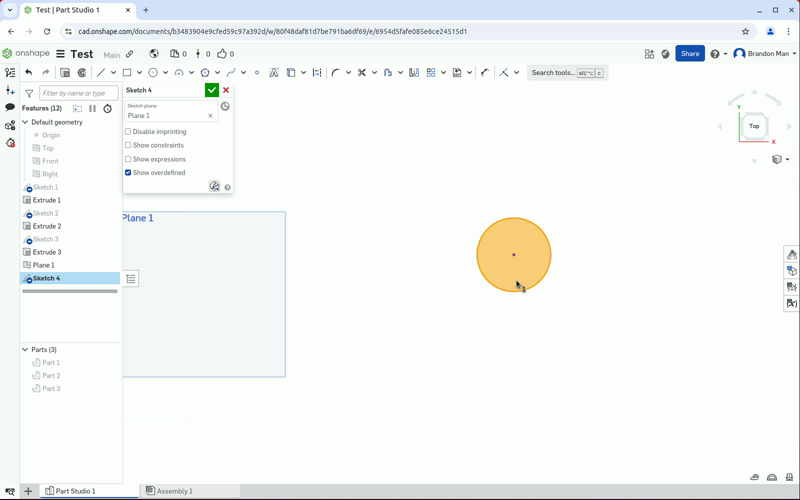
scroll(-6)
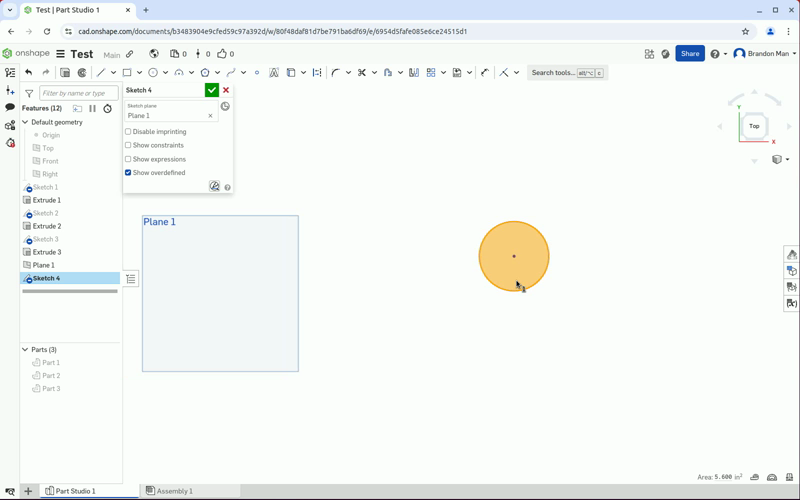
scroll(-6)
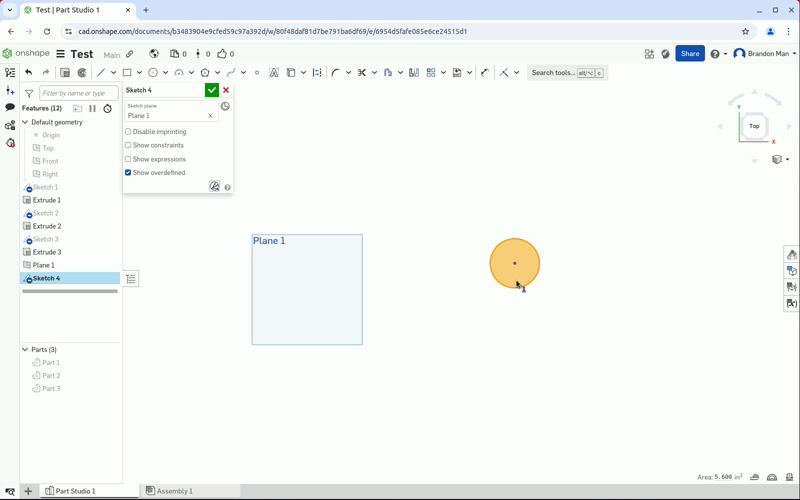
scroll(-6)
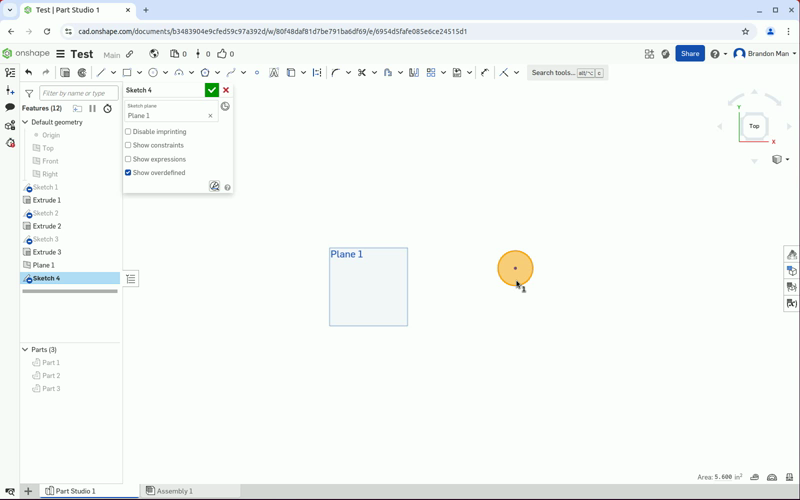
scroll(-6)
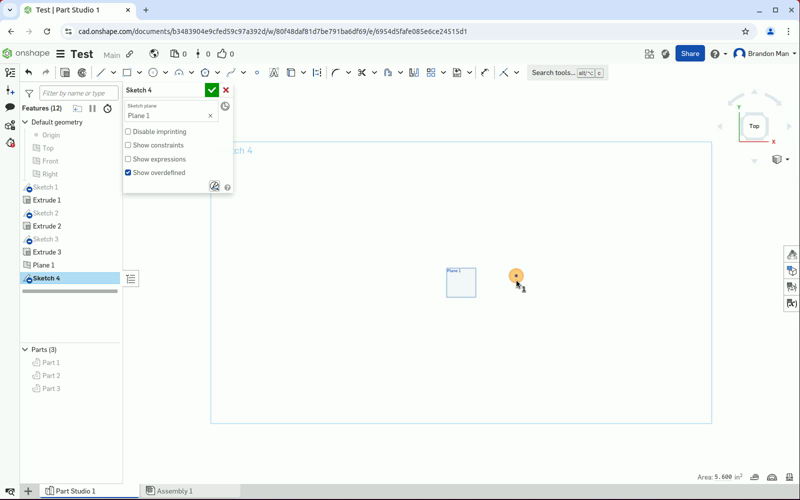
mouse_move(73, 352)
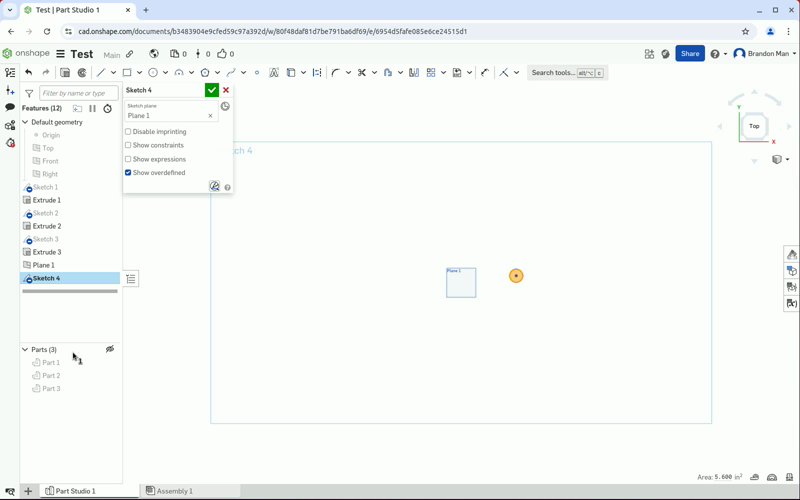
key(shift+y)
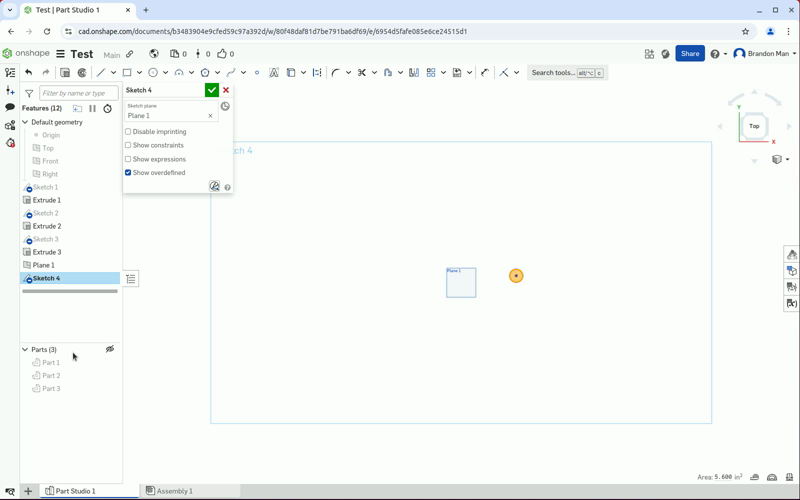
key(shift+e)
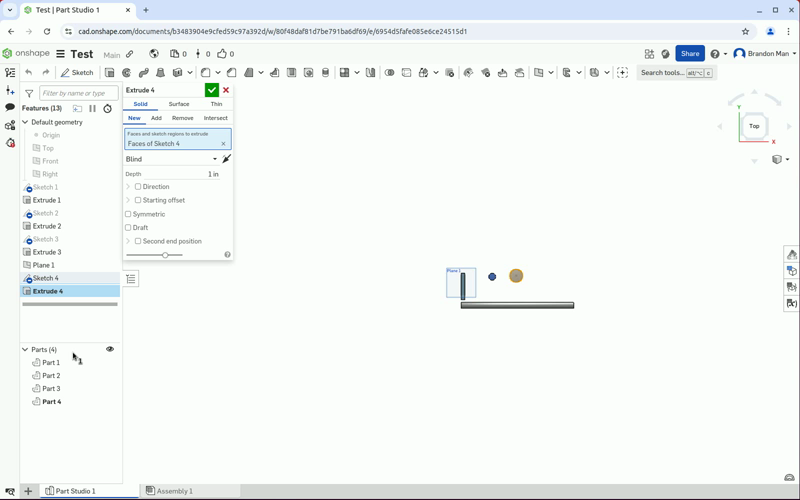
mouse_move(143, 106)
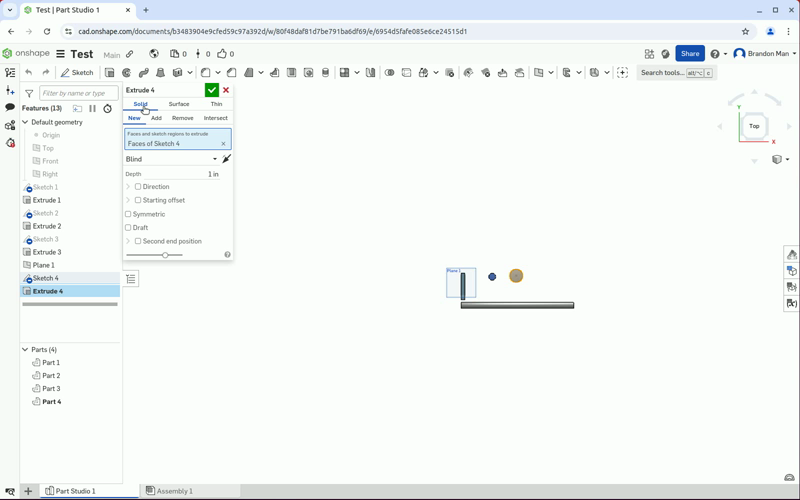
click(143, 106)
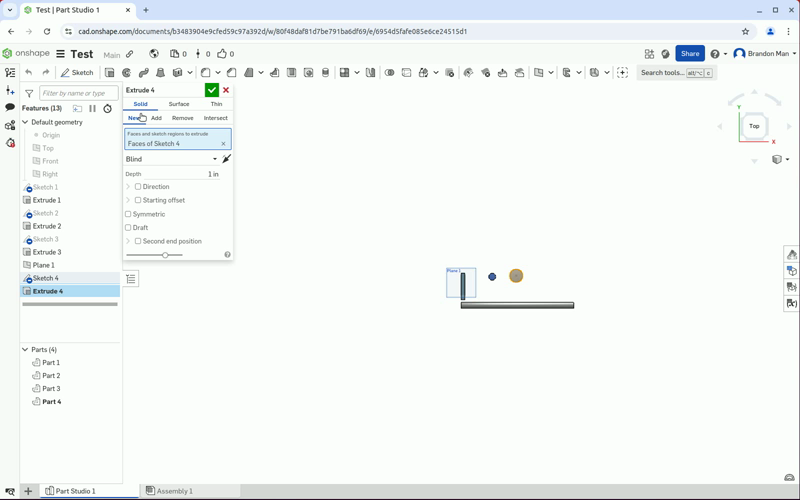
mouse_move(137, 120)
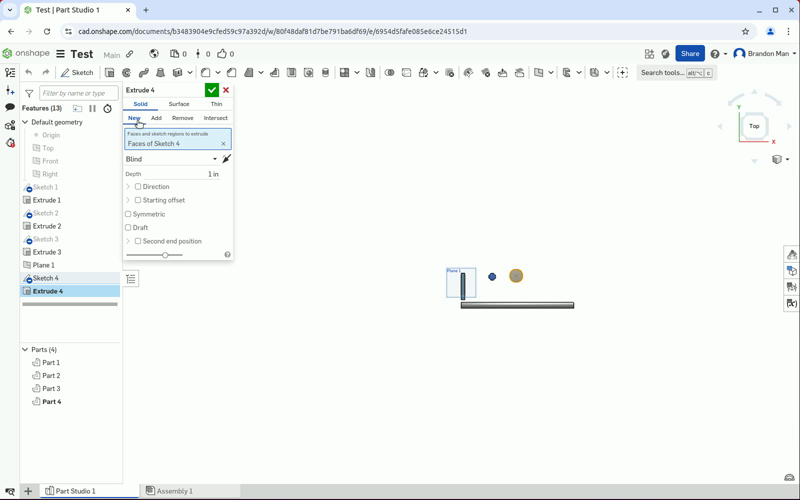
click(137, 120)
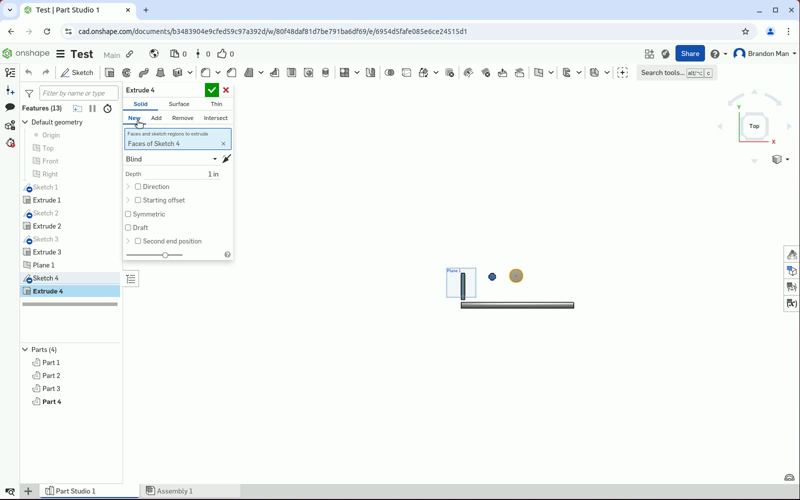
key(tab, 4)
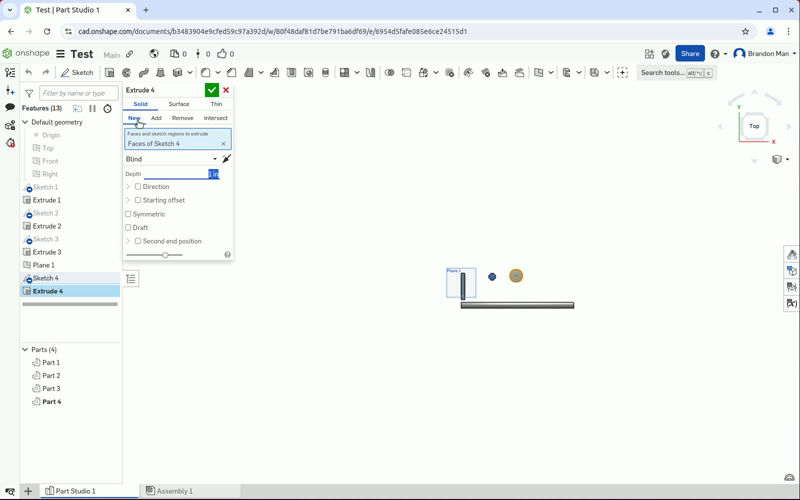
text(1.204)
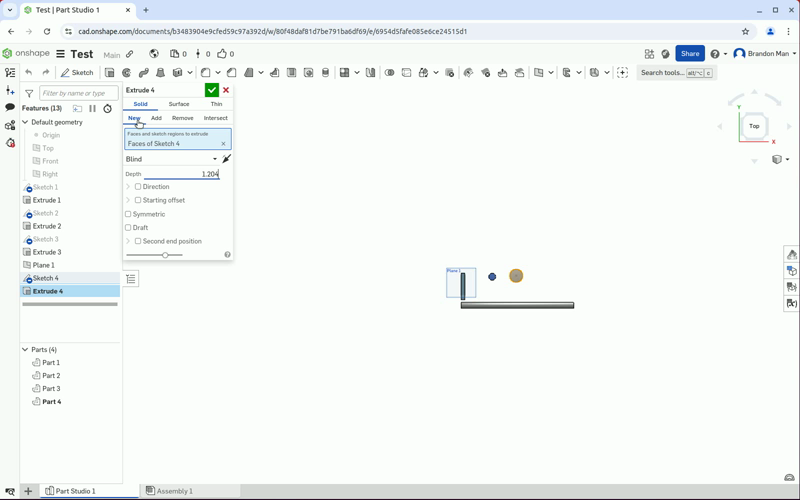
key(enter)
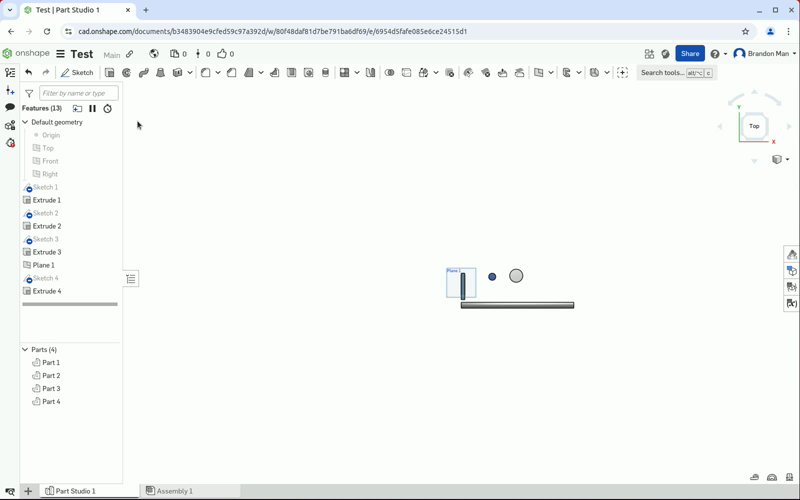
key(shift+h)
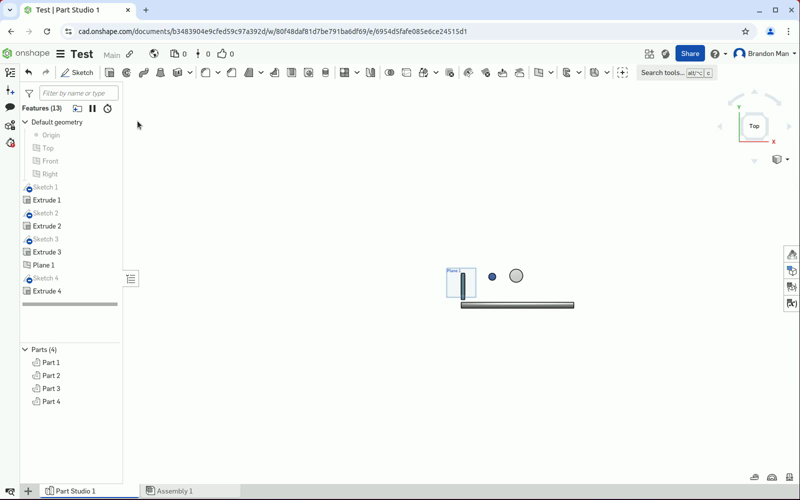
key(shift+h)
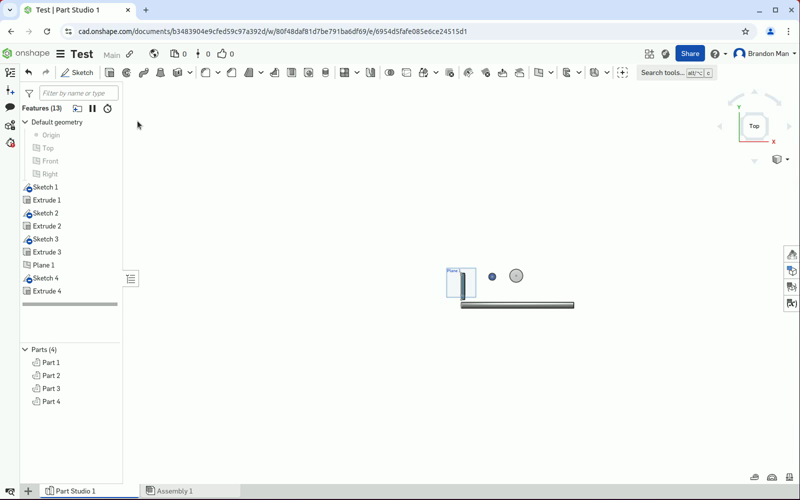
key(shift+7)
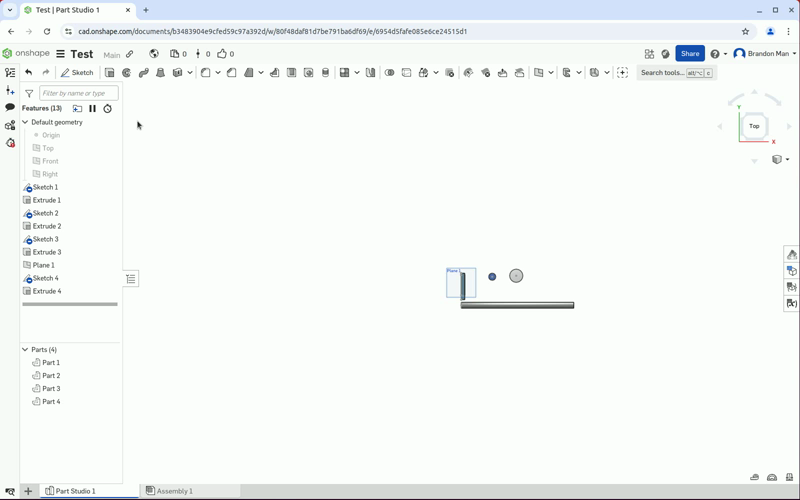
key(up, 3)
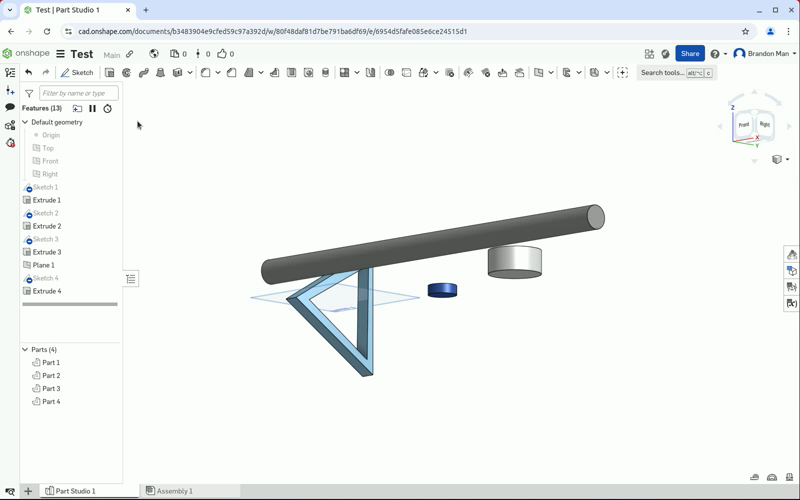
key(left, 3)
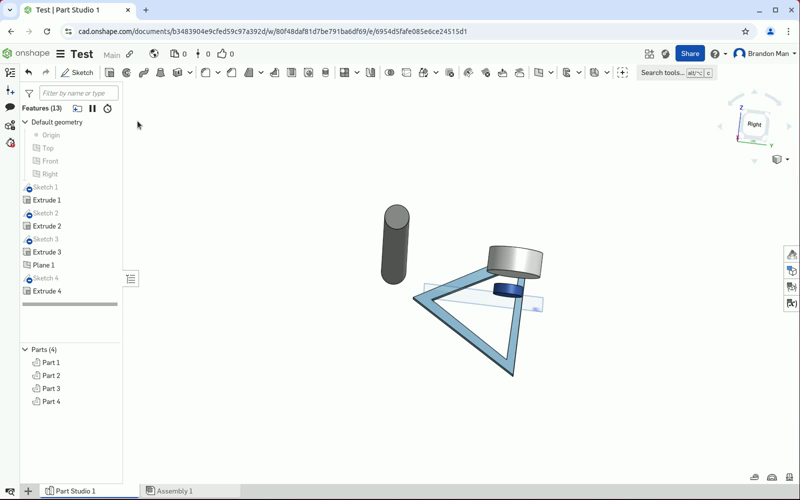
key(right, 3)
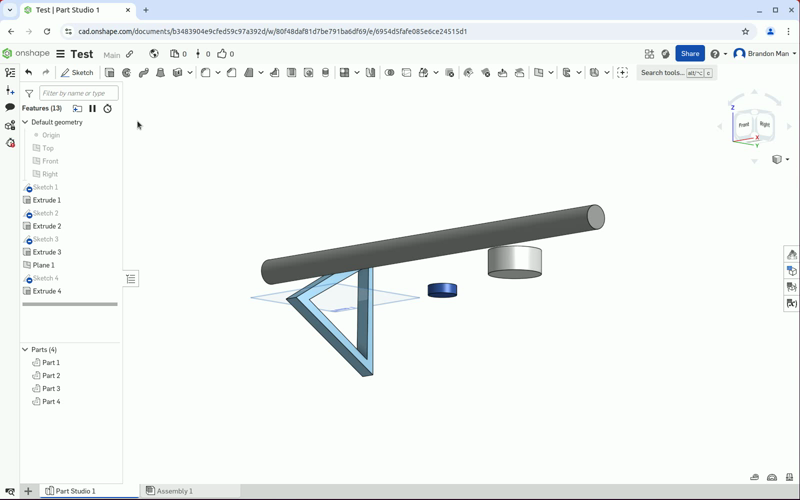
key(down, 3)
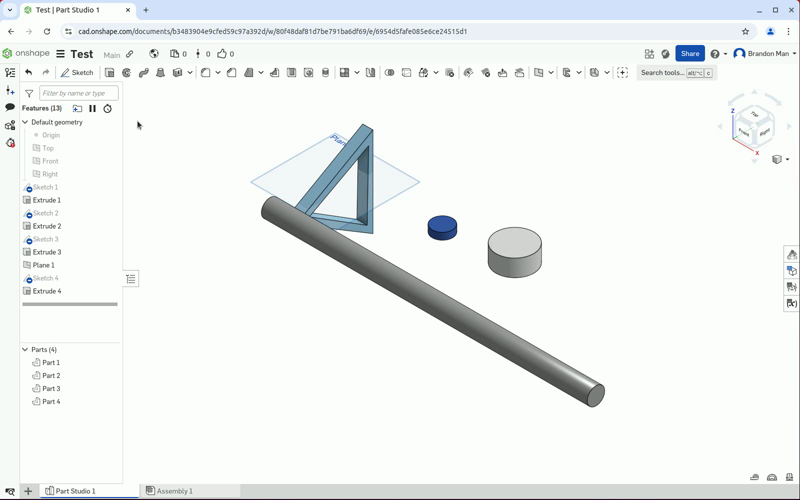
mouse_move(73, 189)
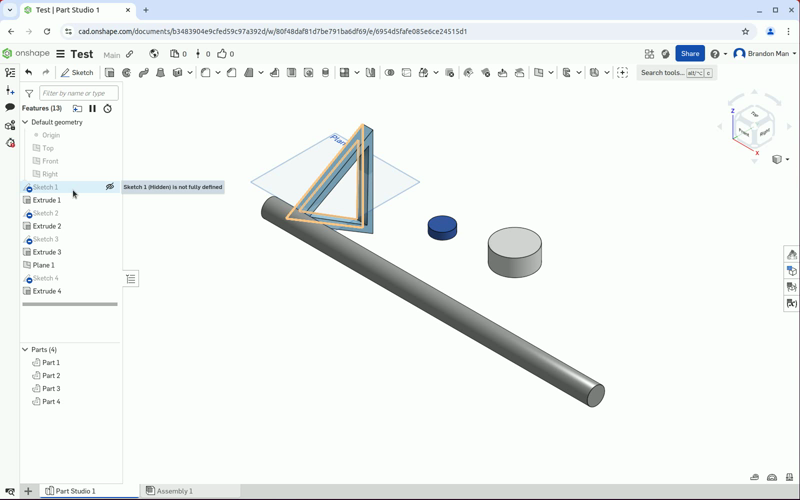
click(73, 189)